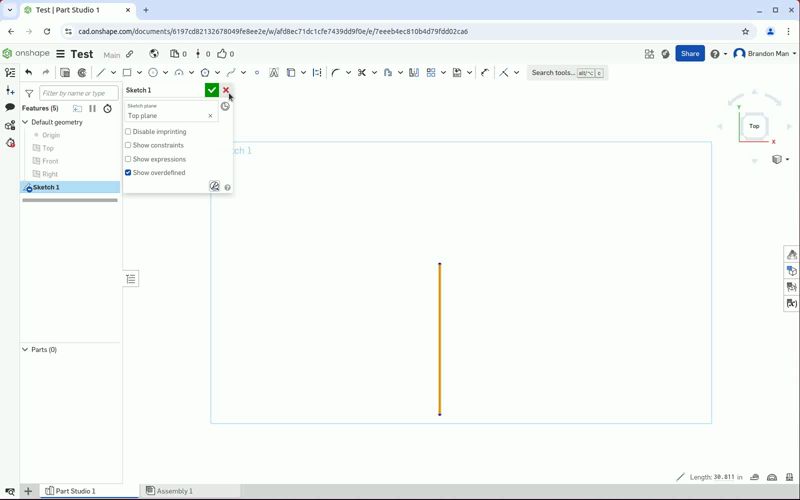
key(shift+h)
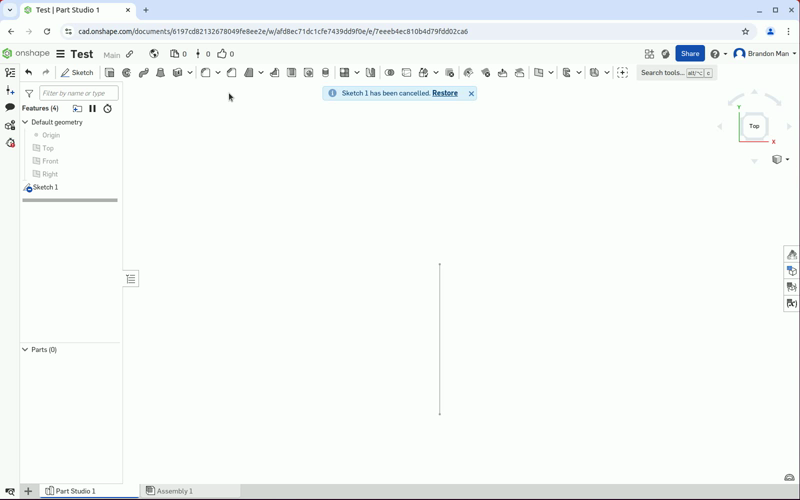
mouse_move(73, 352)
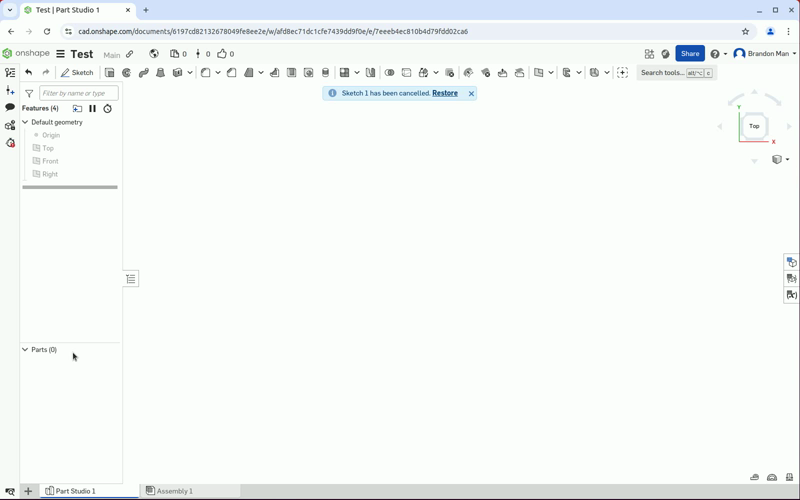
key(y)
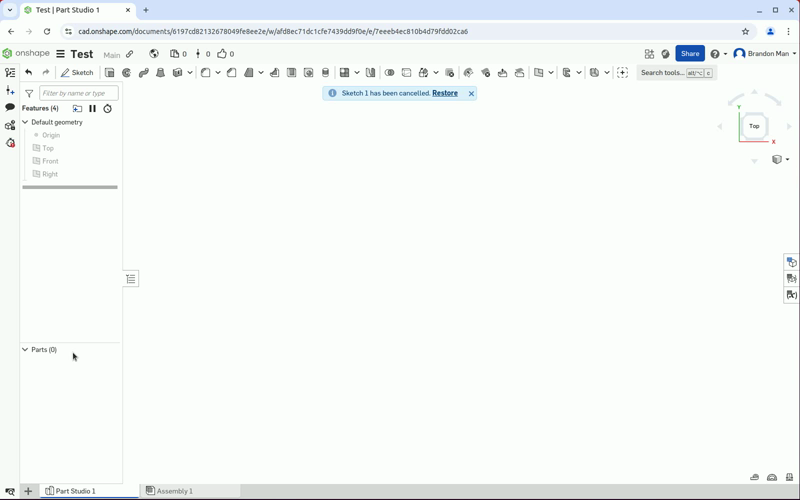
key(shift+p)
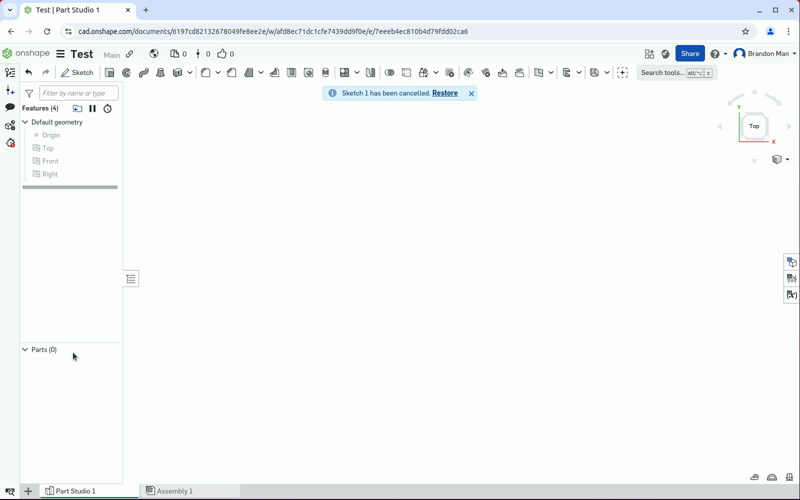
key(space)
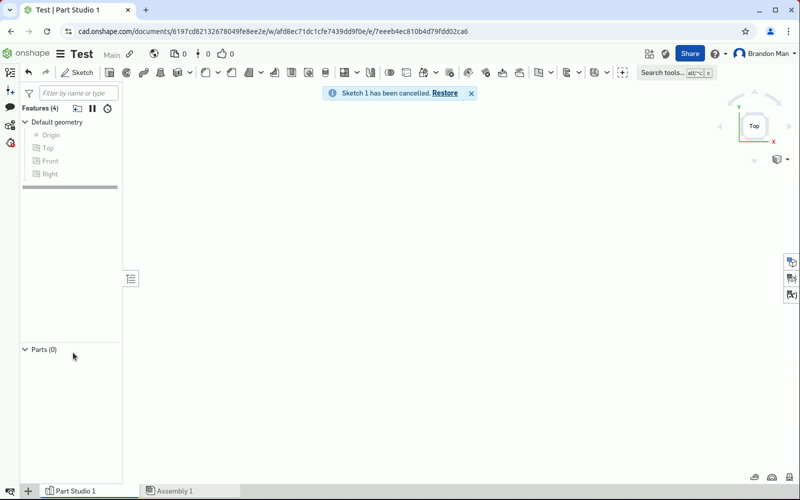
key_down(shift)
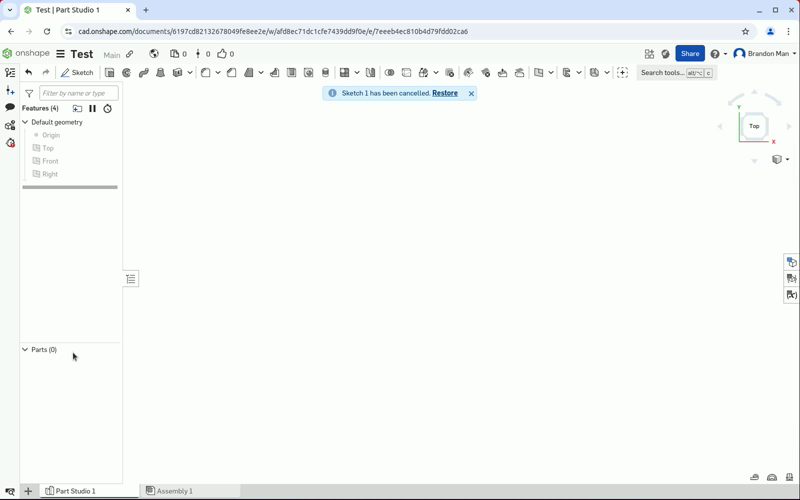
key(up)
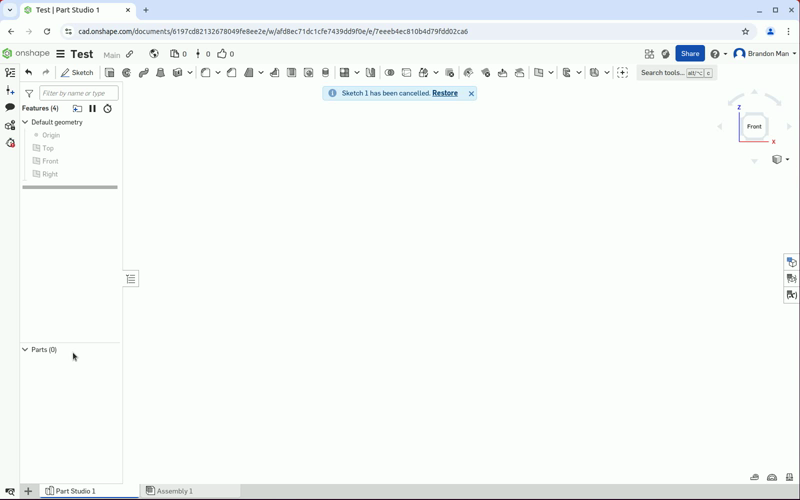
key_up(shift)
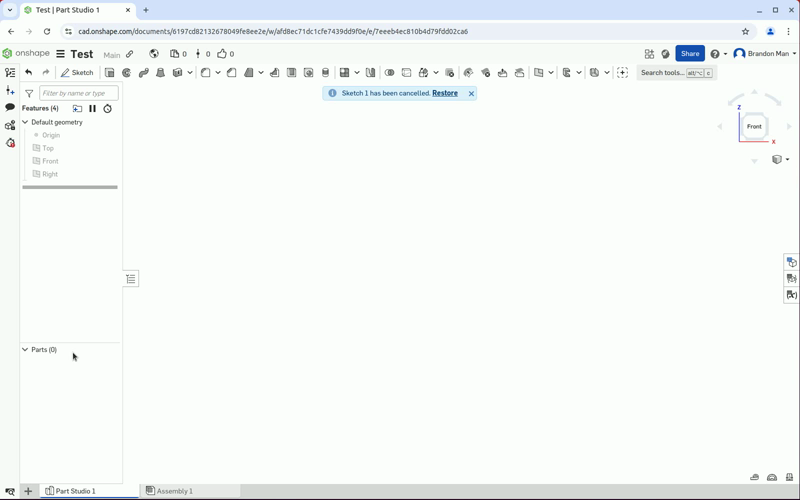
mouse_move(73, 352)
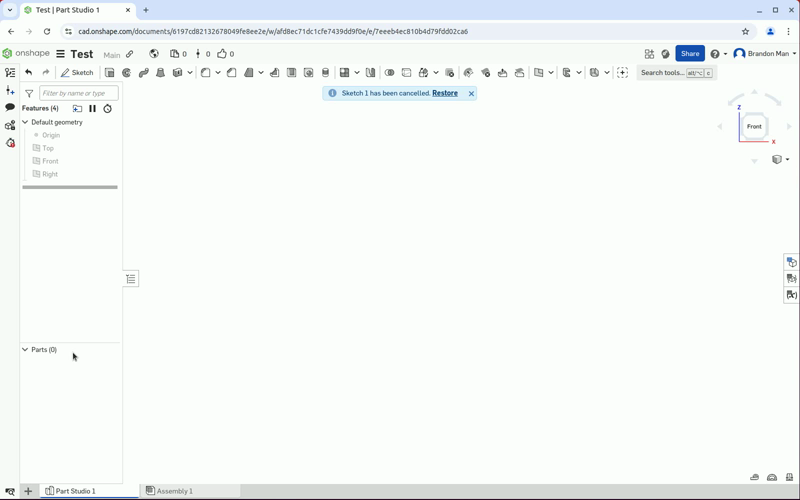
key(shift+y)
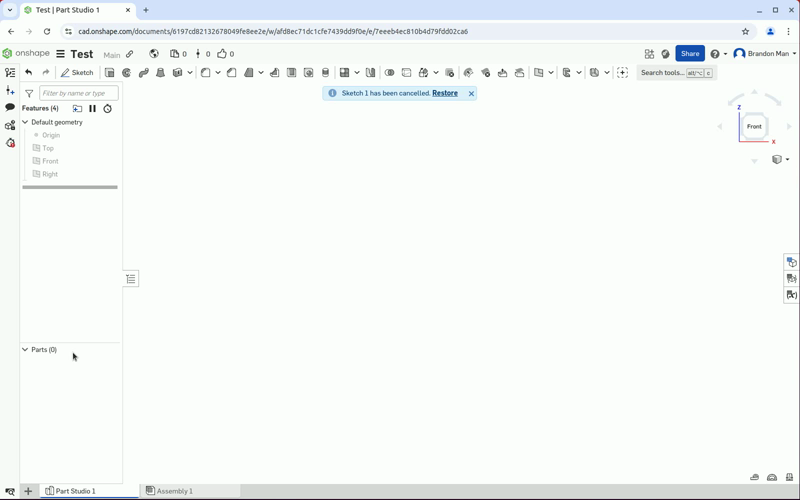
key(shift+s)
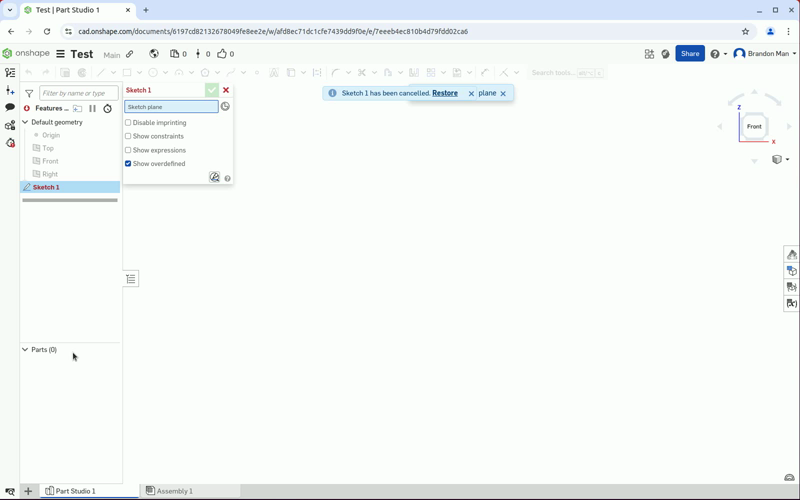
mouse_move(73, 163)
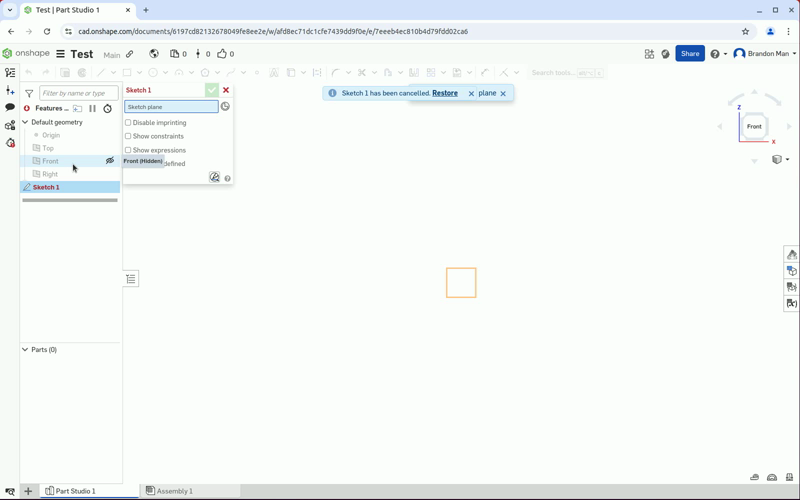
click(73, 163)
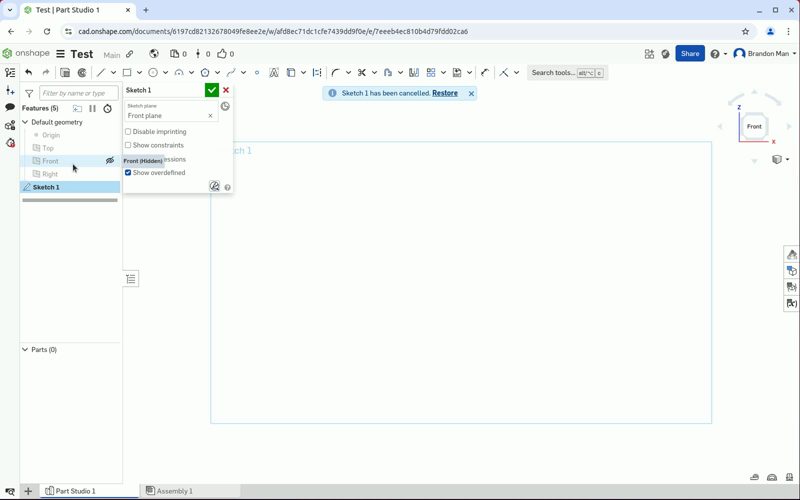
mouse_move(73, 352)
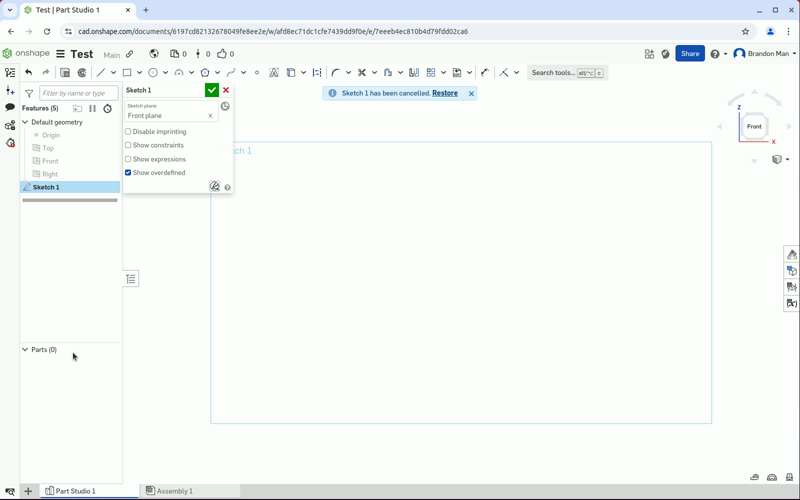
key(y)
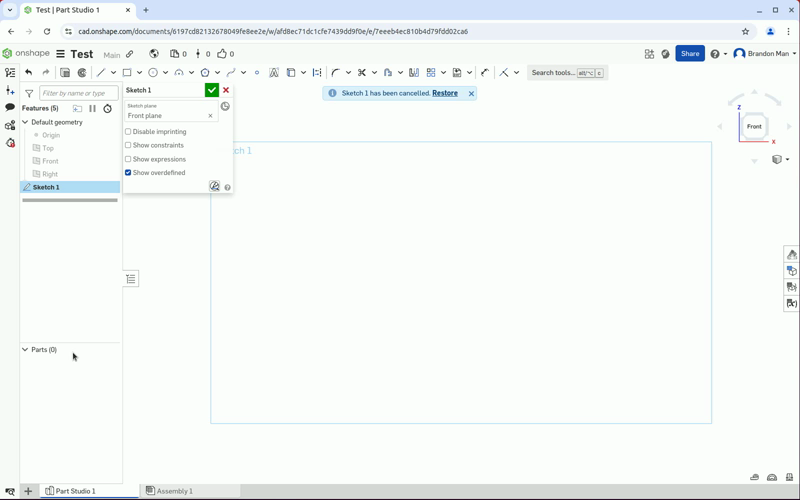
key(l)
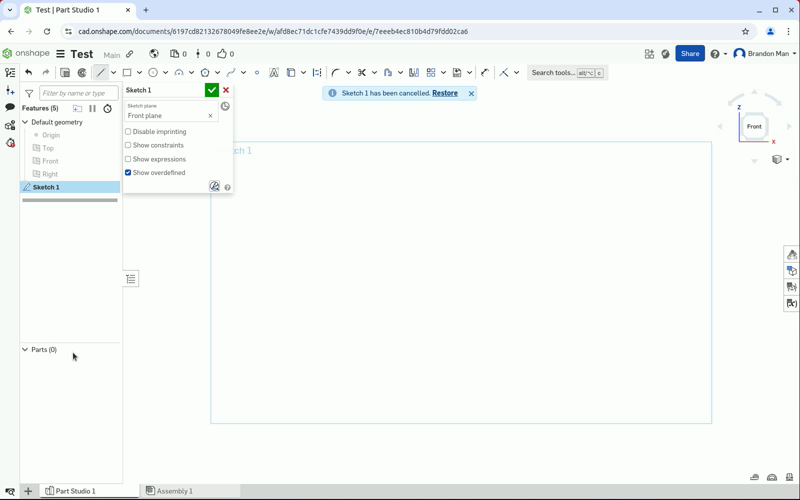
key_down(shift)
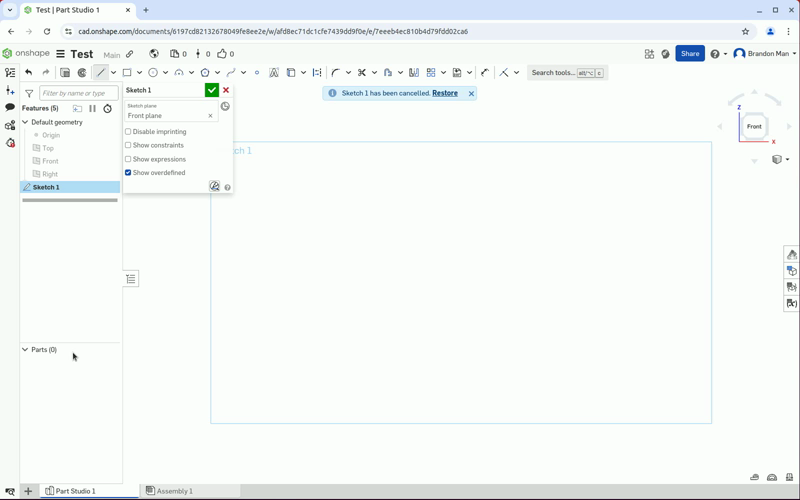
mouse_move(417, 301)
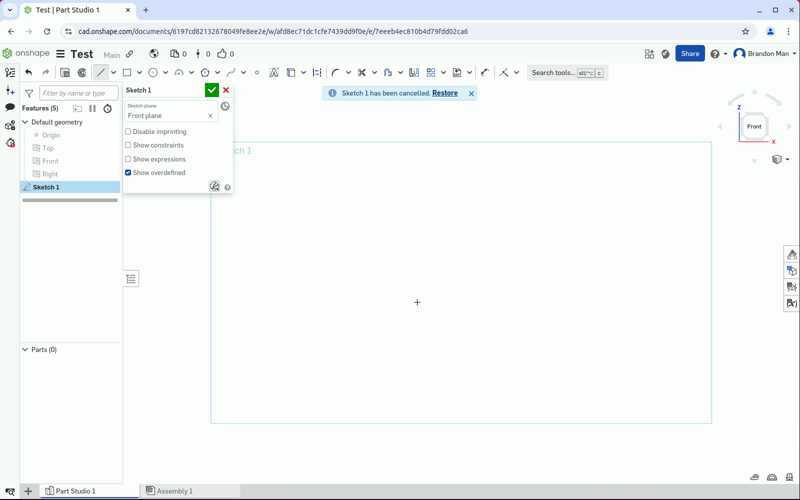
click(417, 301)
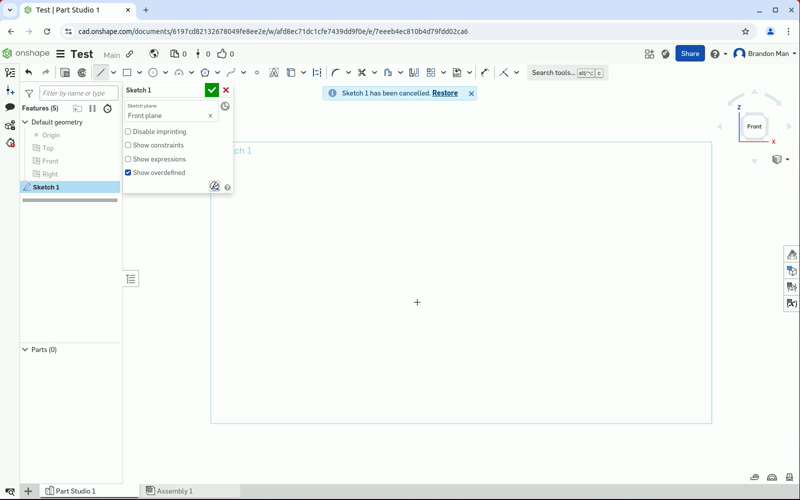
key_up(shift)
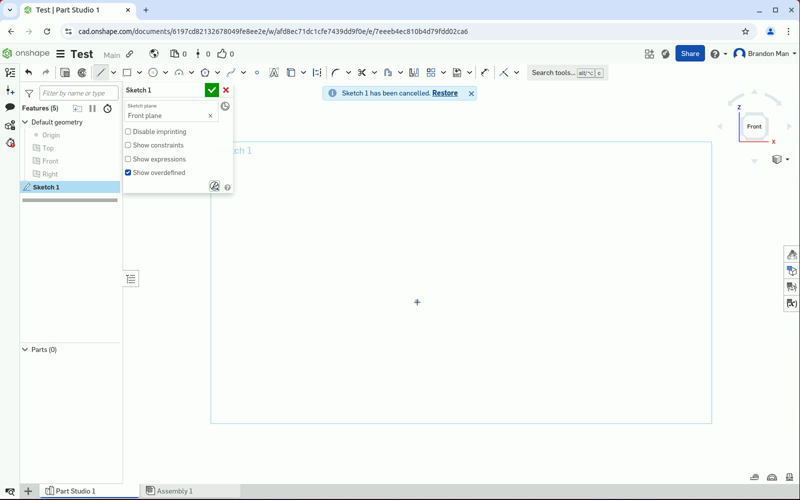
key_down(shift)
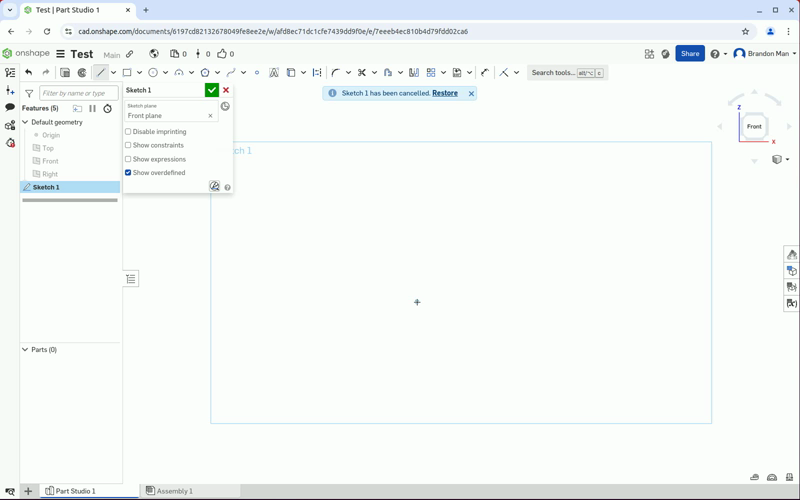
mouse_move(505, 301)
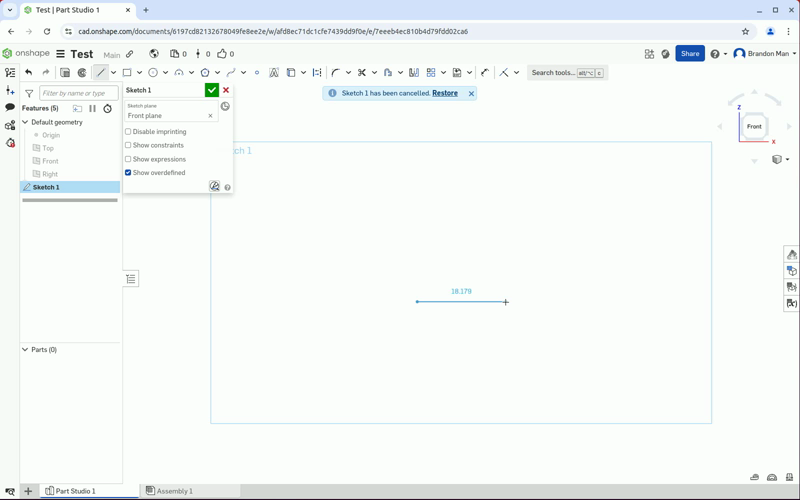
click(505, 301)
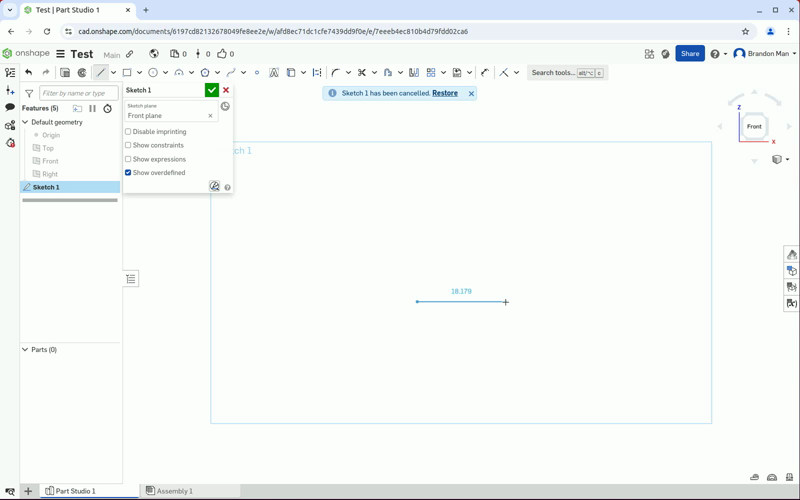
key_up(shift)
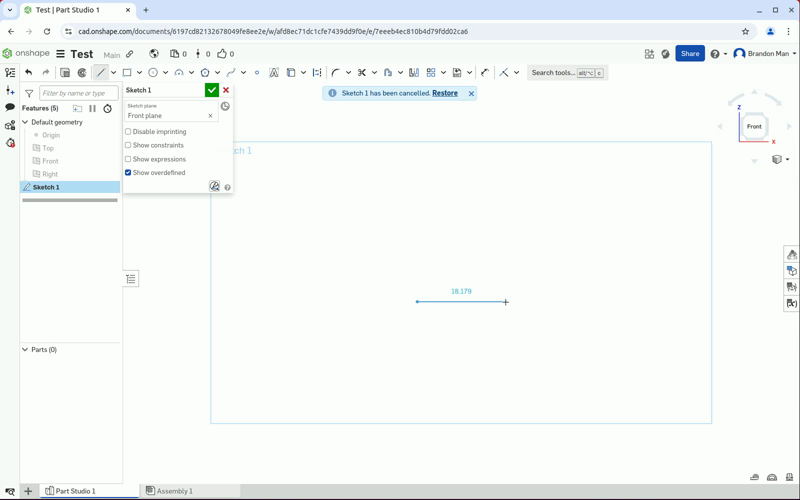
key_down(shift)
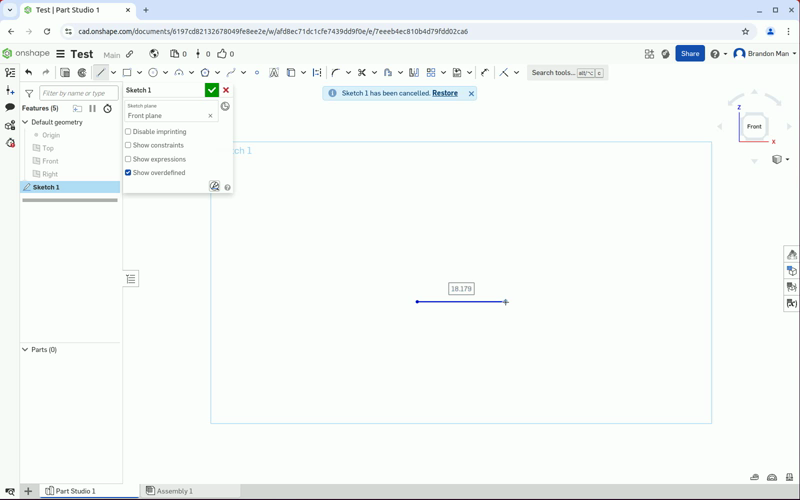
mouse_move(535, 301)
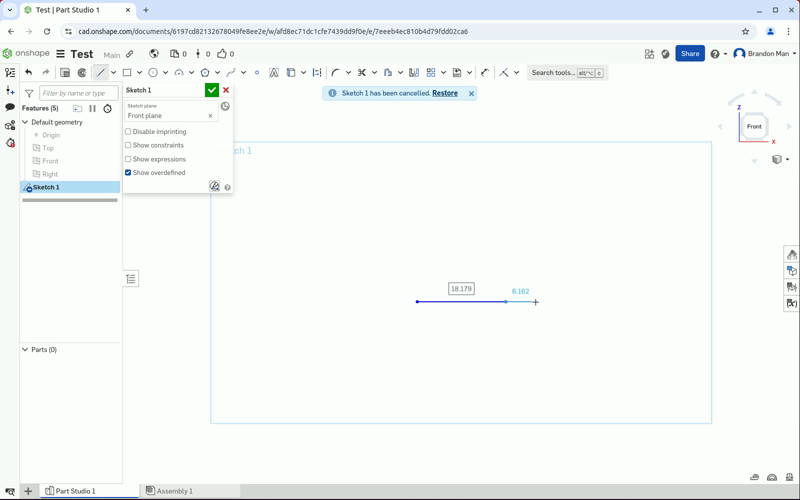
mouse_move(505, 262)
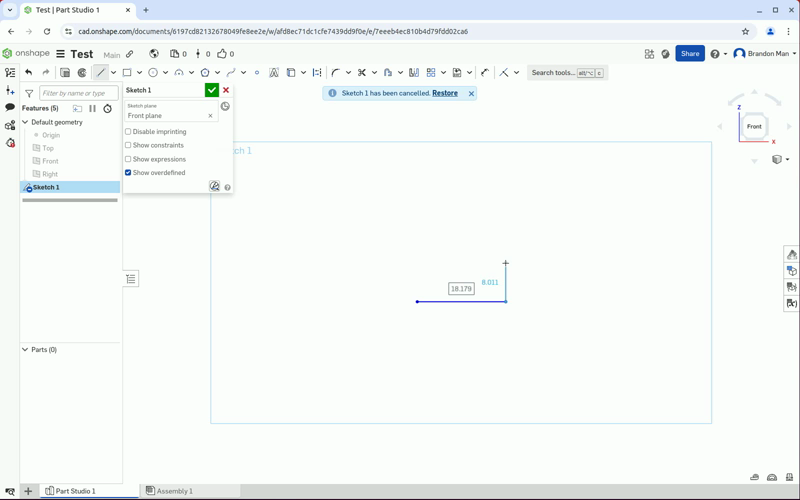
click(505, 262)
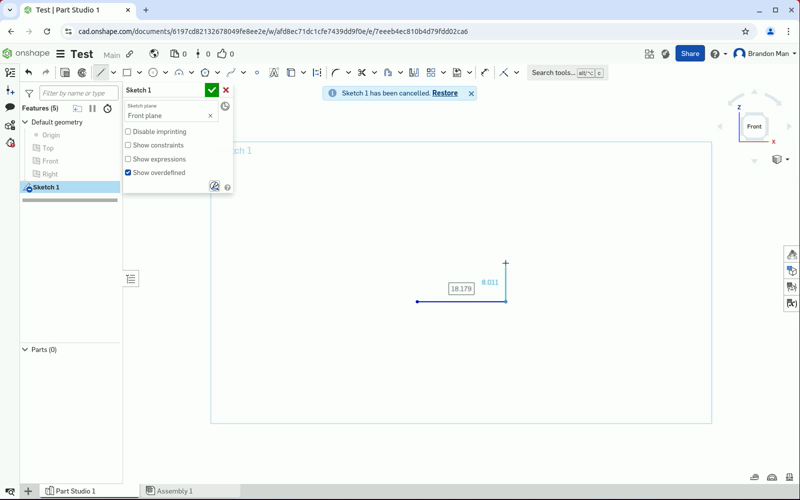
key_up(shift)
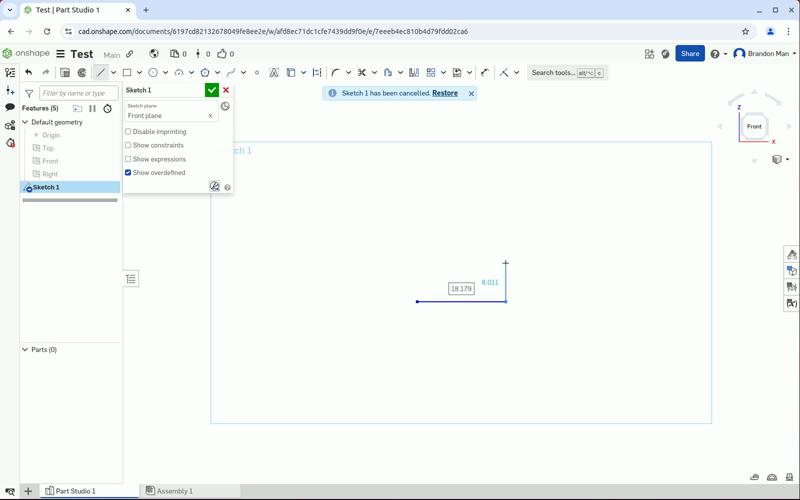
key_down(shift)
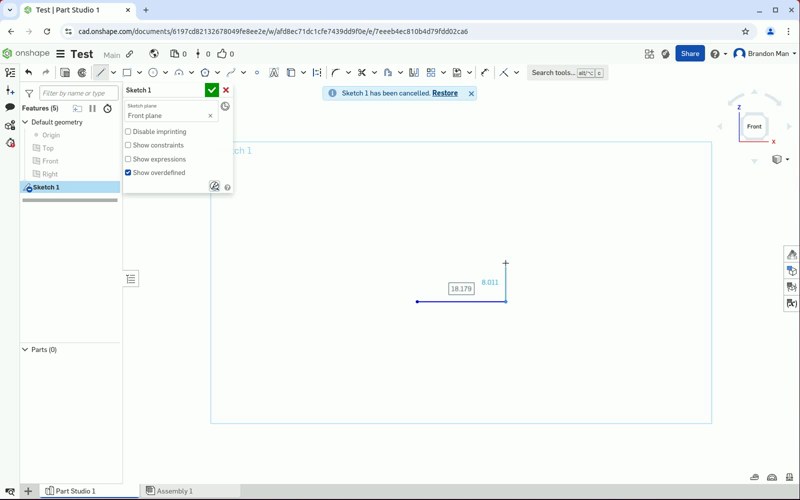
mouse_move(417, 262)
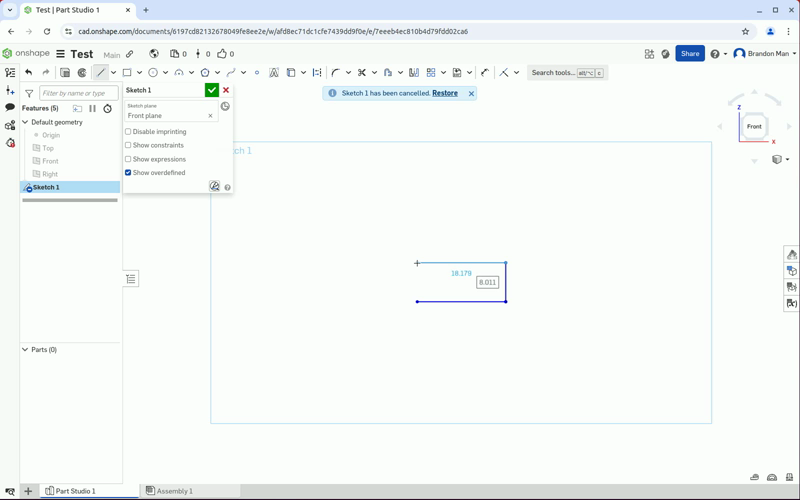
click(417, 262)
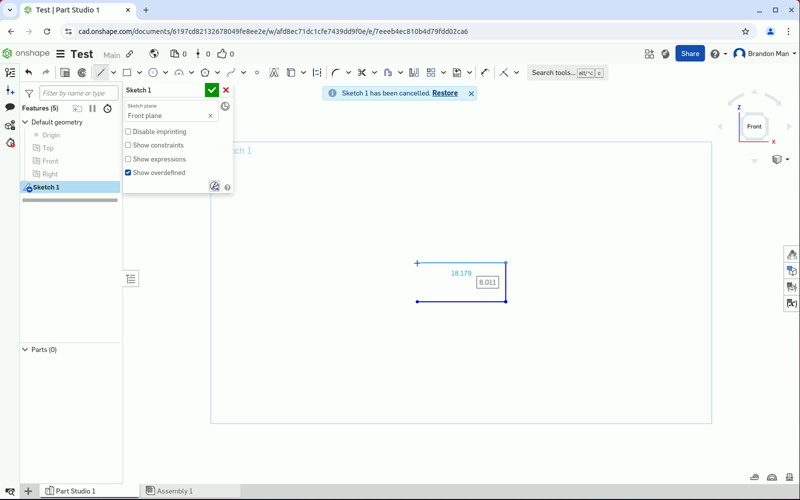
key_up(shift)
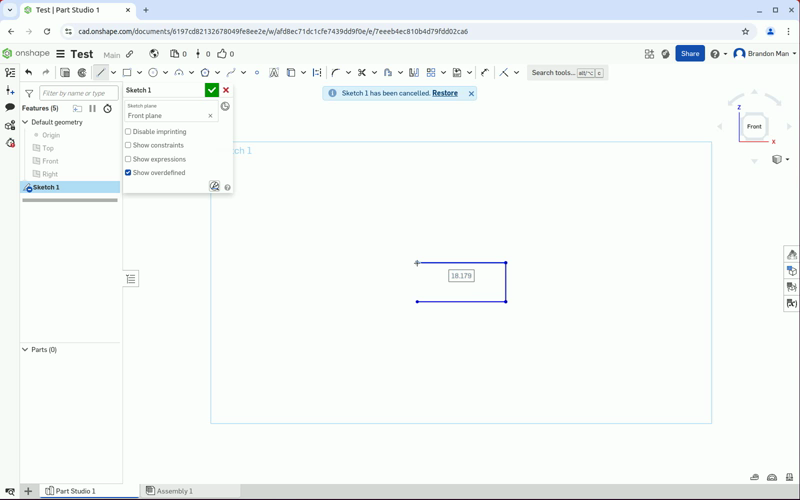
mouse_move(447, 262)
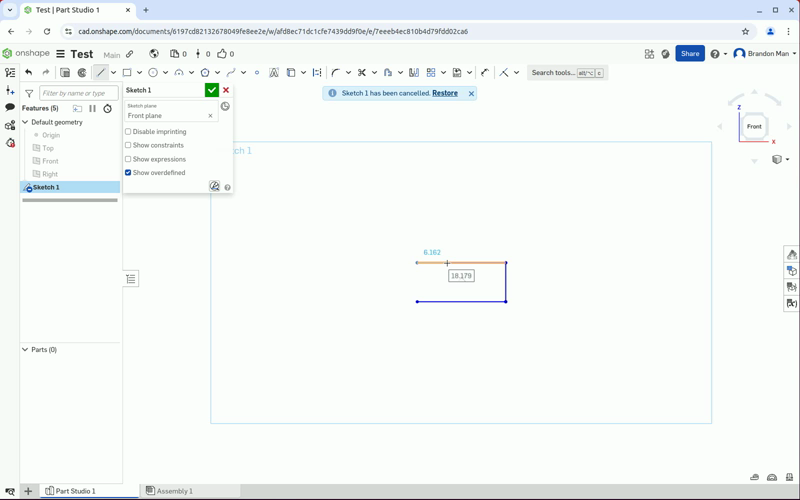
key_down(shift)
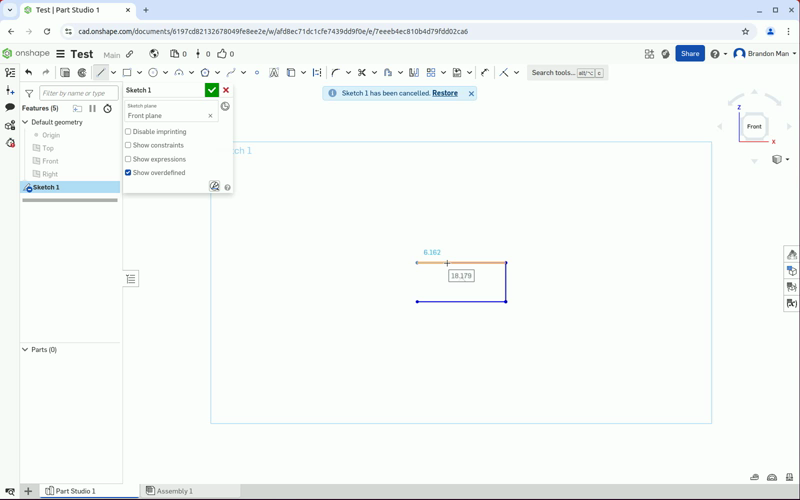
mouse_move(417, 301)
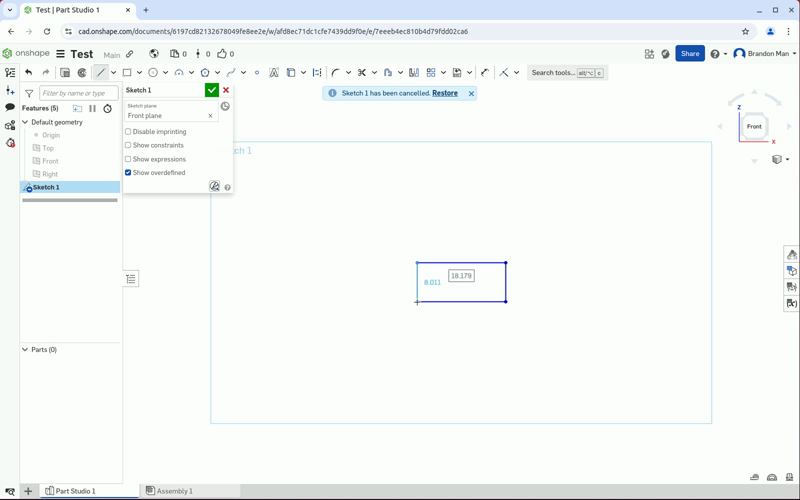
key_up(shift)
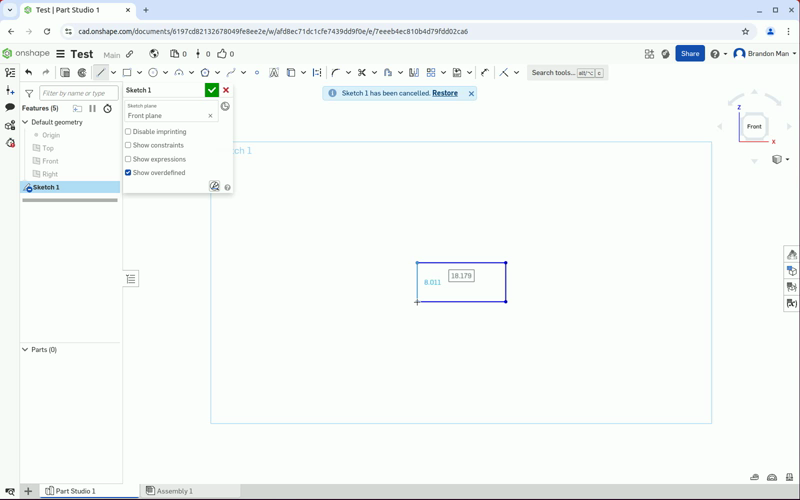
click(417, 301)
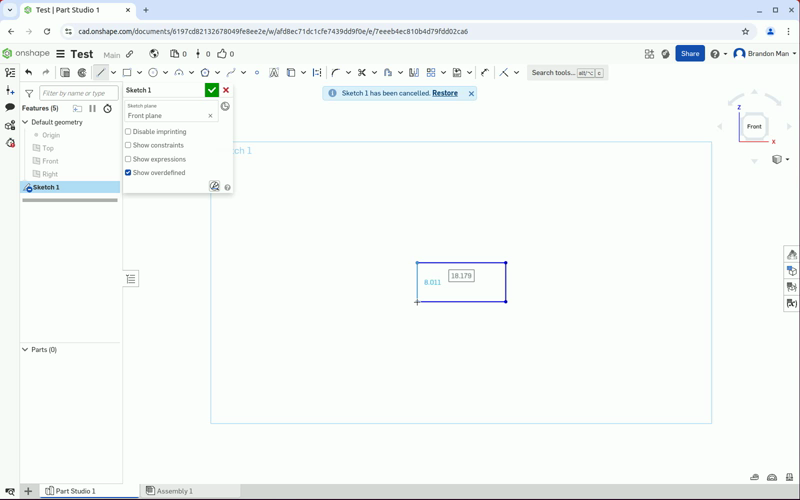
key(esc)
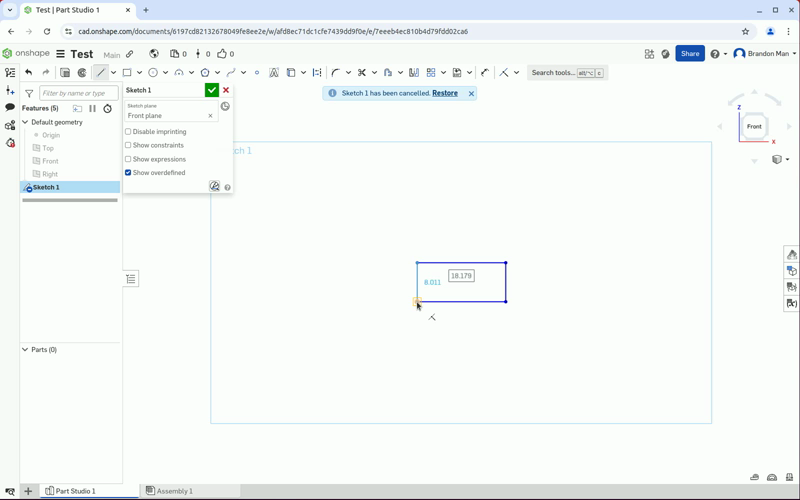
key(l)
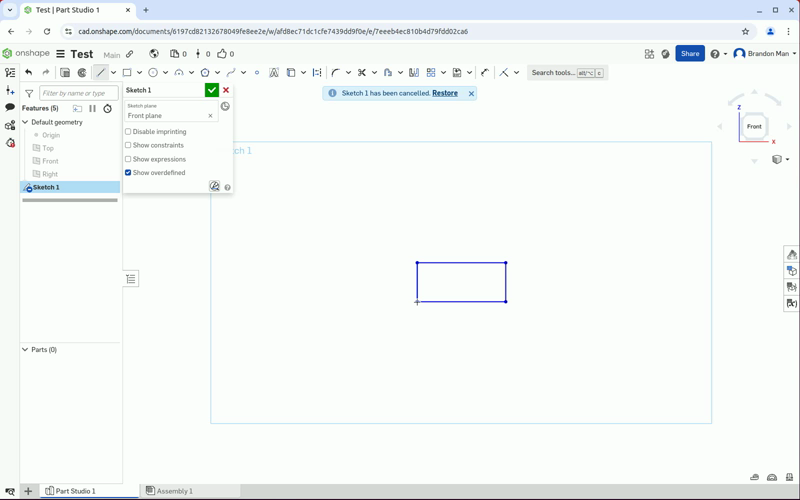
key_down(shift)
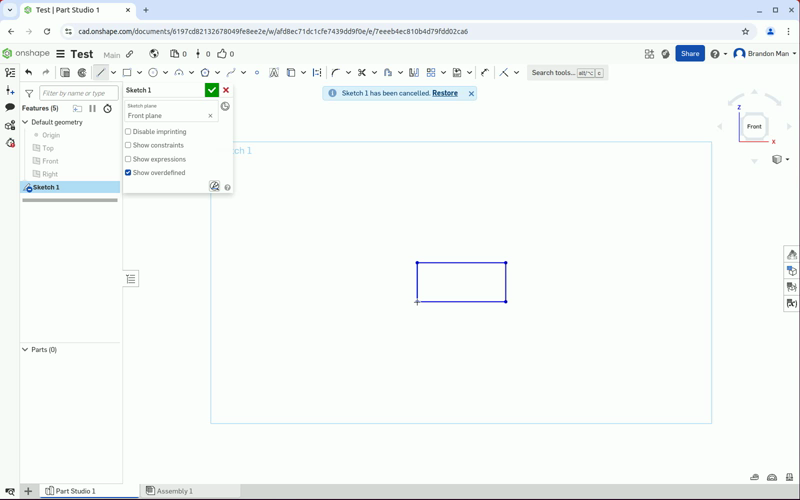
mouse_move(424, 294)
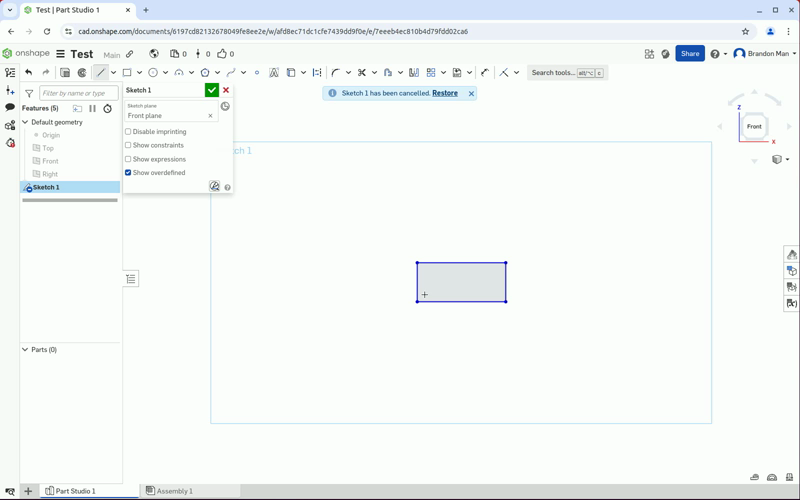
click(424, 294)
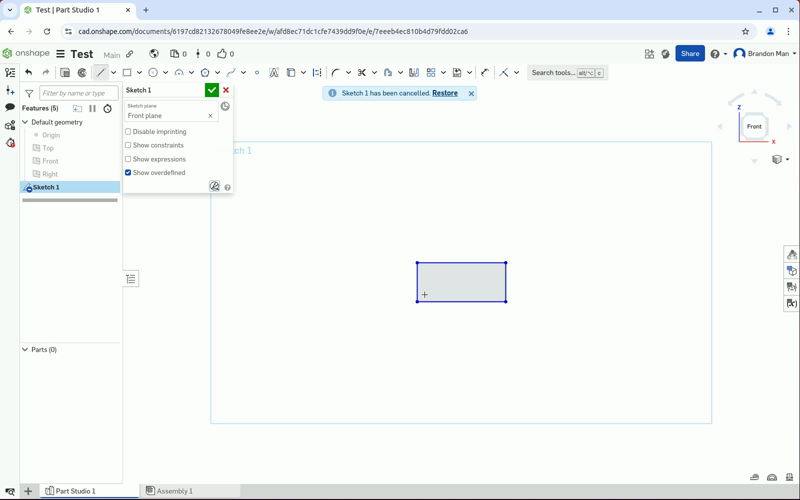
key_up(shift)
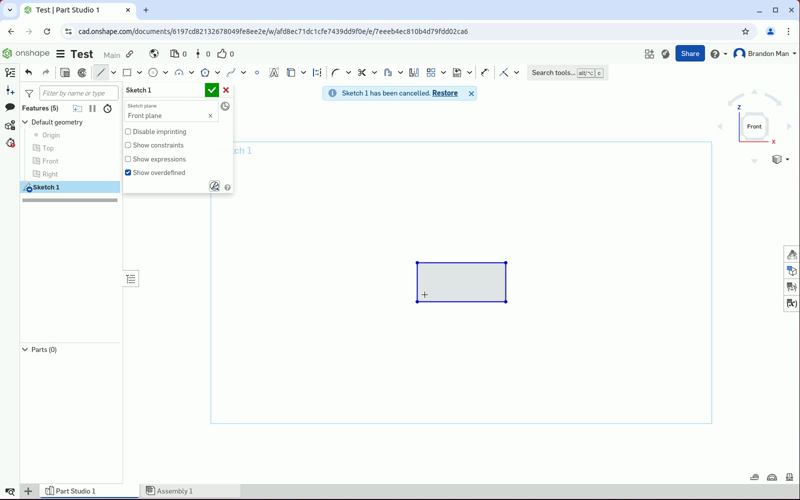
key_down(shift)
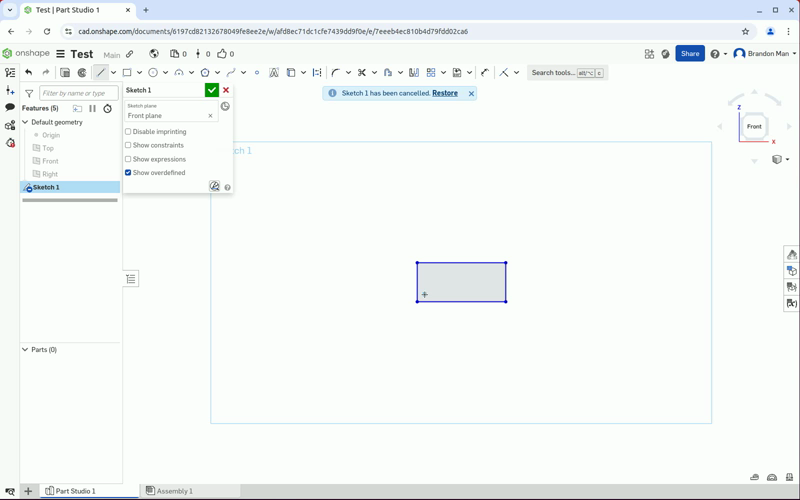
mouse_move(498, 294)
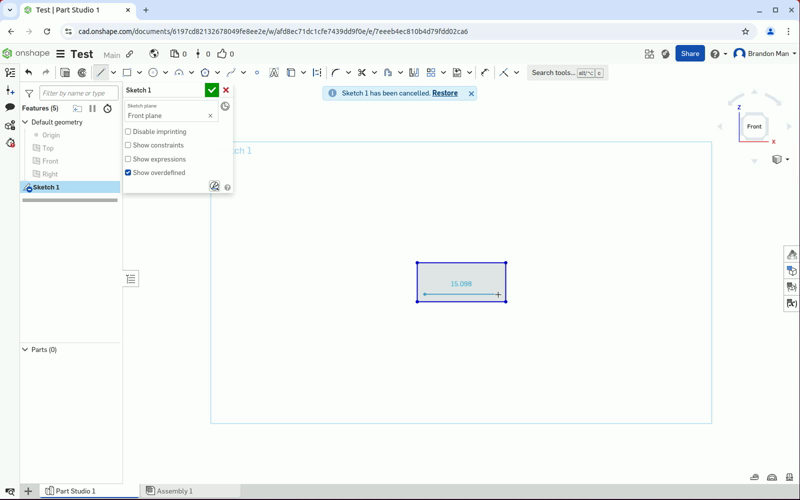
click(498, 294)
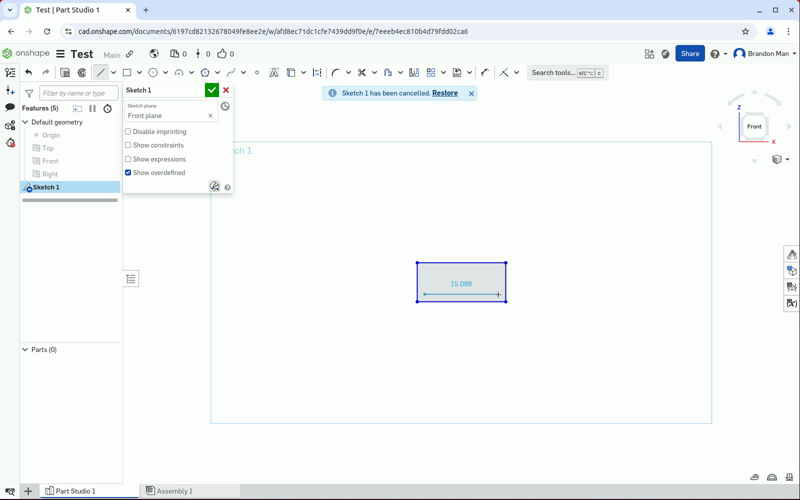
key_up(shift)
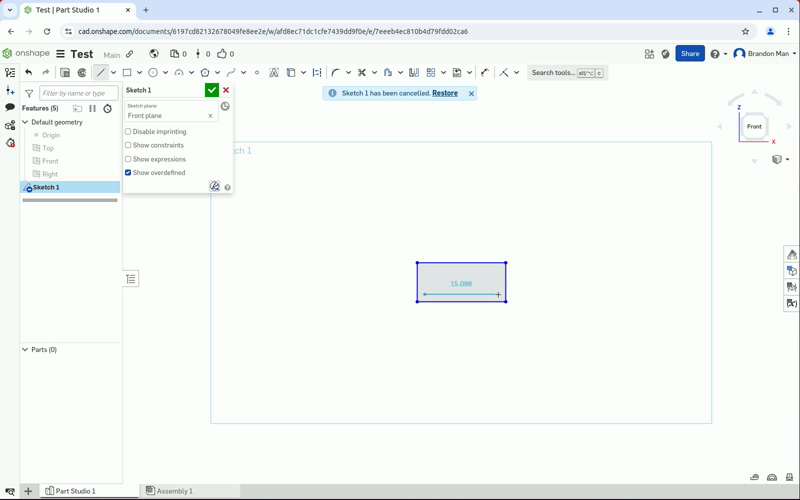
key_down(shift)
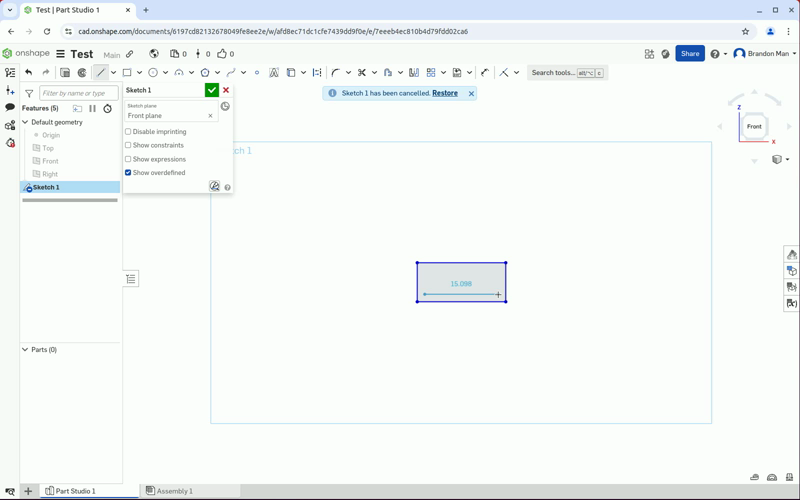
mouse_move(528, 294)
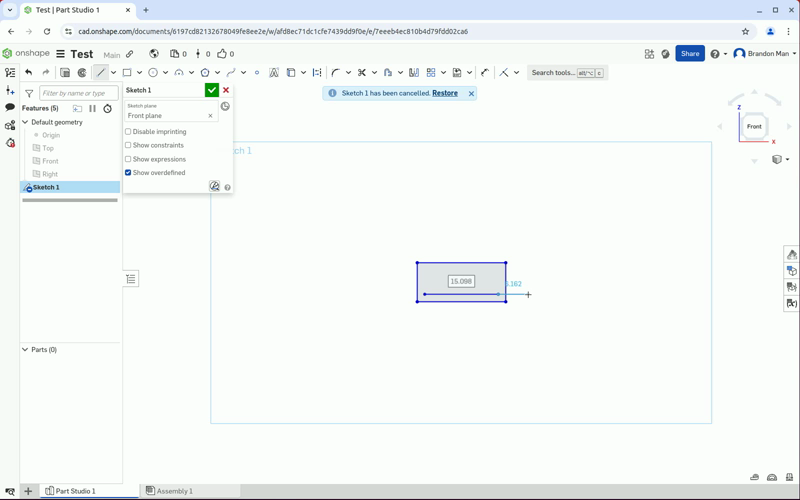
mouse_move(498, 270)
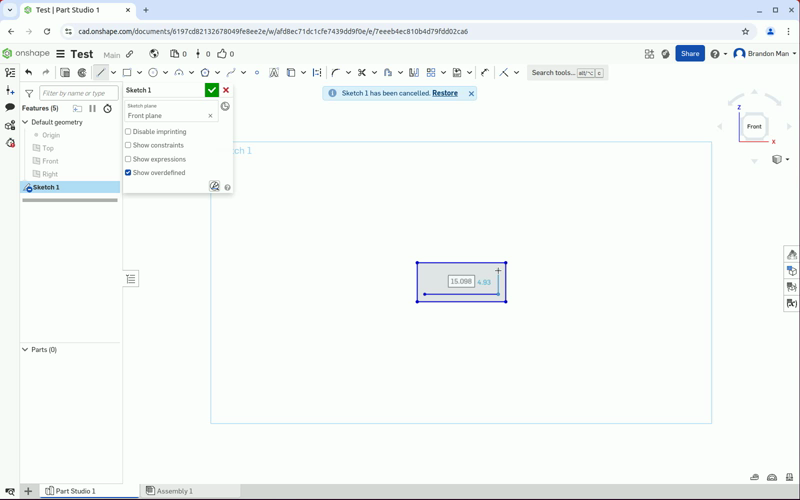
click(498, 270)
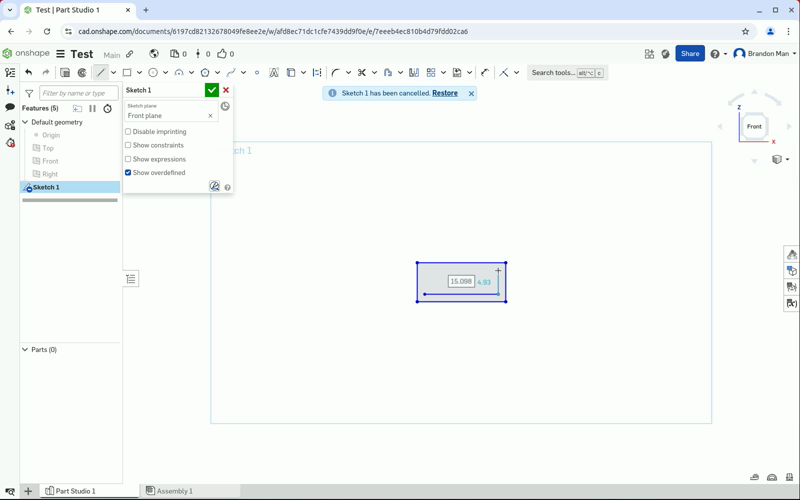
key_up(shift)
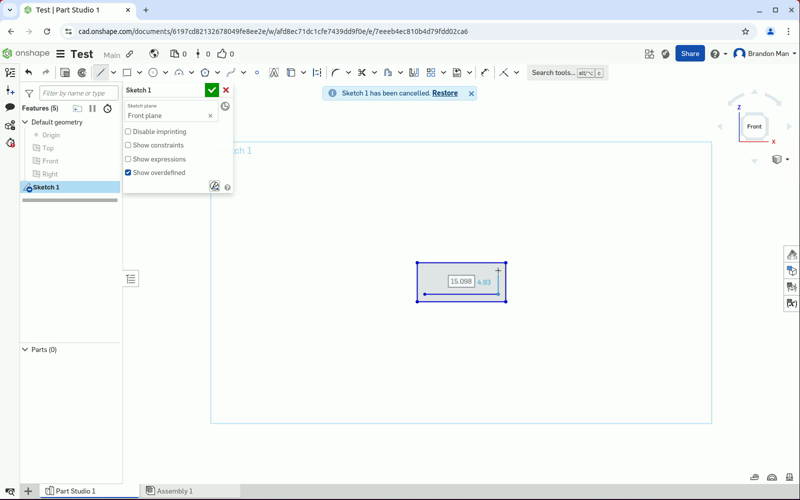
key_down(shift)
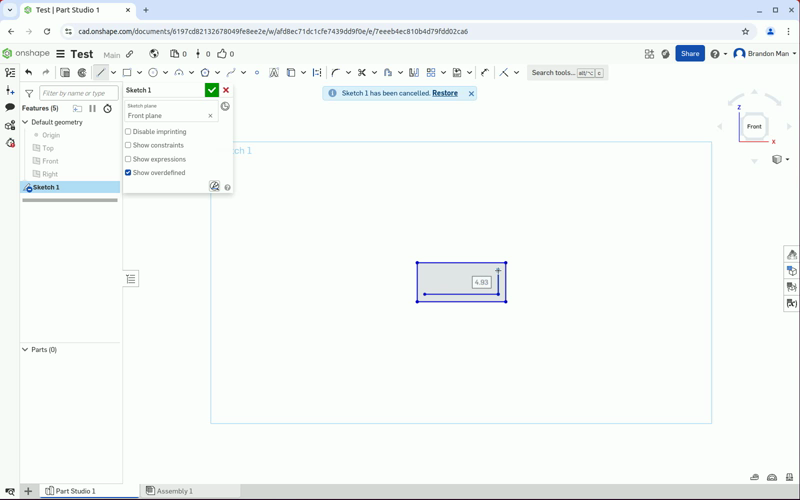
mouse_move(424, 270)
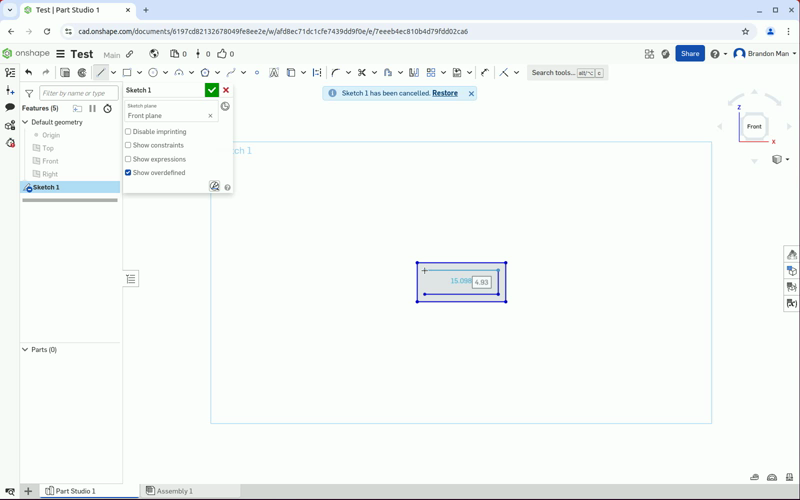
click(424, 270)
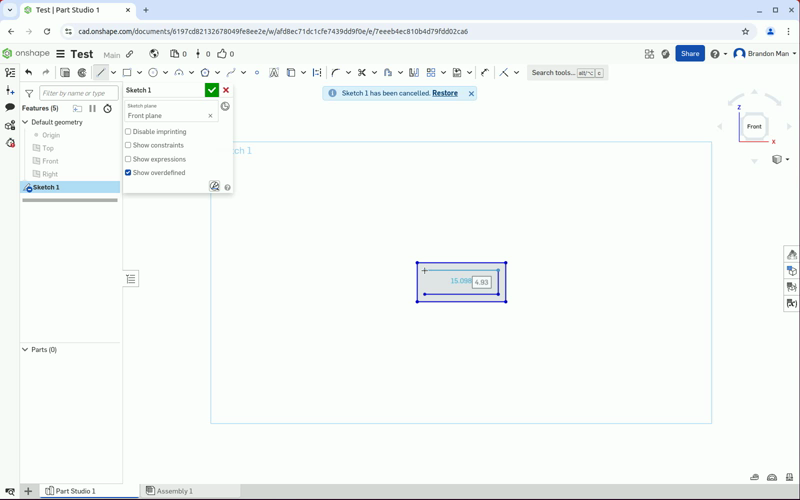
key_up(shift)
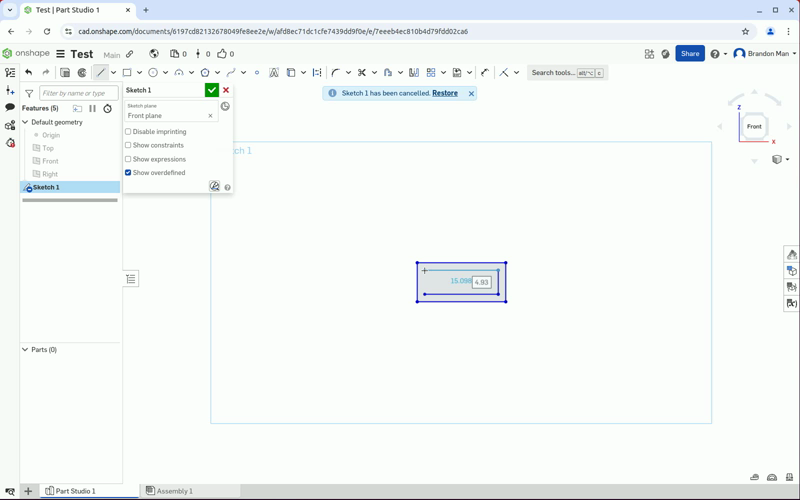
mouse_move(454, 270)
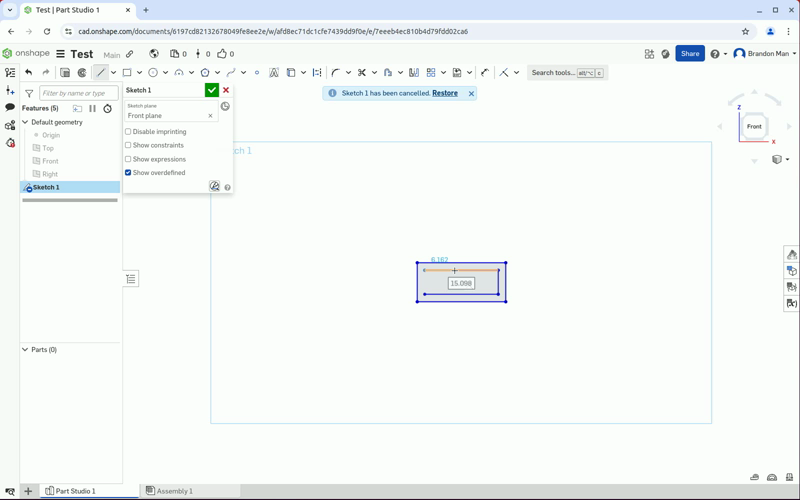
key_down(shift)
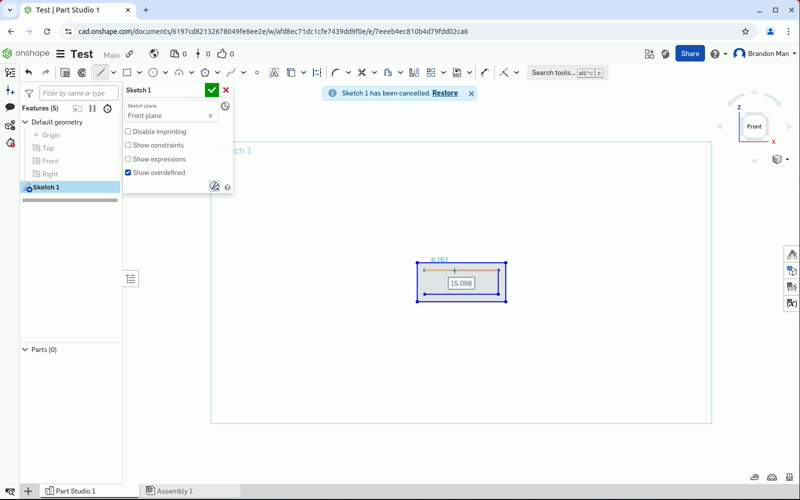
mouse_move(424, 294)
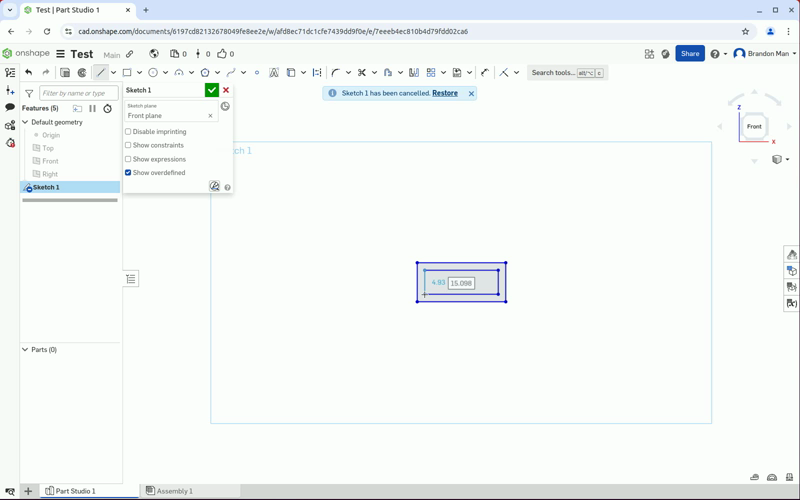
key_up(shift)
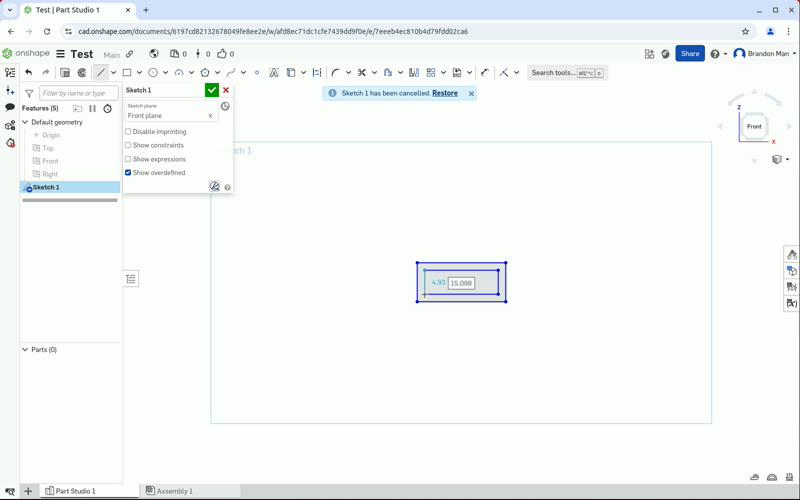
click(424, 294)
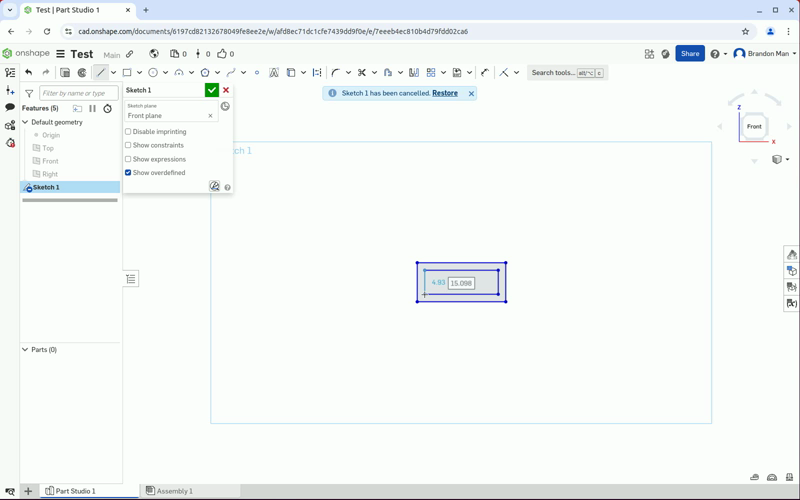
key(esc)
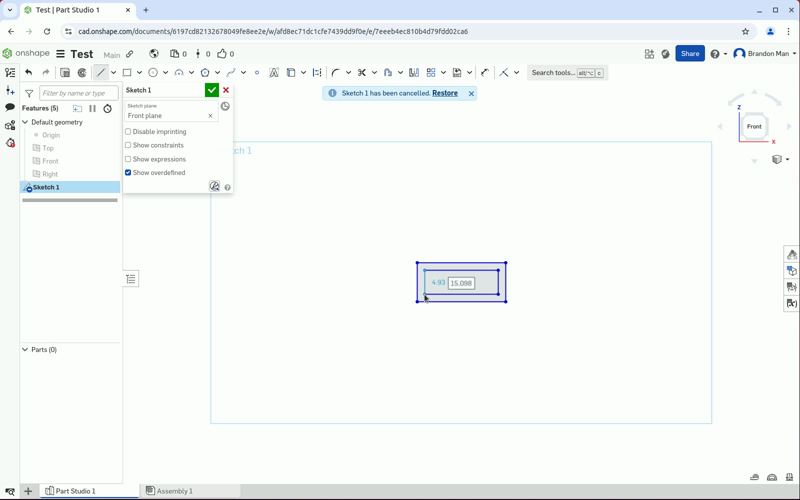
mouse_move(440, 298)
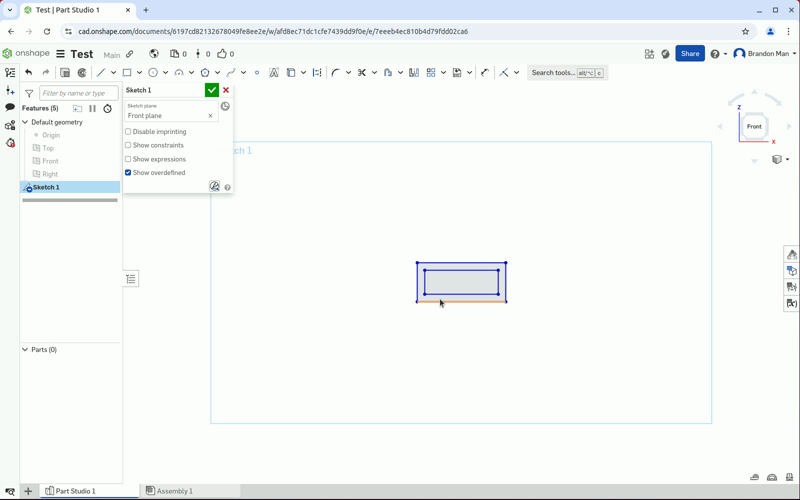
scroll(6)
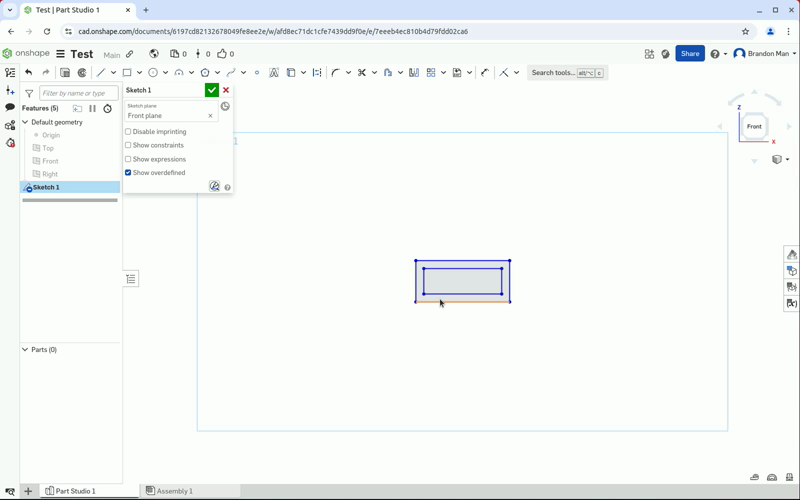
scroll(6)
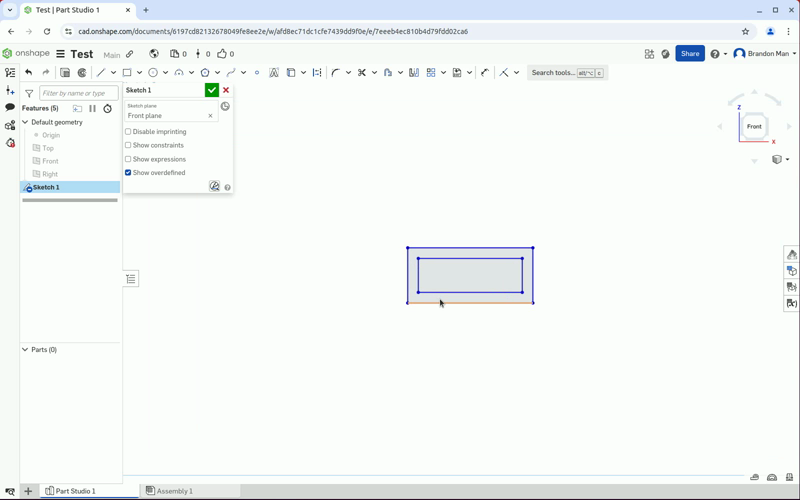
scroll(6)
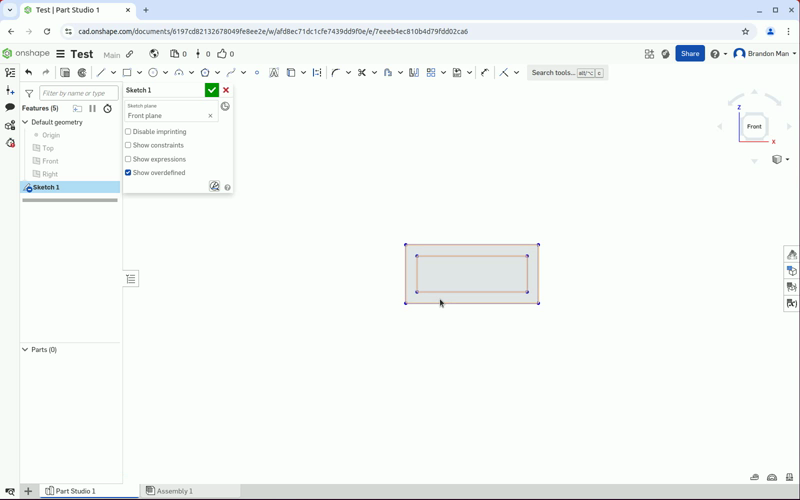
scroll(6)
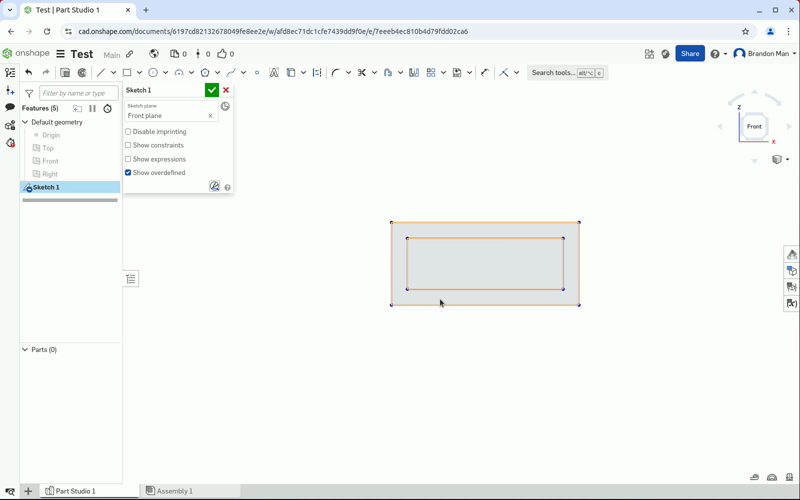
scroll(6)
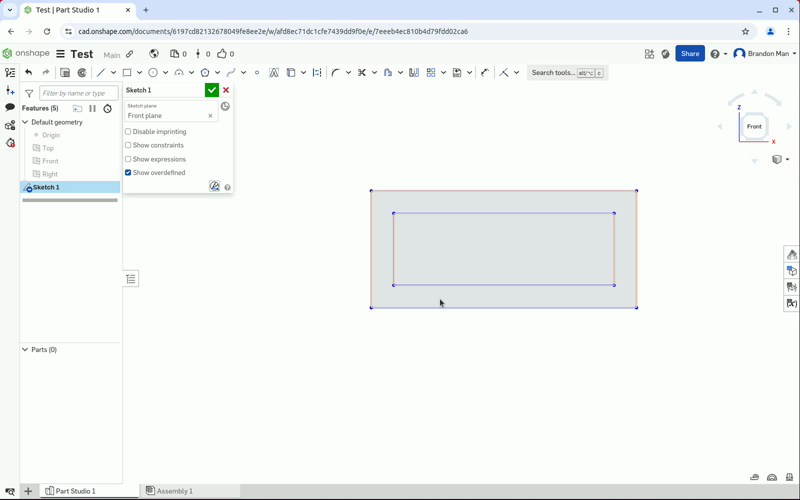
scroll(6)
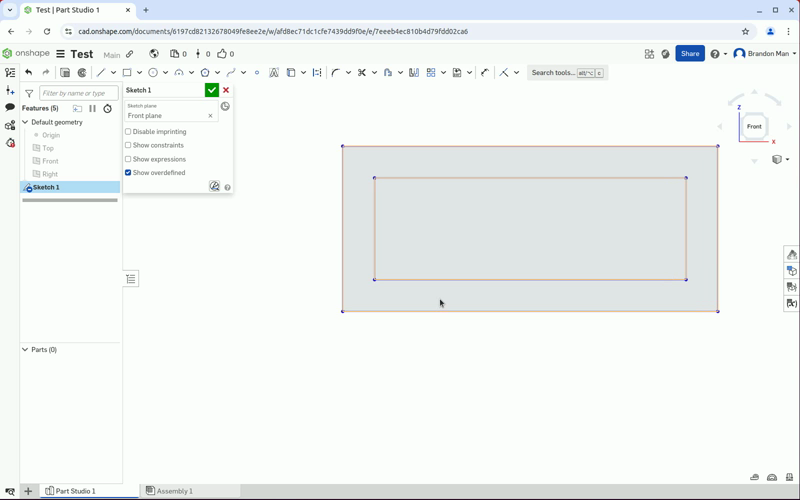
scroll(6)
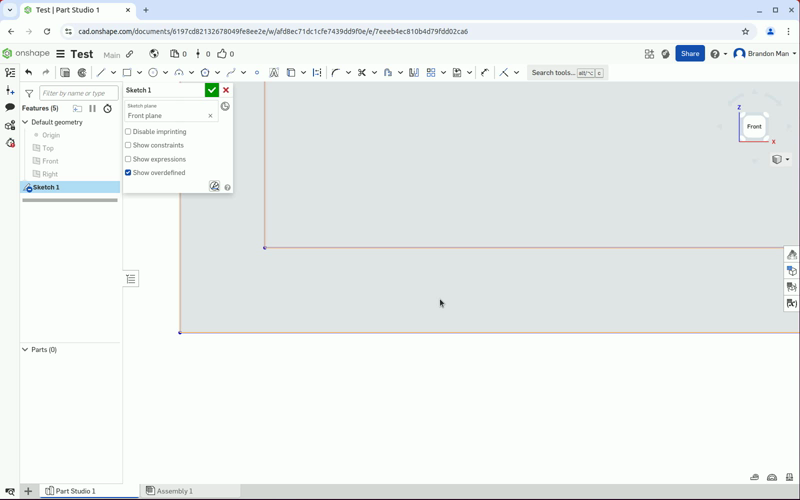
click(440, 298)
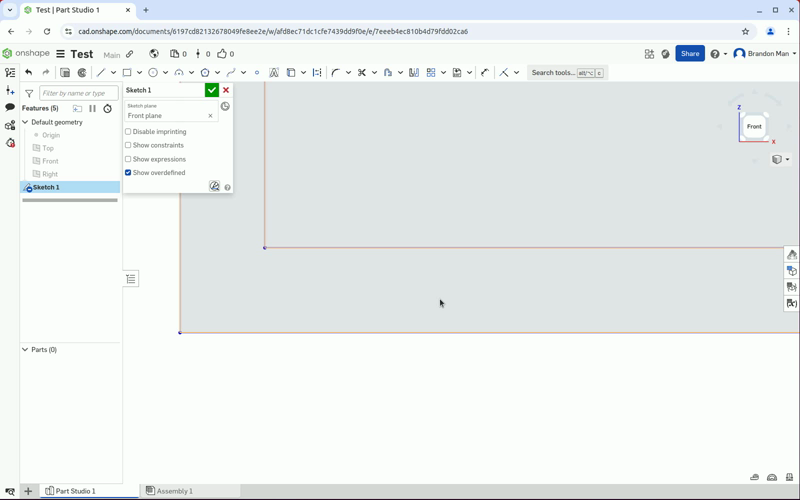
scroll(-6)
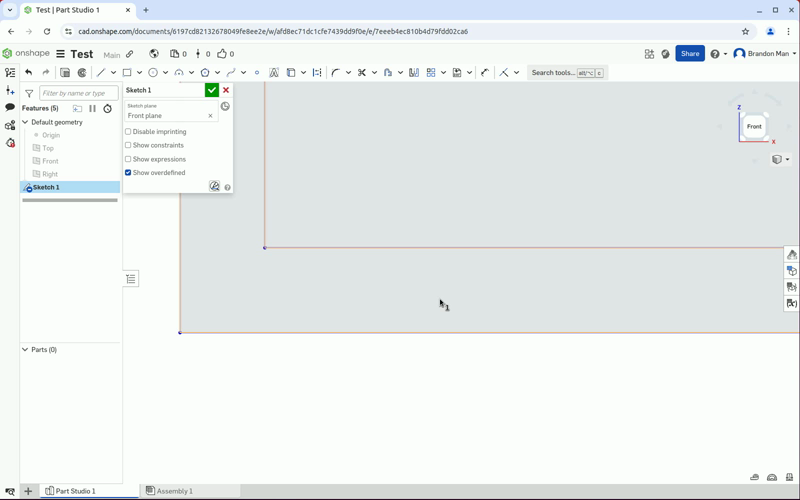
scroll(-6)
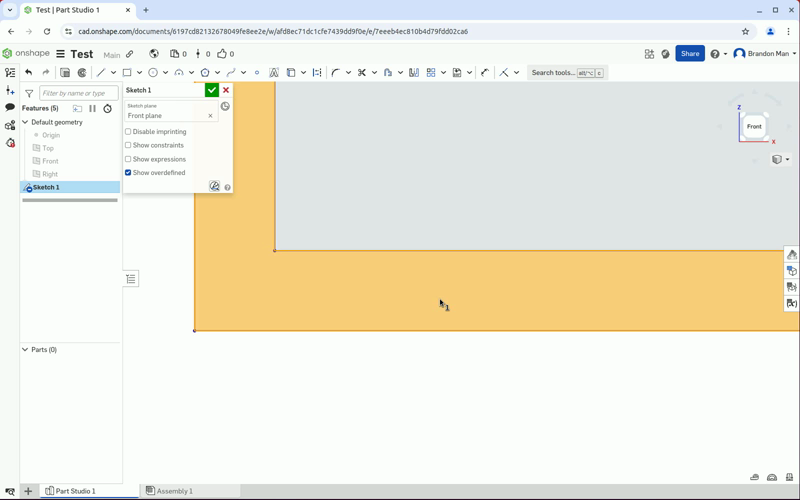
scroll(-6)
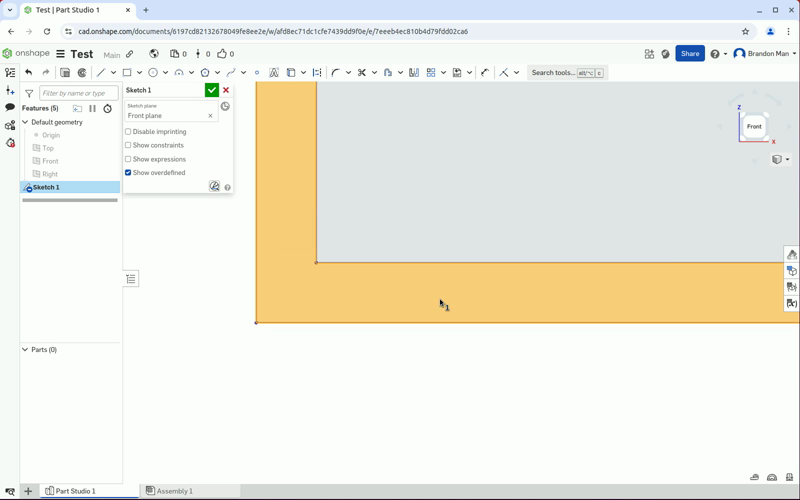
scroll(-6)
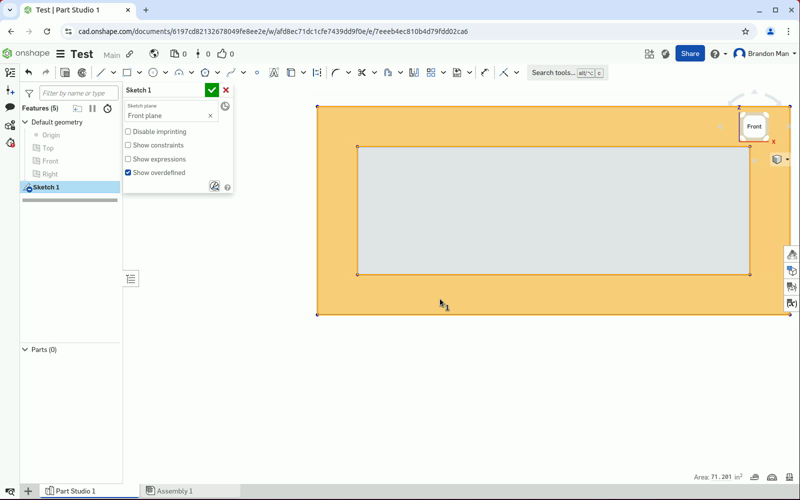
scroll(-6)
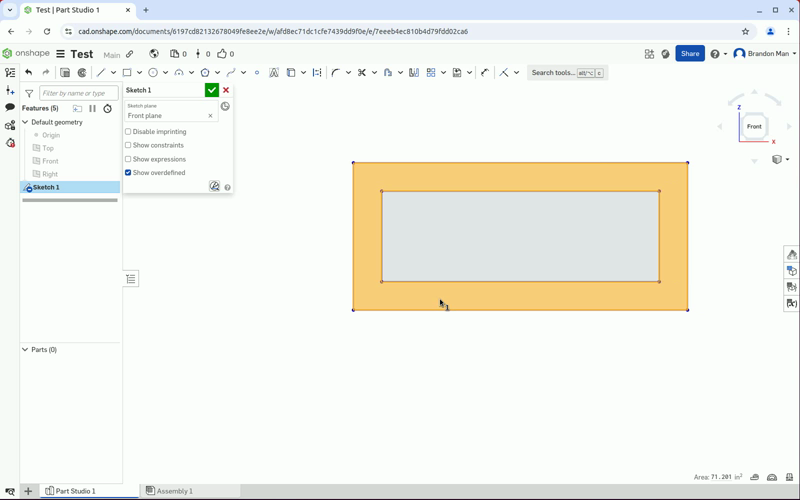
scroll(-6)
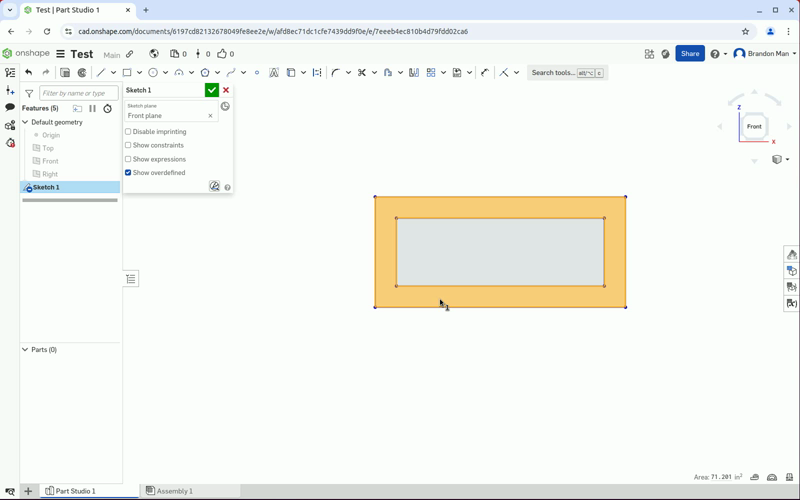
scroll(-6)
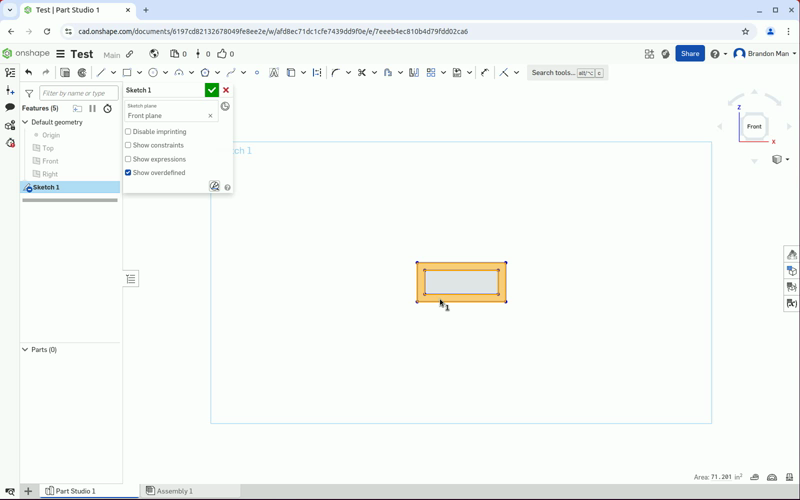
mouse_move(73, 352)
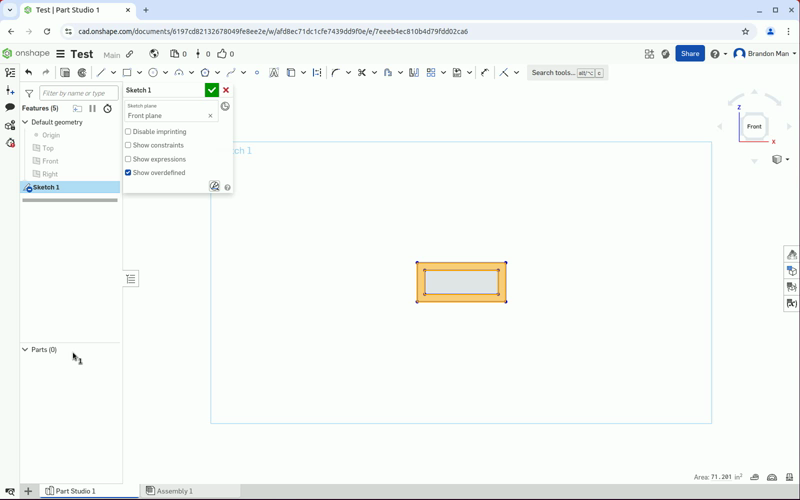
key(shift+y)
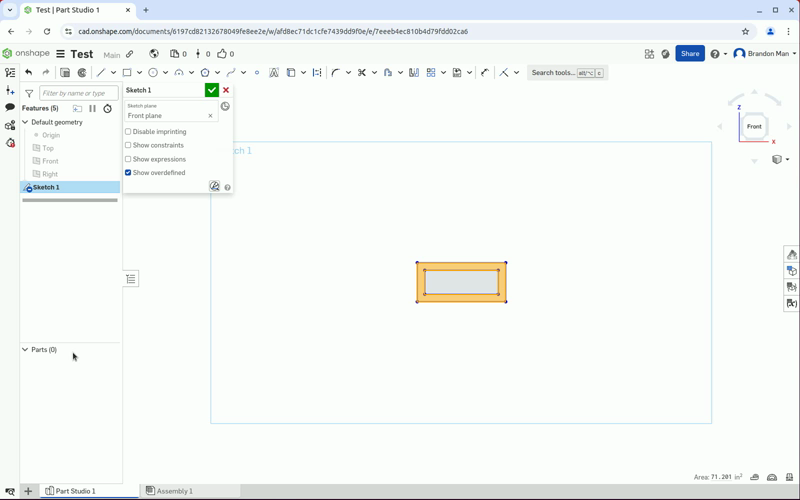
key(shift+e)
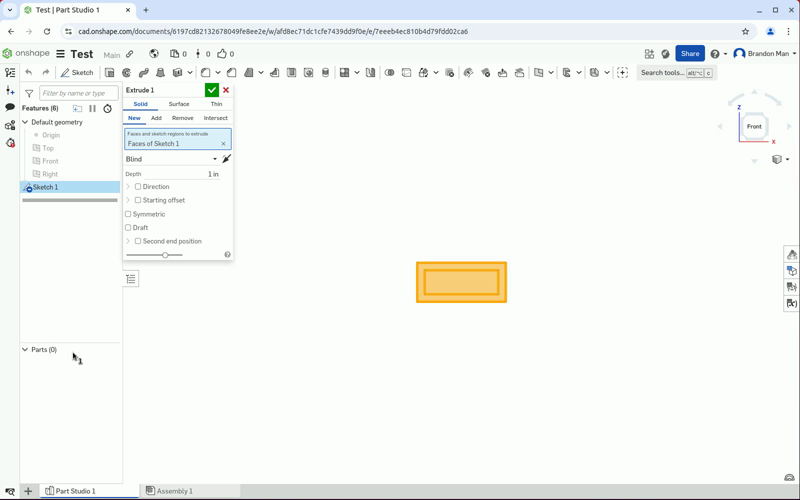
mouse_move(143, 106)
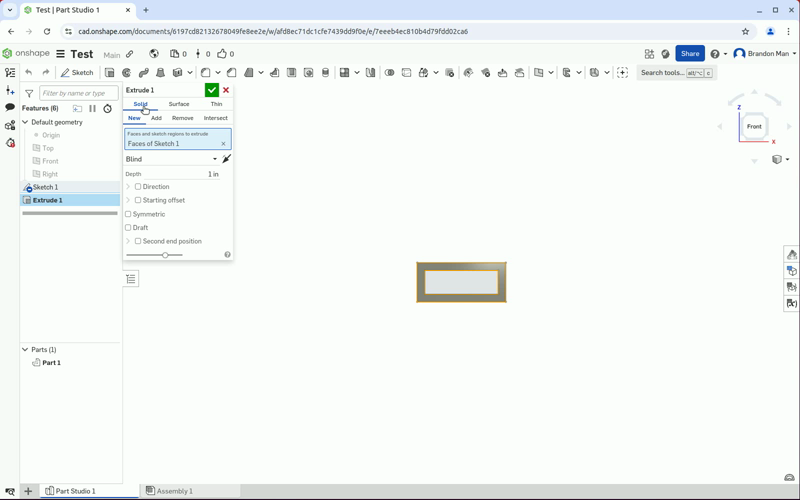
click(143, 106)
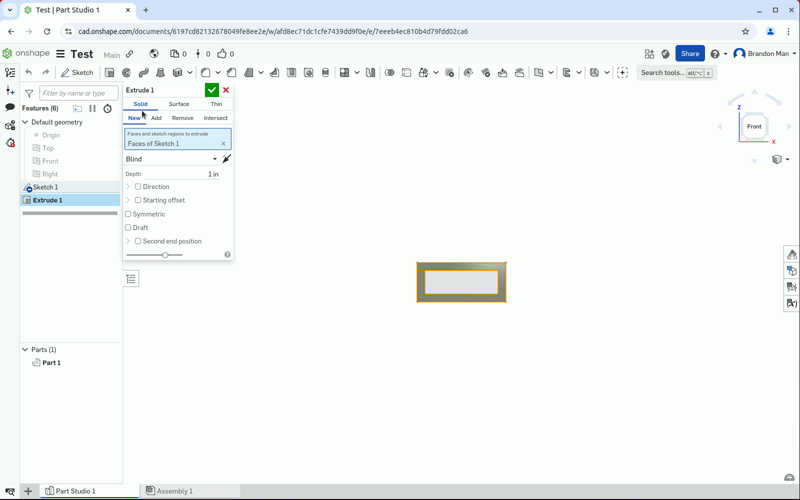
mouse_move(137, 120)
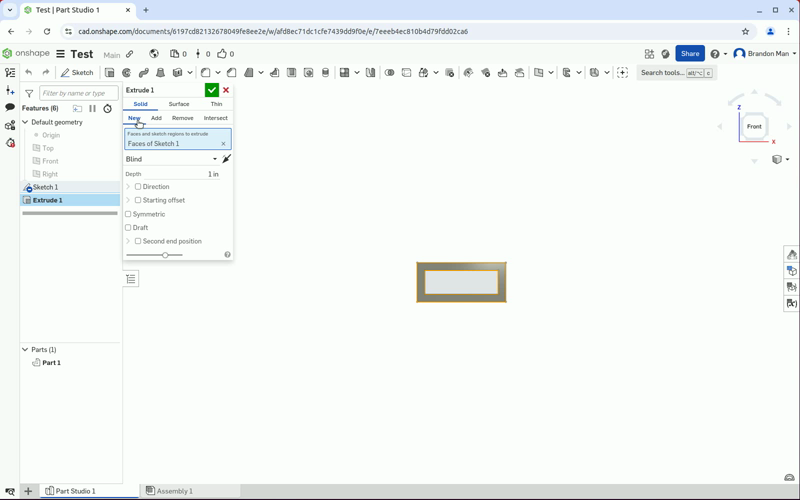
click(137, 120)
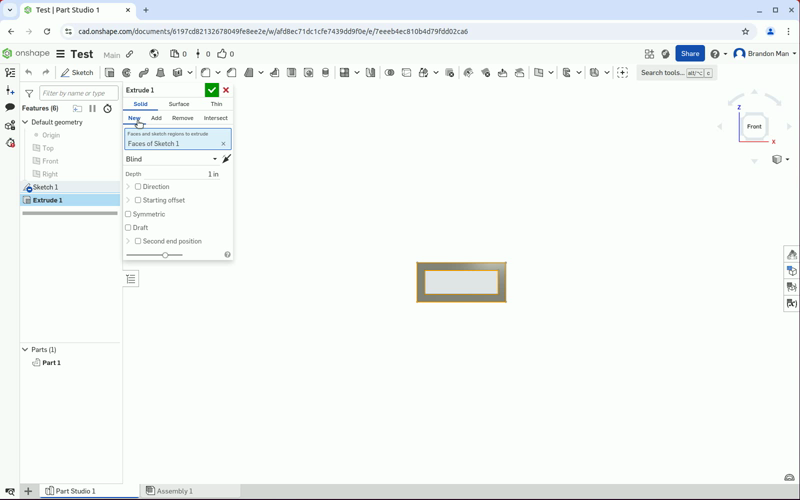
key(tab, 4)
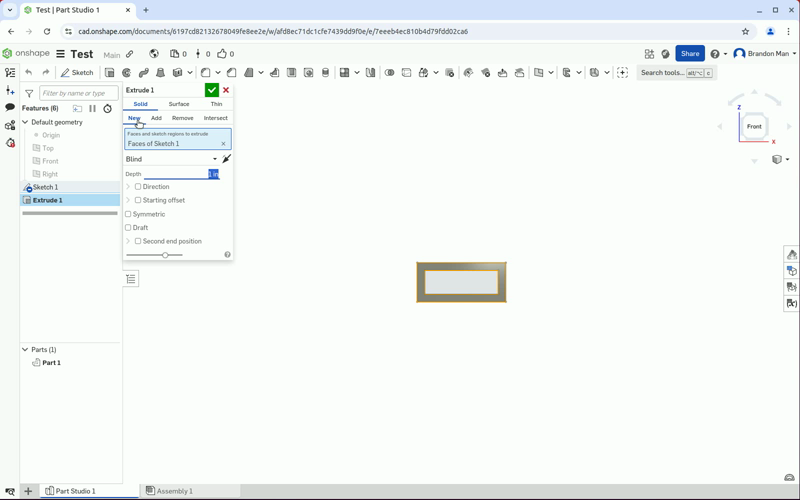
text(8.184)
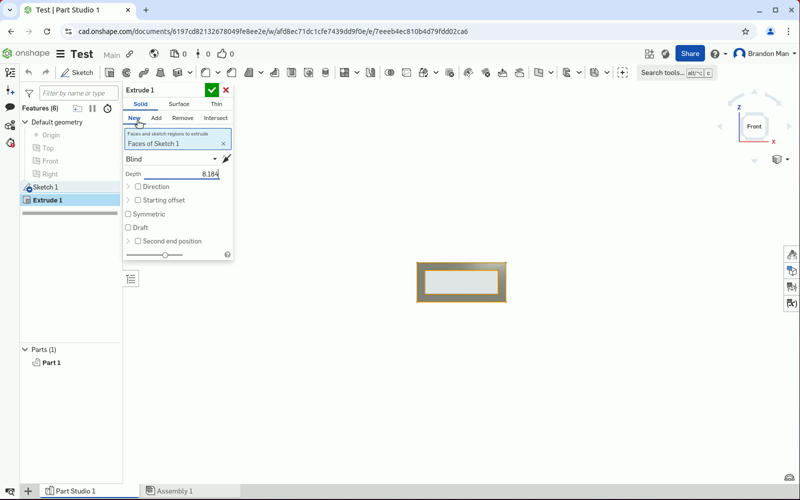
key(enter)
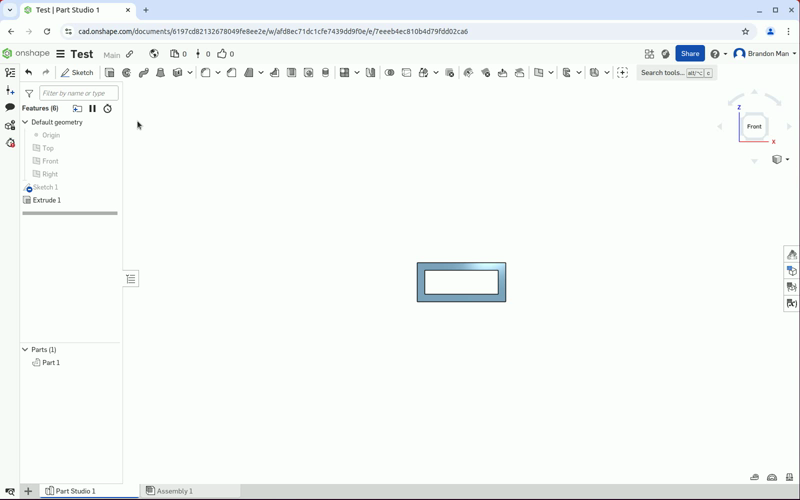
key(shift+h)
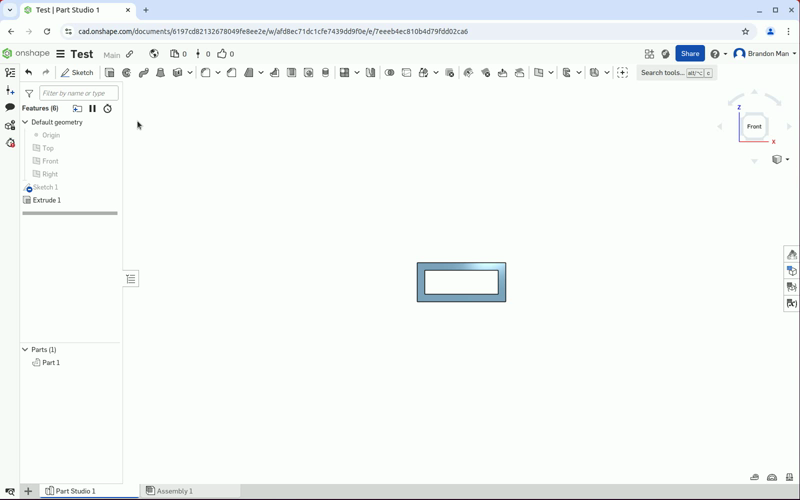
key(shift+h)
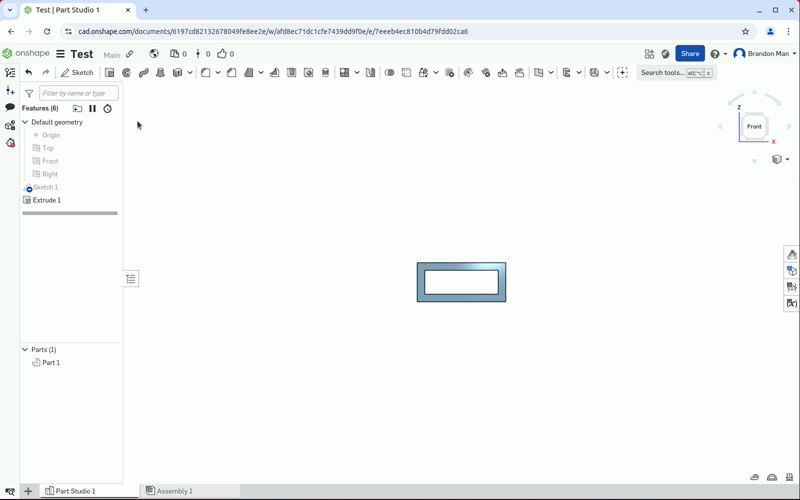
mouse_move(73, 189)
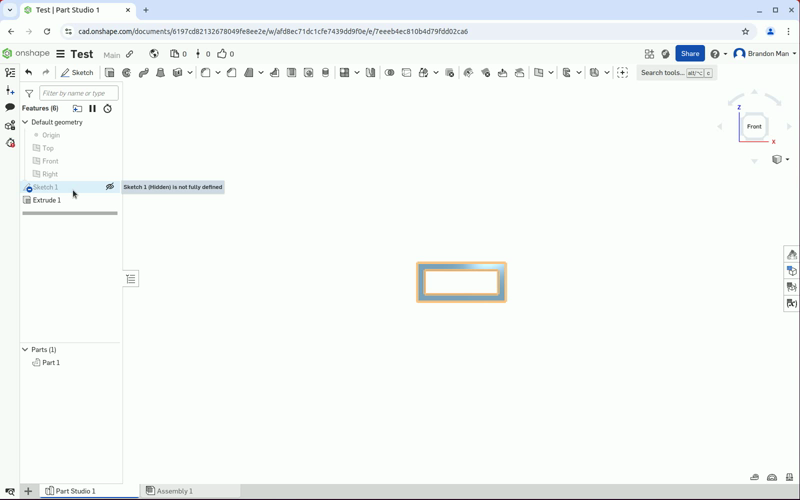
click(73, 189)
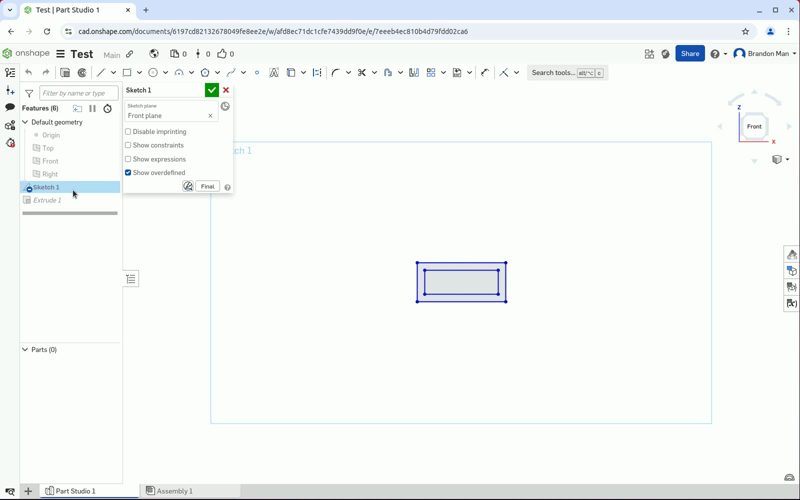
mouse_move(229, 92)
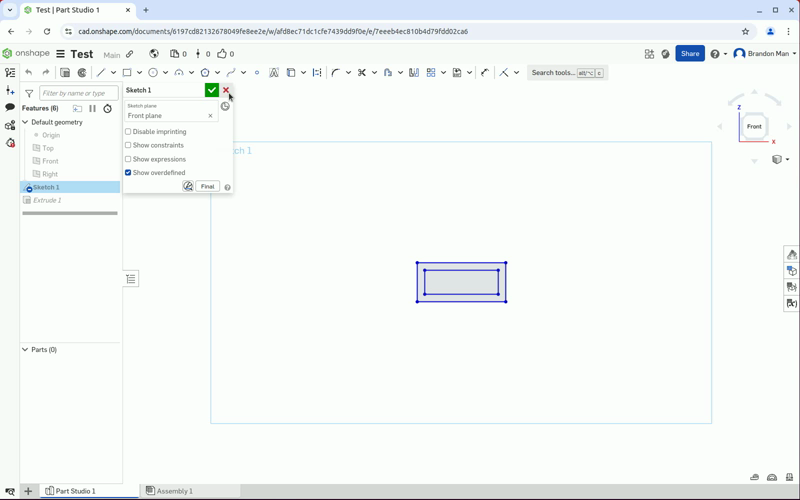
click(229, 92)
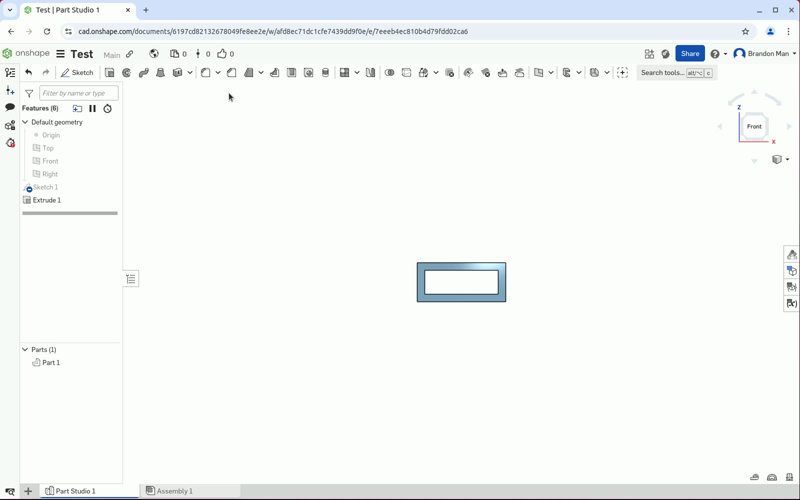
mouse_move(541, 75)
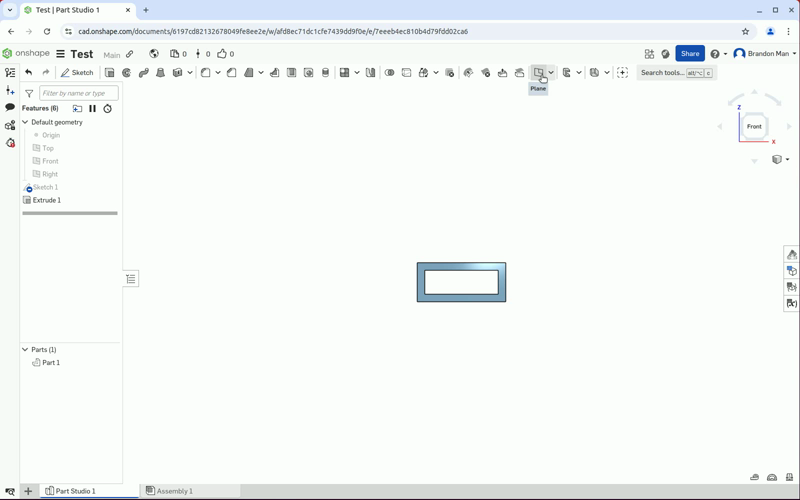
click(541, 75)
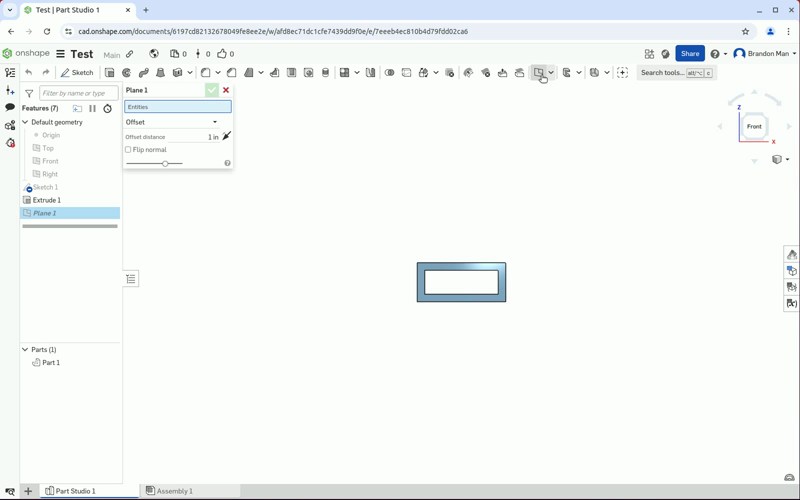
mouse_move(73, 163)
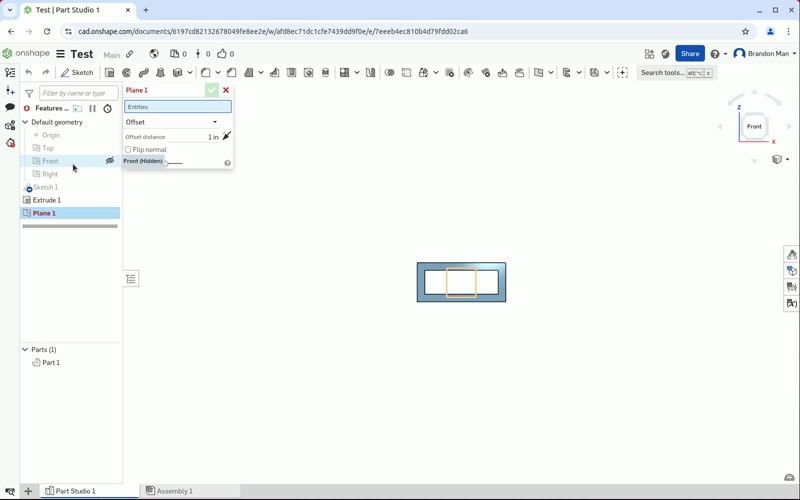
click(73, 163)
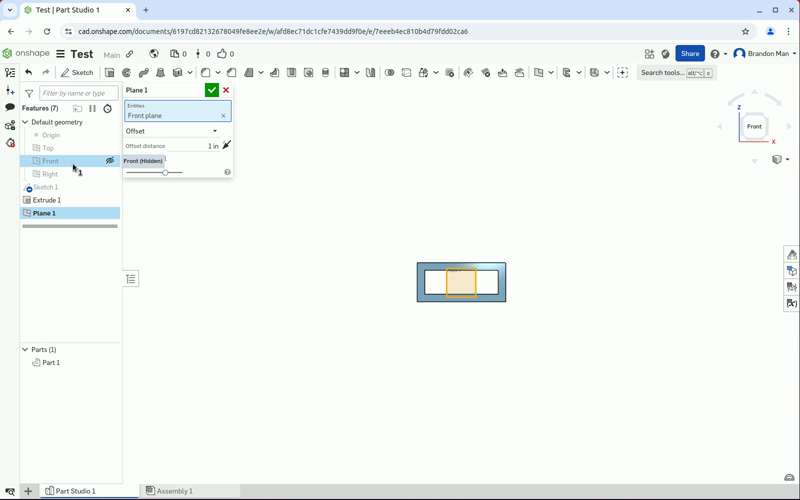
key(tab, 2)
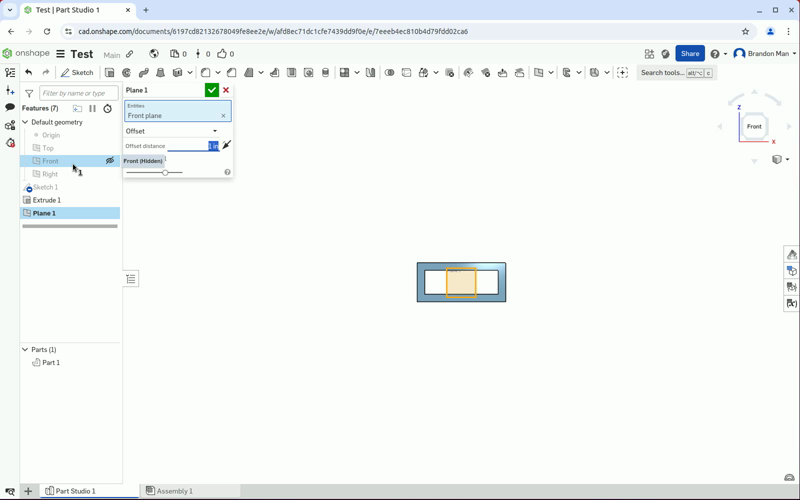
text(8.196)
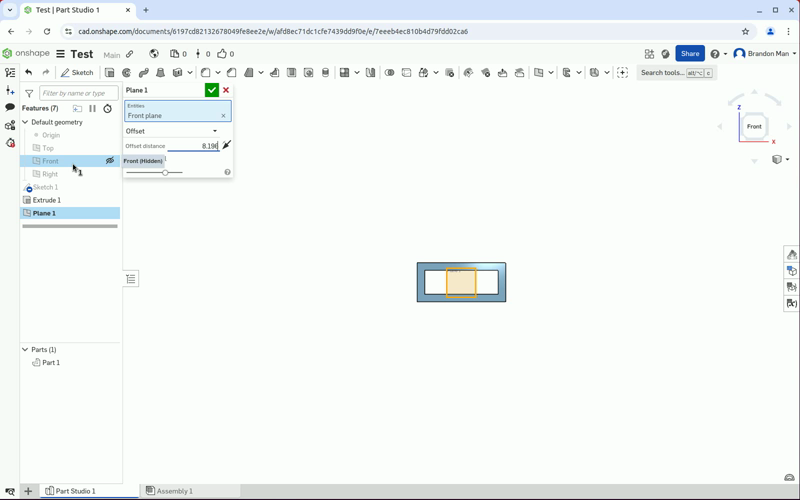
key(enter, 2)
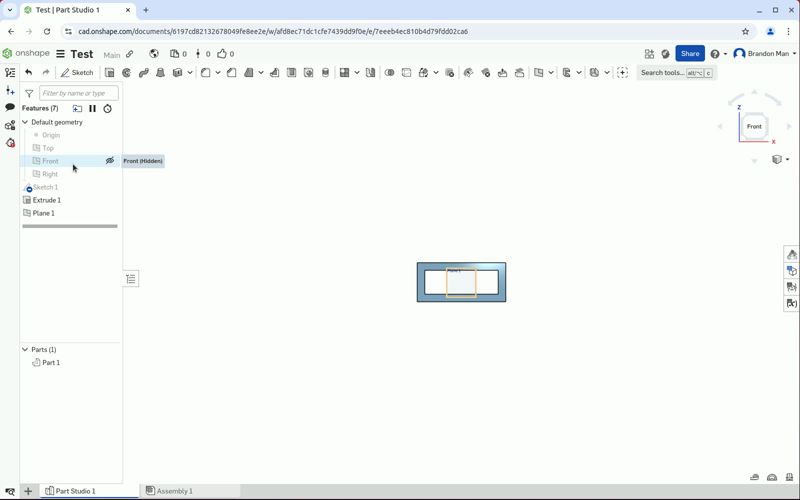
key(shift+s)
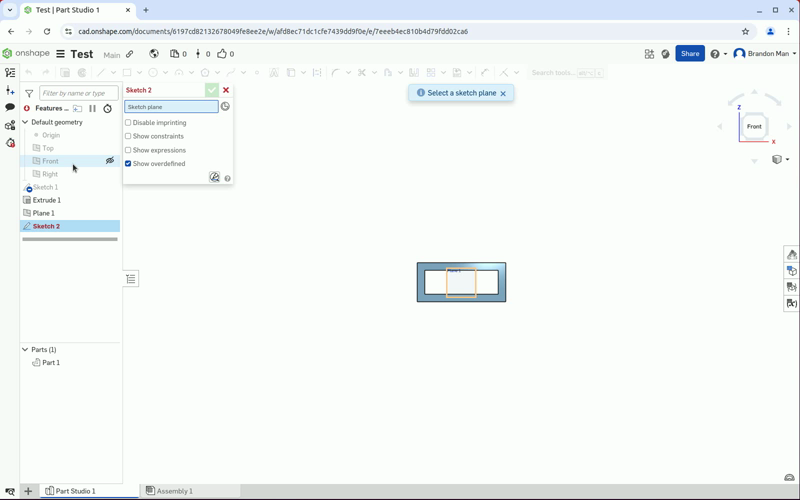
mouse_move(73, 215)
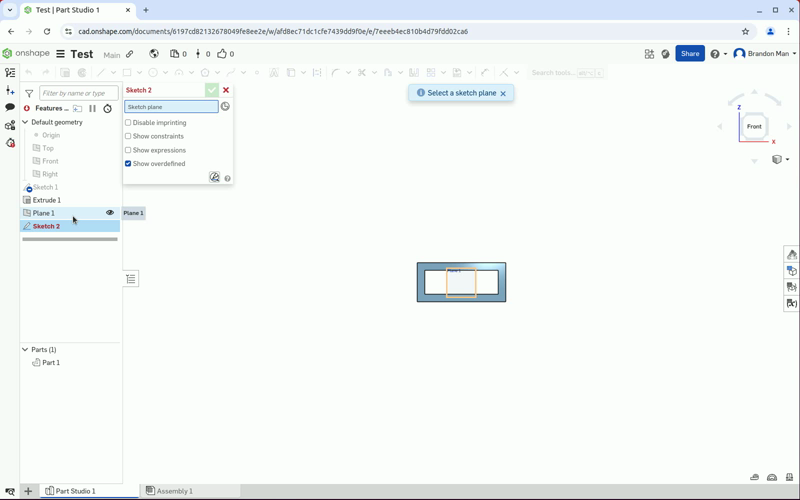
click(73, 215)
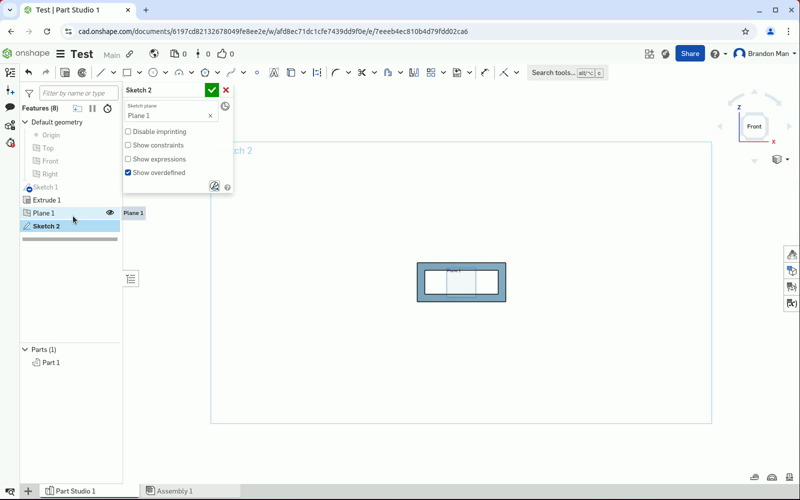
mouse_move(73, 352)
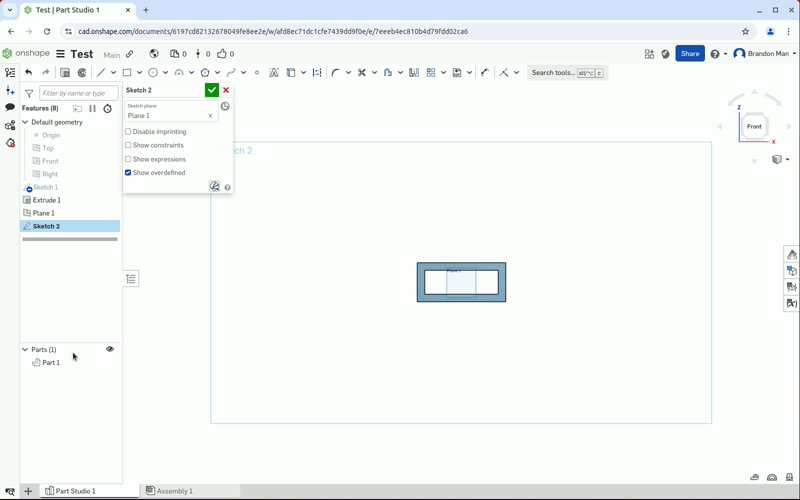
key(y)
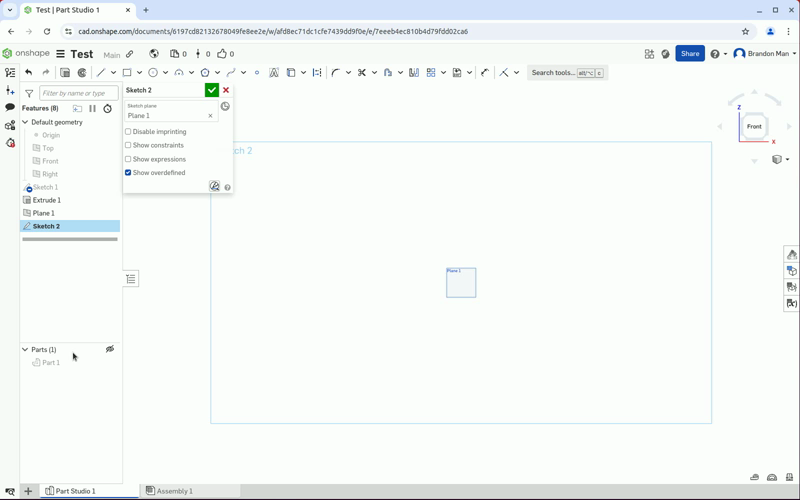
key(l)
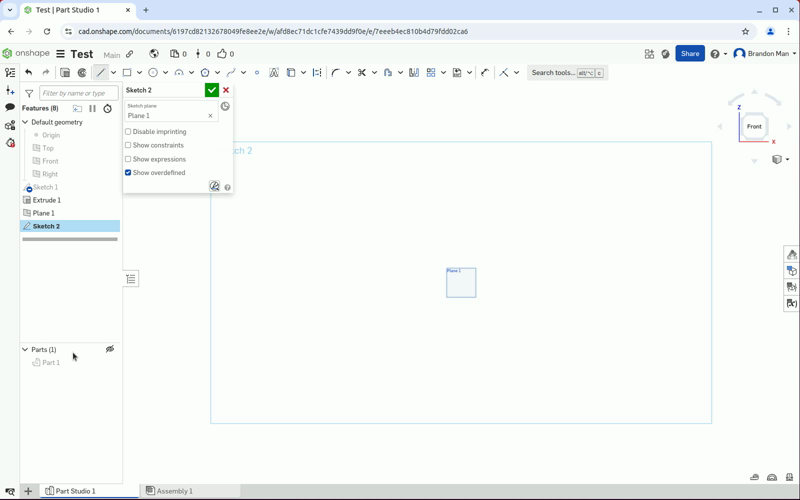
key_down(shift)
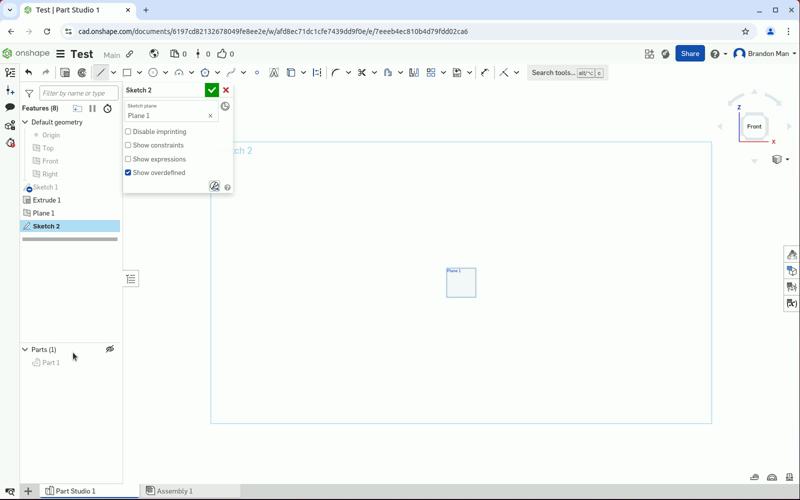
mouse_move(424, 294)
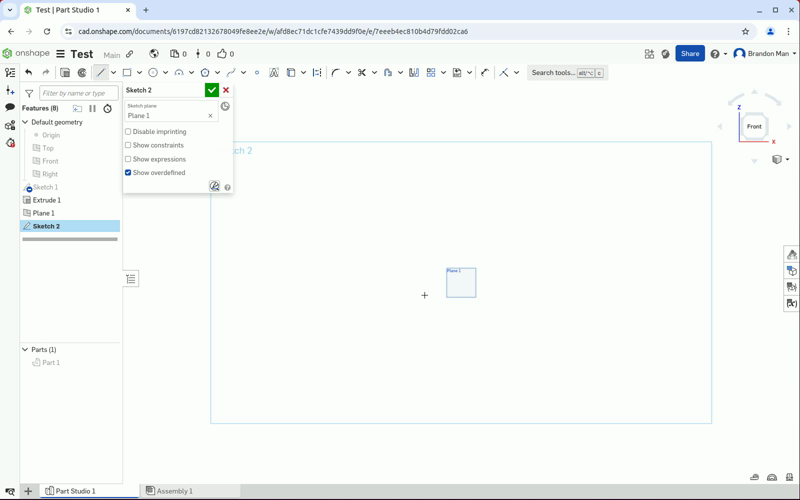
click(424, 294)
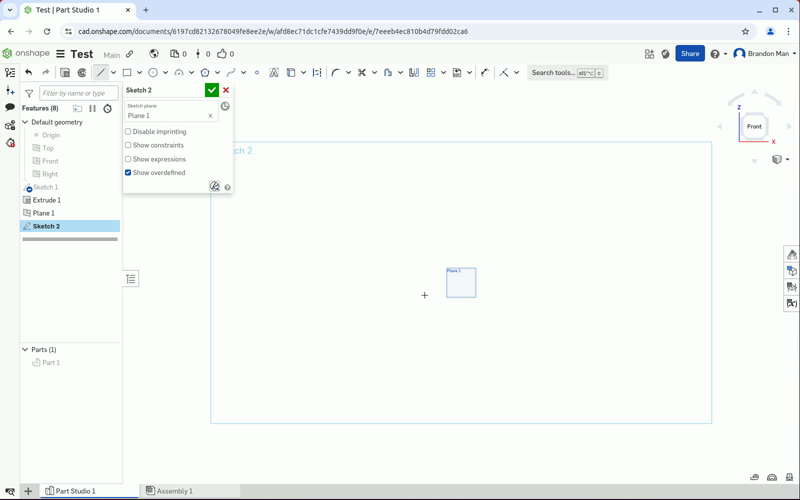
key_up(shift)
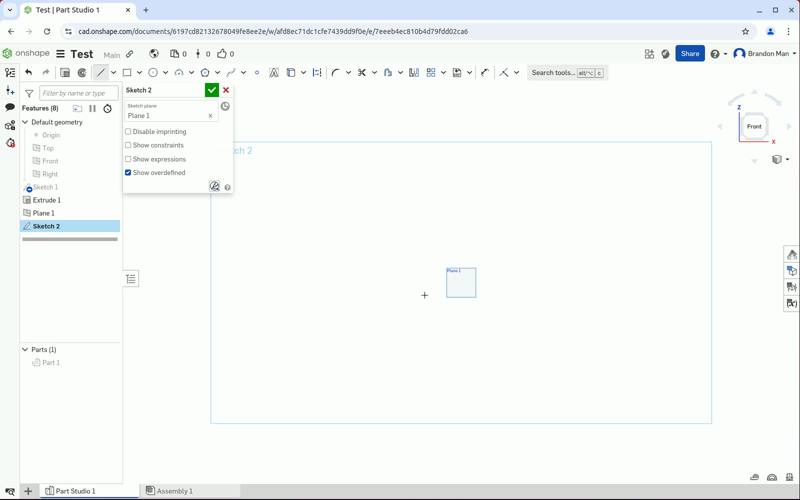
key_down(shift)
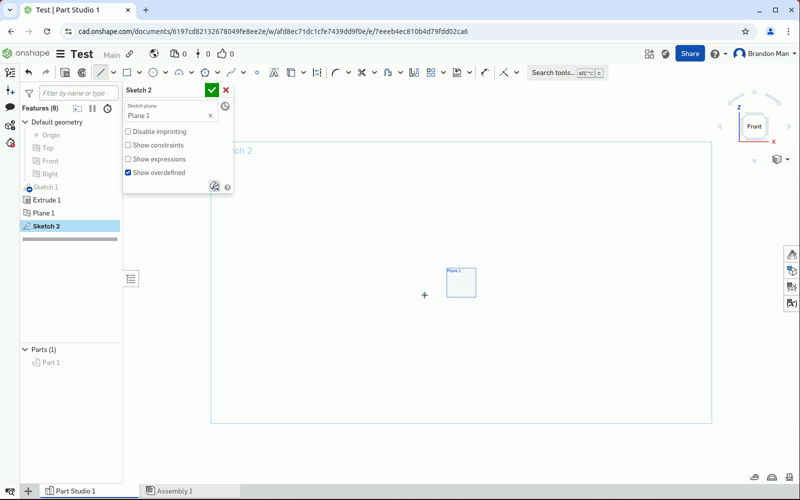
mouse_move(498, 294)
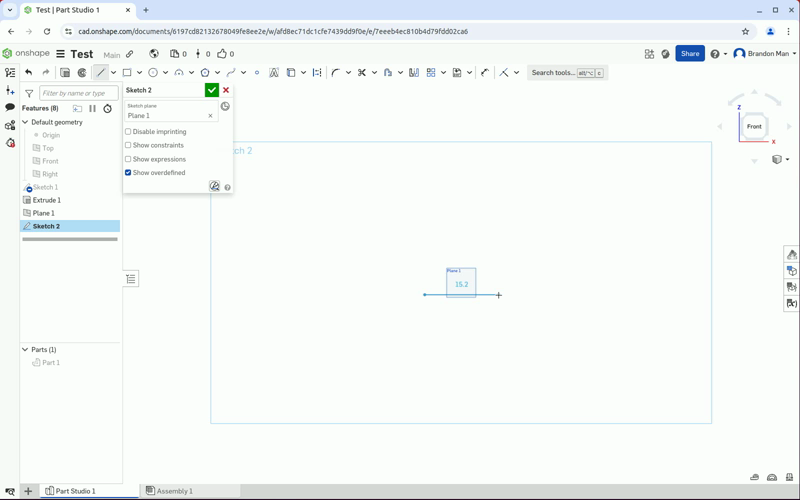
click(498, 294)
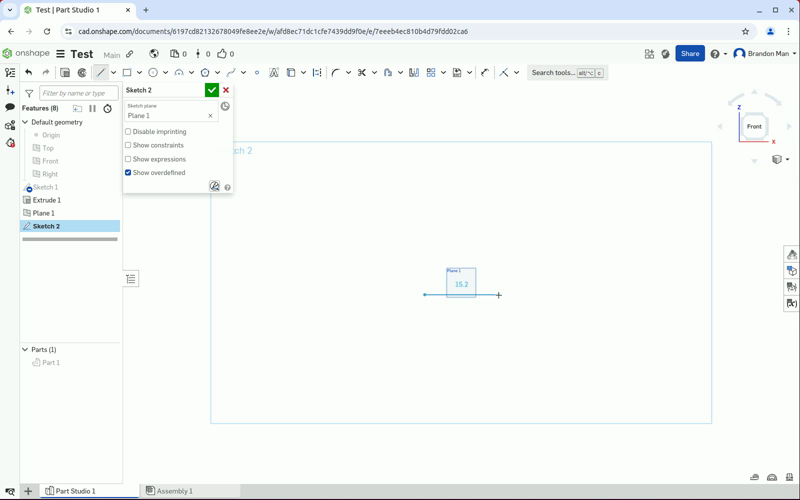
key_up(shift)
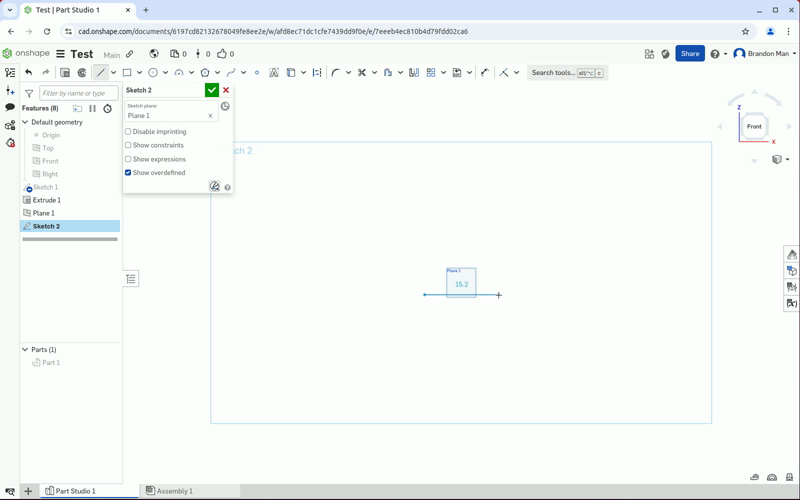
key_down(shift)
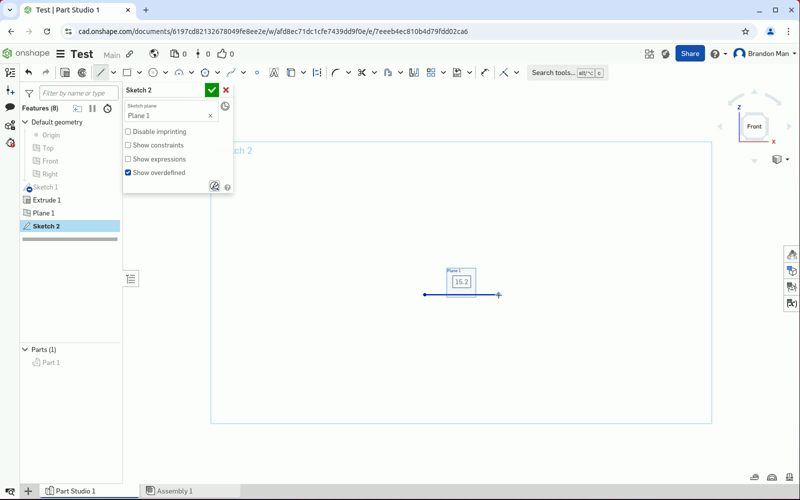
mouse_move(528, 294)
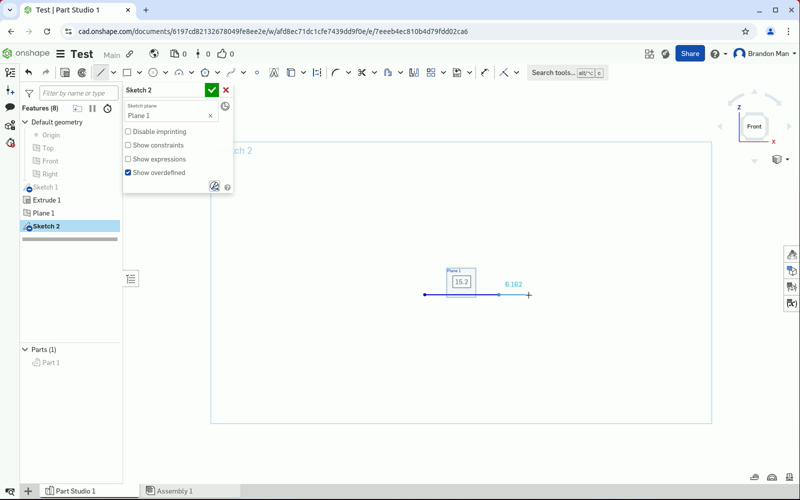
mouse_move(498, 270)
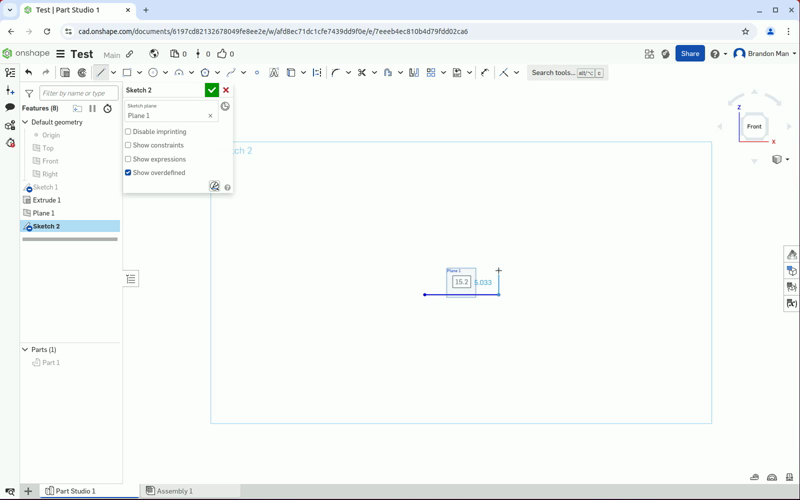
click(498, 270)
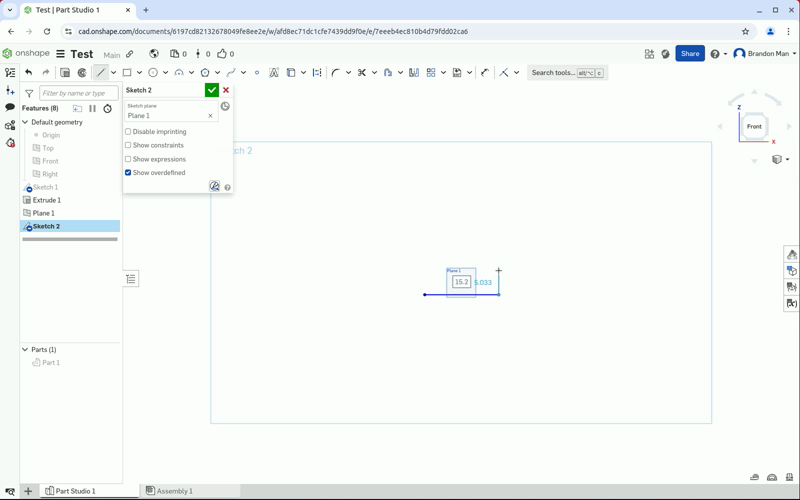
key_up(shift)
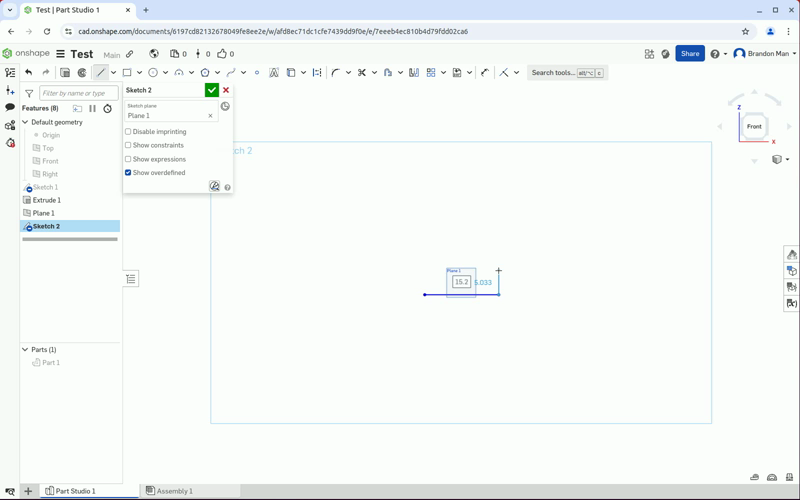
key_down(shift)
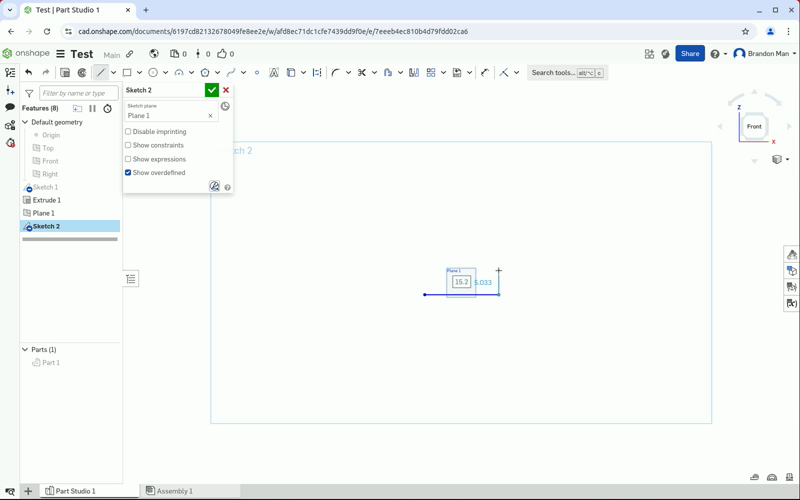
mouse_move(424, 270)
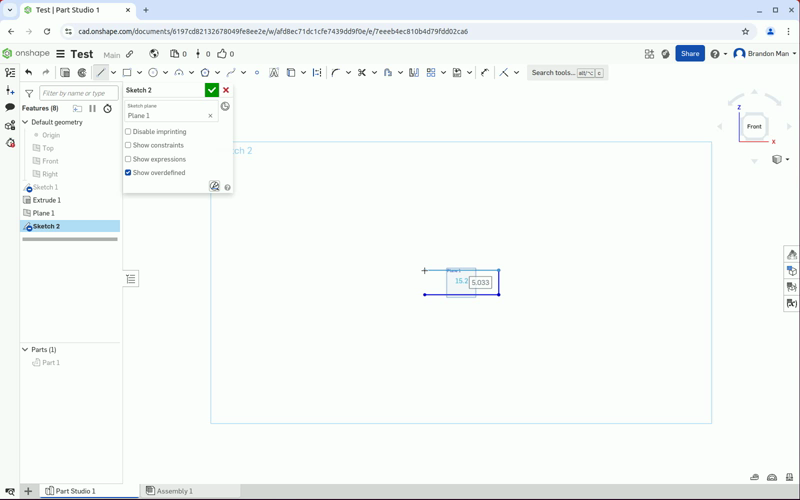
click(424, 270)
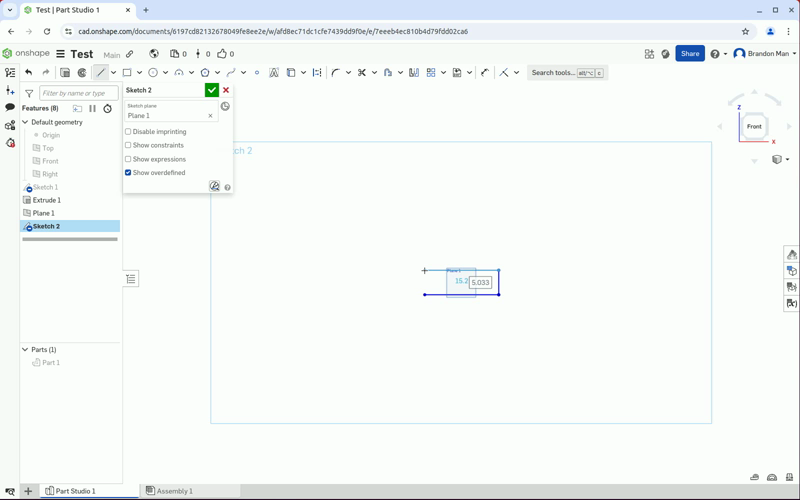
key_up(shift)
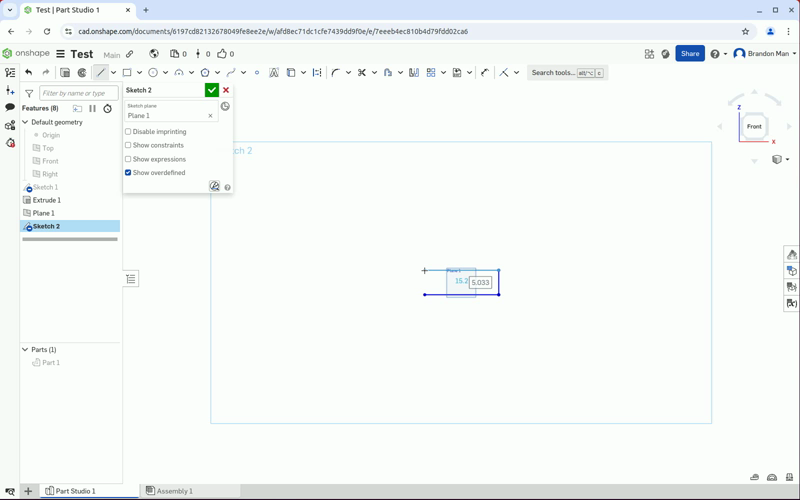
mouse_move(454, 270)
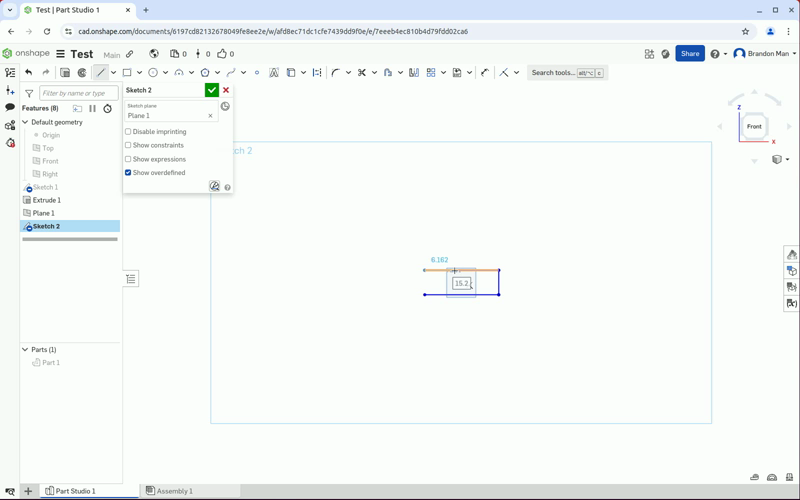
key_down(shift)
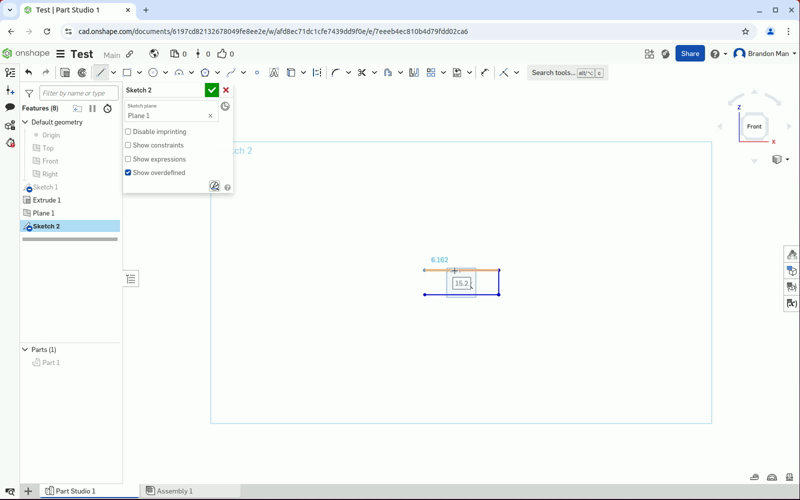
mouse_move(424, 294)
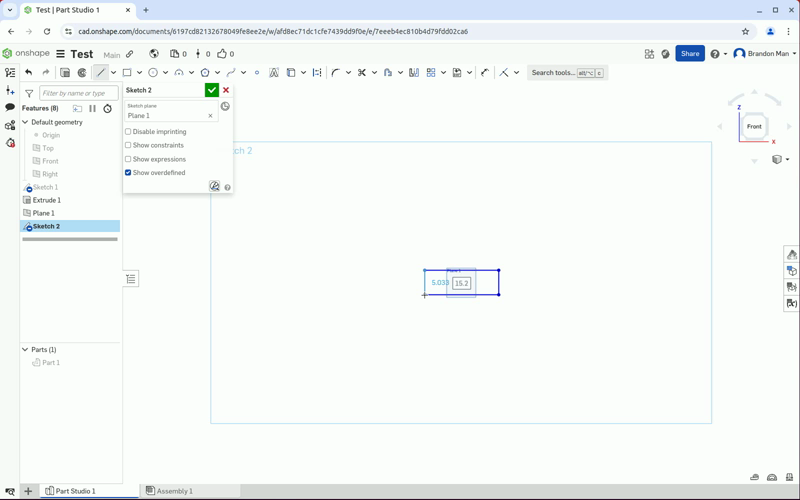
key_up(shift)
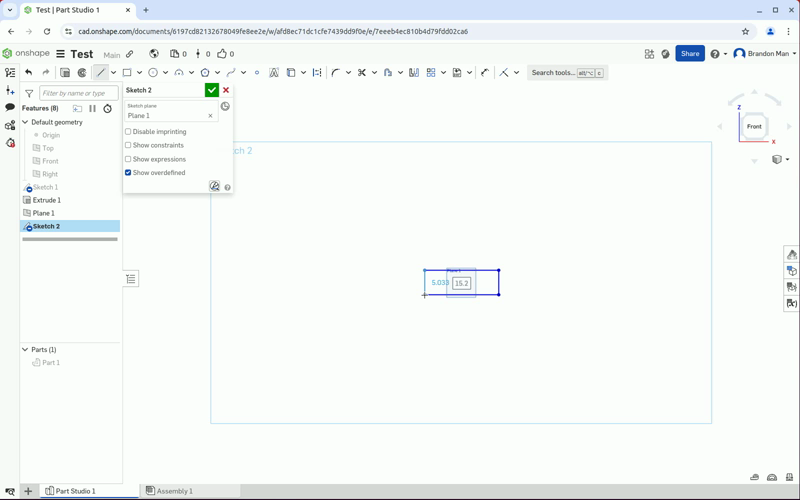
click(424, 294)
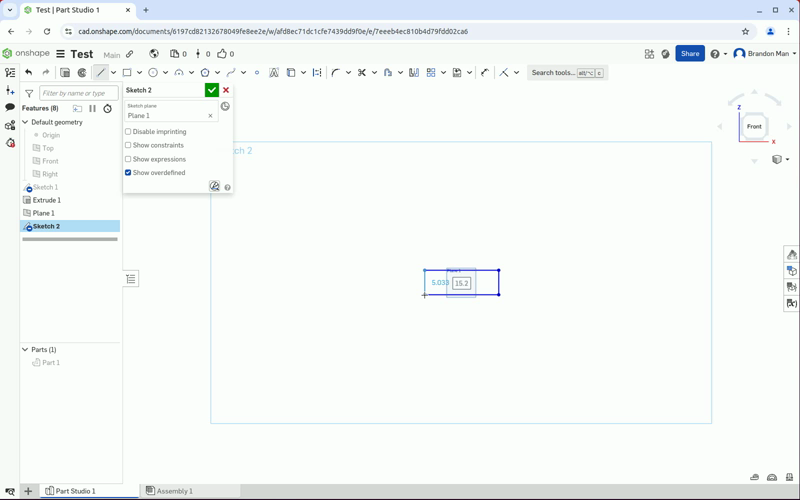
key(esc)
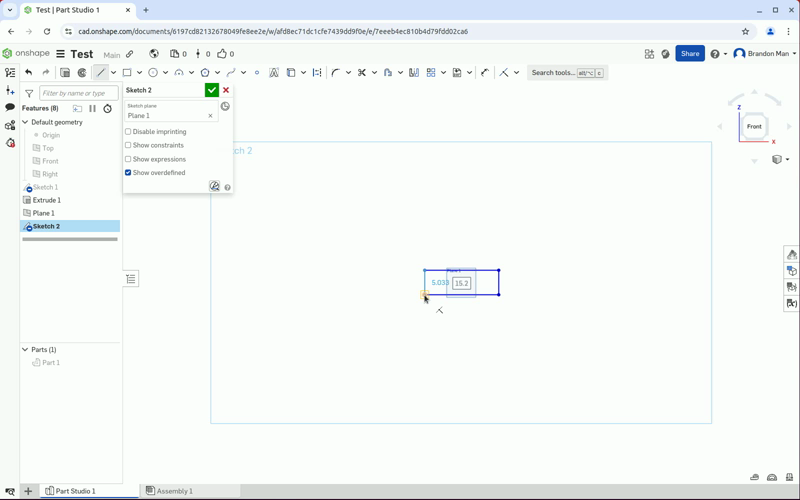
key(l)
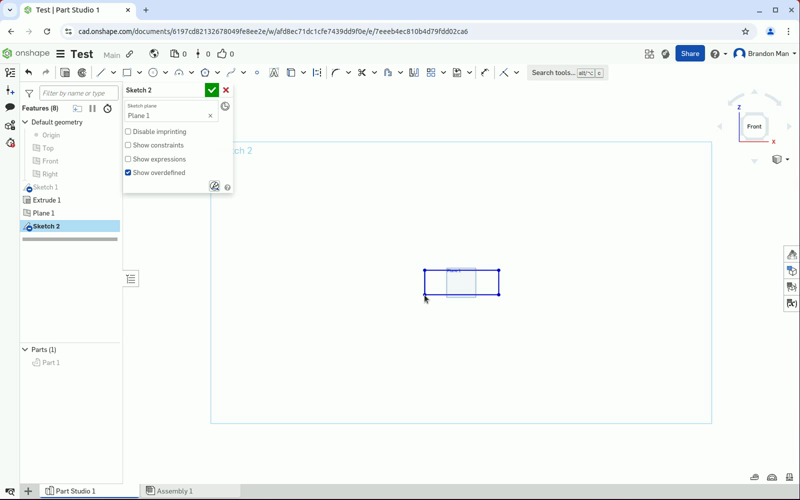
key_down(shift)
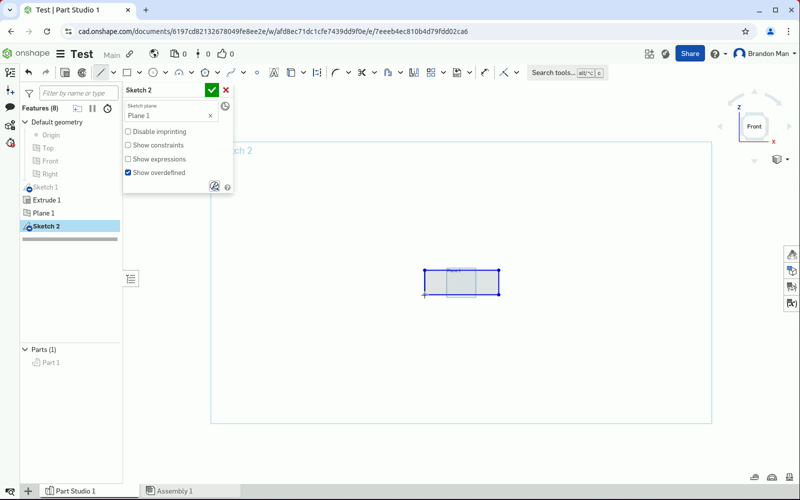
mouse_move(428, 290)
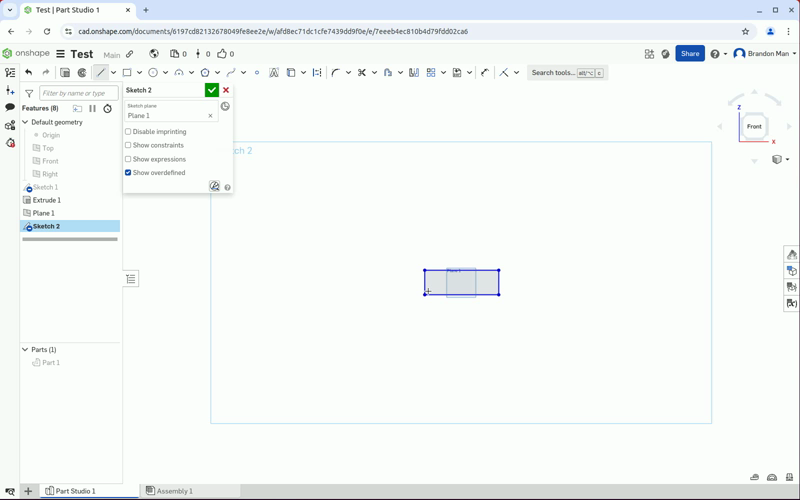
click(428, 290)
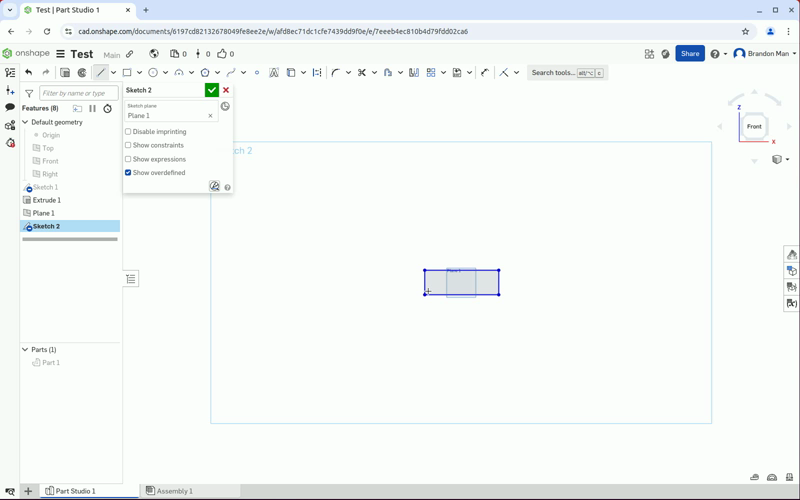
key_up(shift)
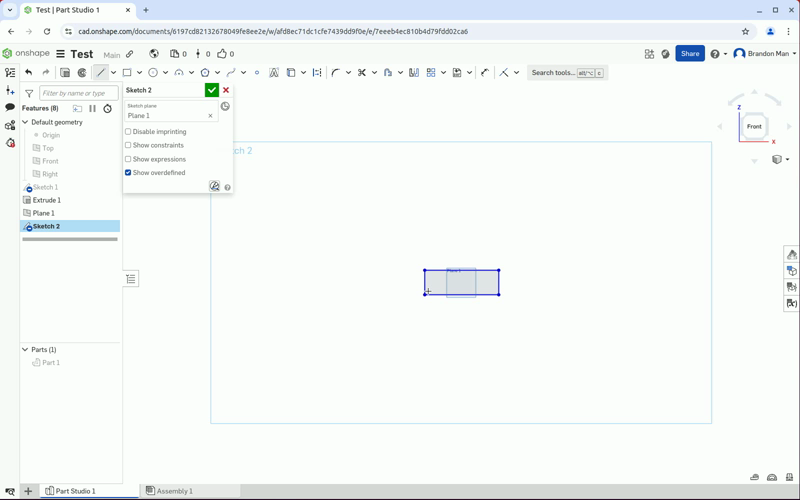
key_down(shift)
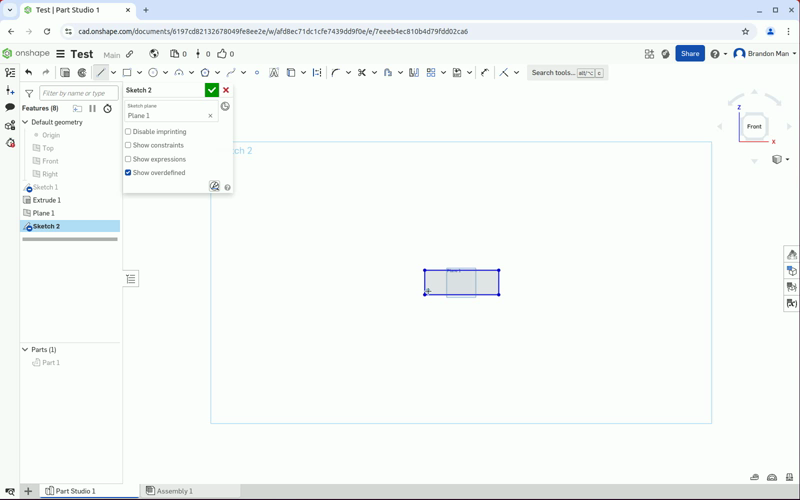
mouse_move(494, 290)
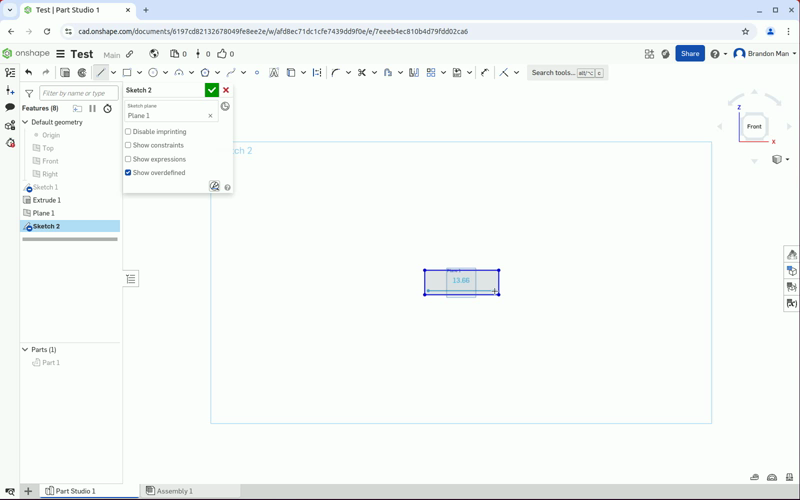
click(494, 290)
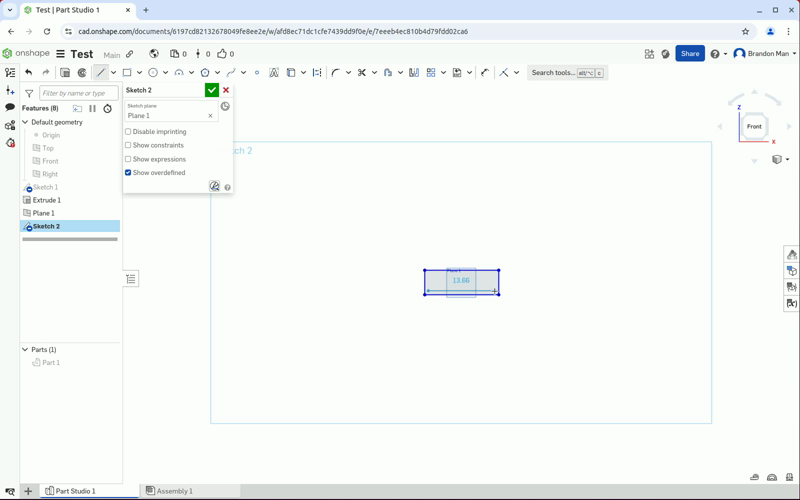
key_up(shift)
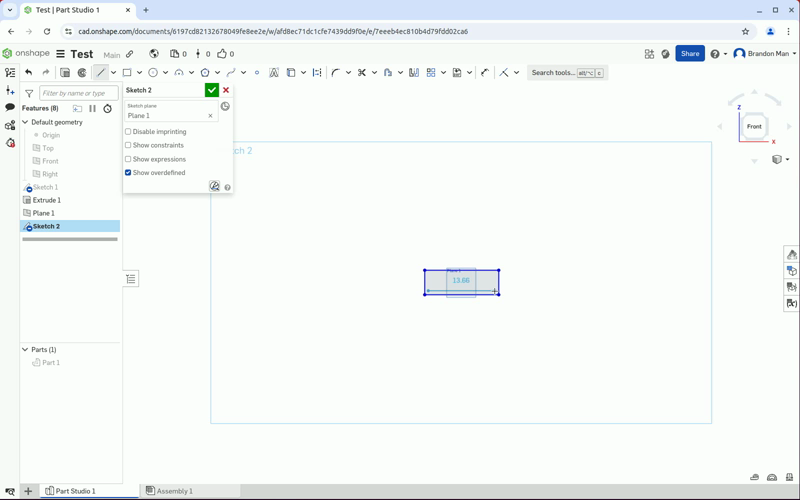
key_down(shift)
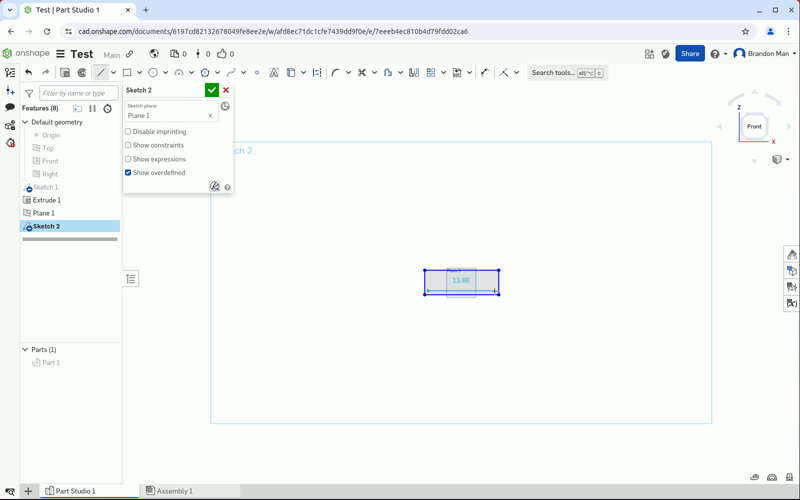
mouse_move(524, 290)
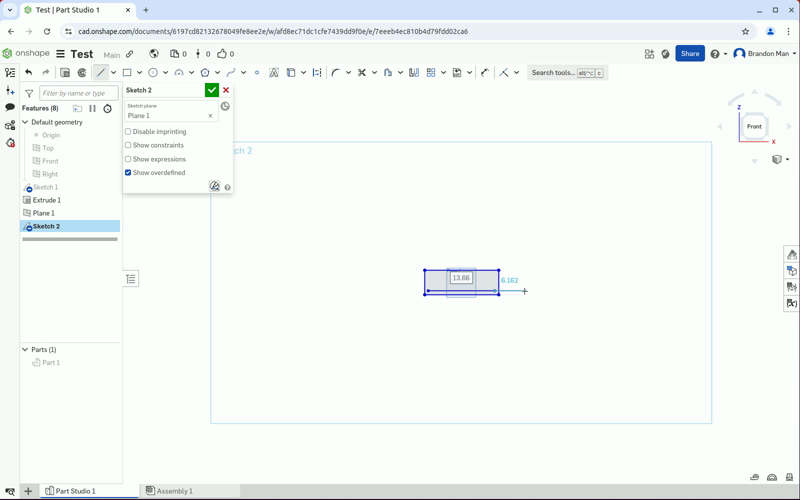
mouse_move(494, 273)
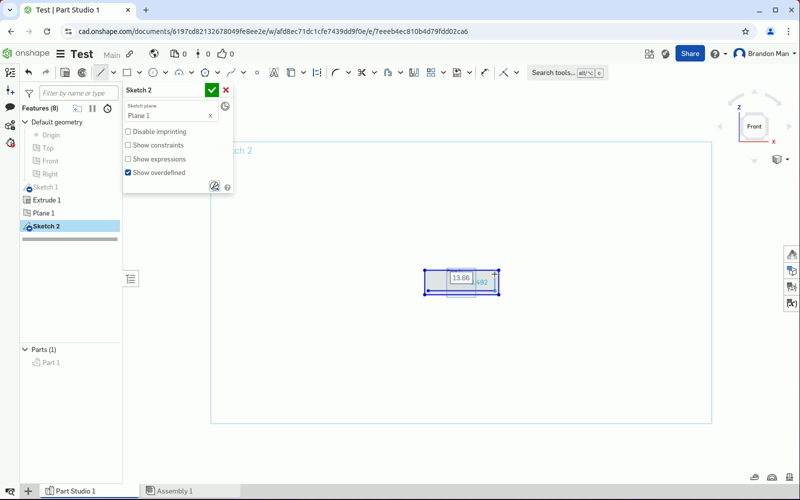
click(494, 273)
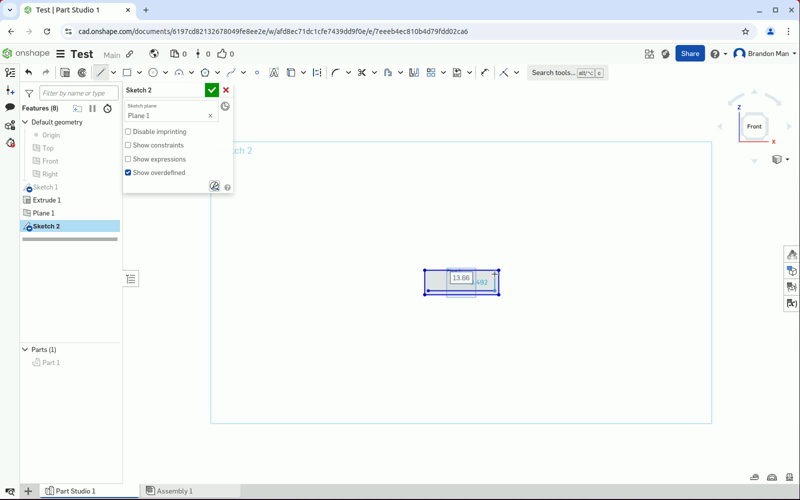
key_up(shift)
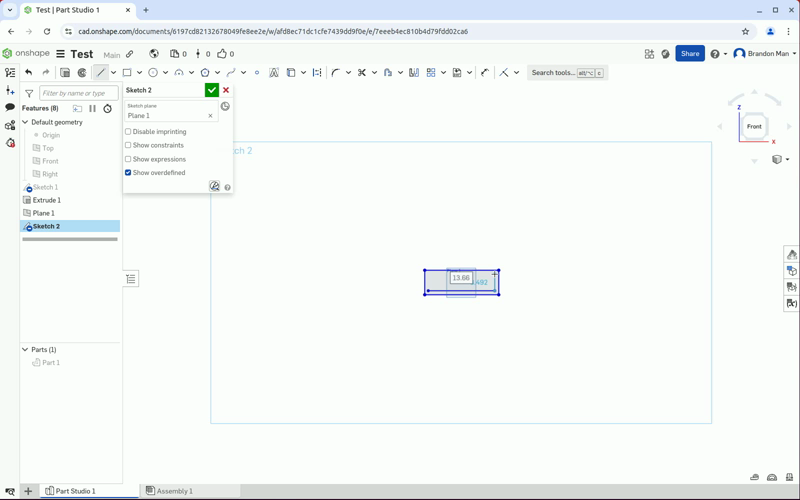
key_down(shift)
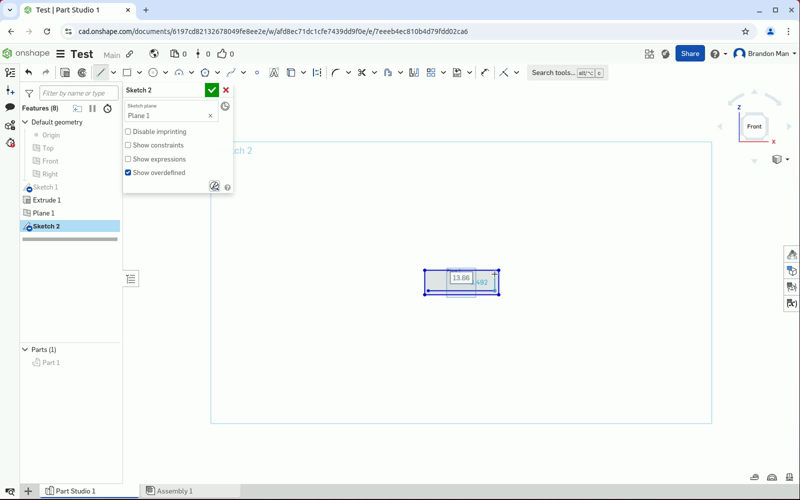
mouse_move(428, 273)
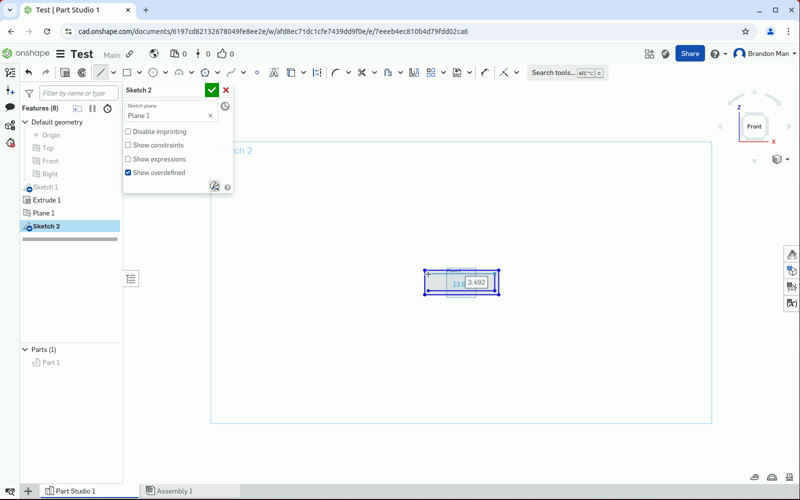
click(428, 273)
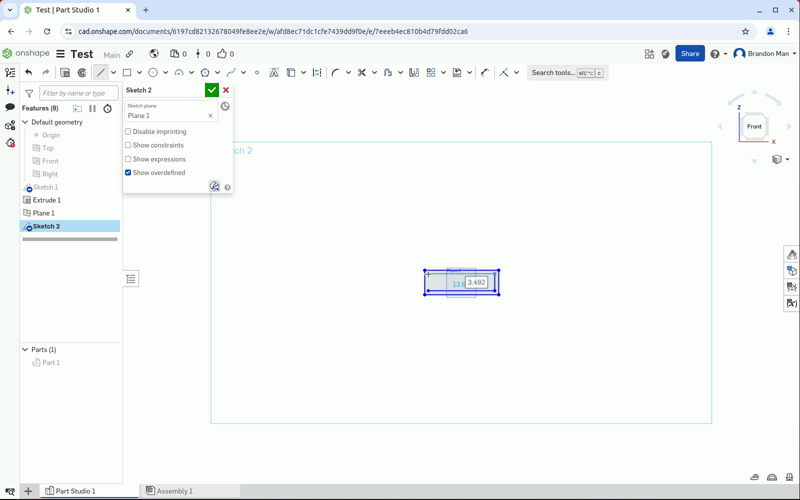
key_up(shift)
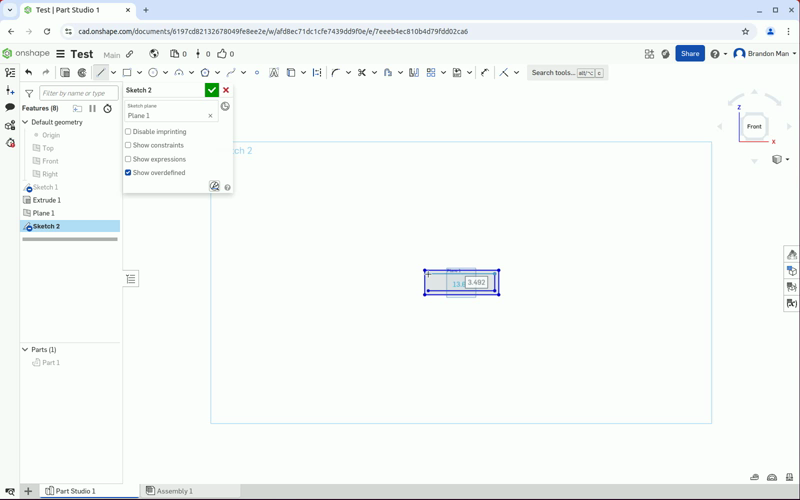
mouse_move(458, 273)
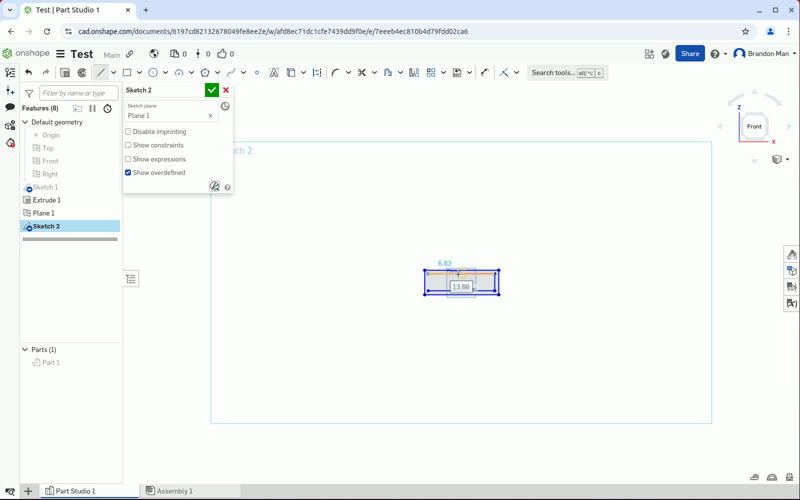
key_down(shift)
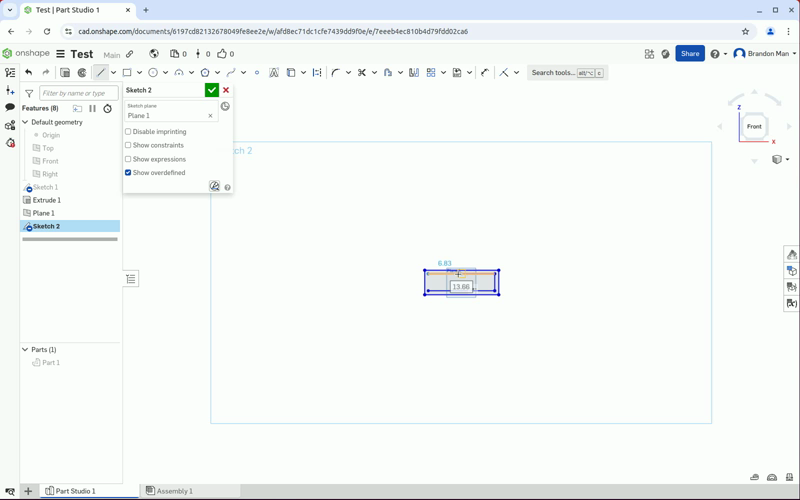
mouse_move(428, 290)
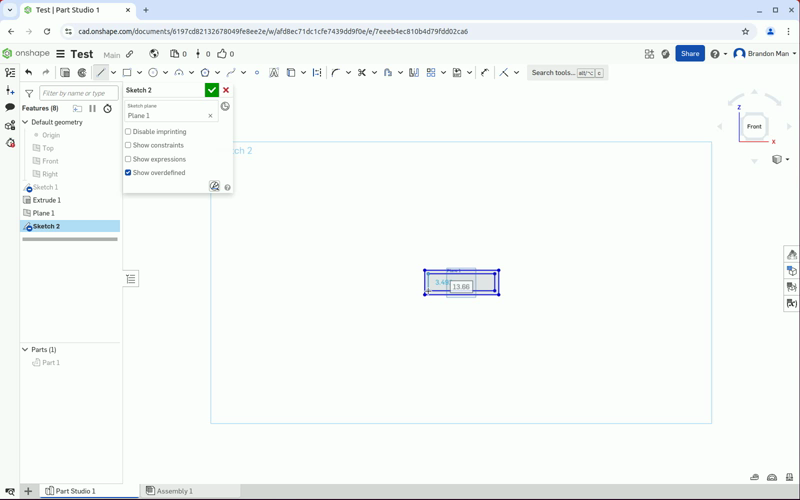
key_up(shift)
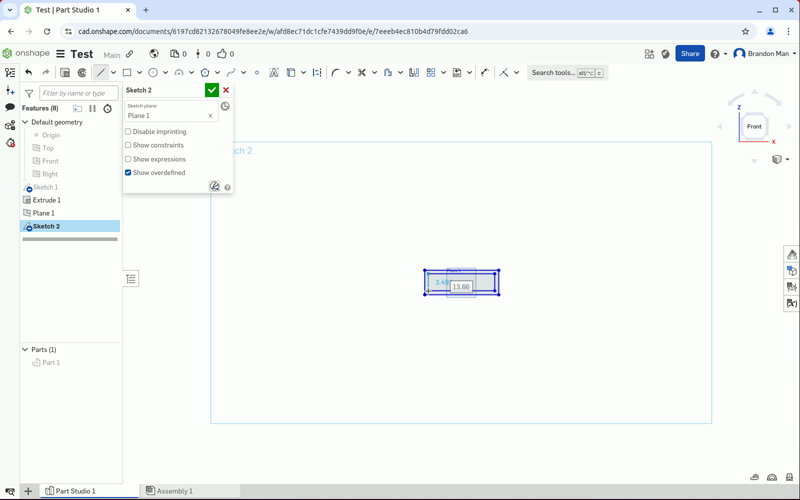
click(428, 290)
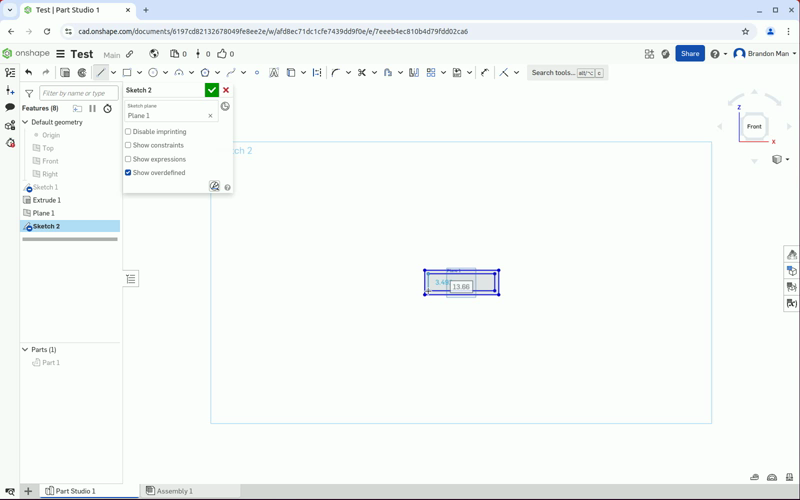
key(esc)
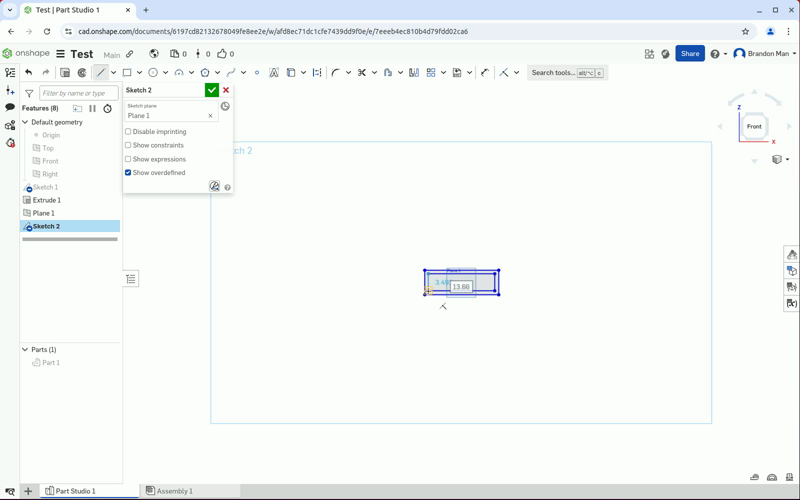
mouse_move(483, 272)
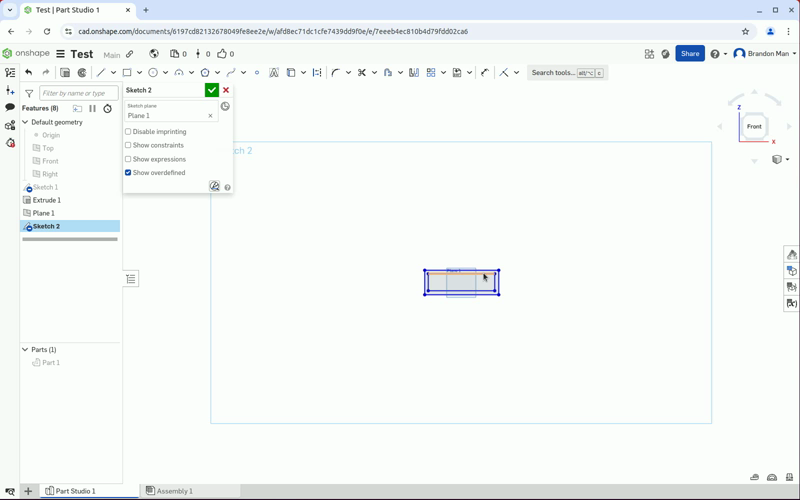
scroll(6)
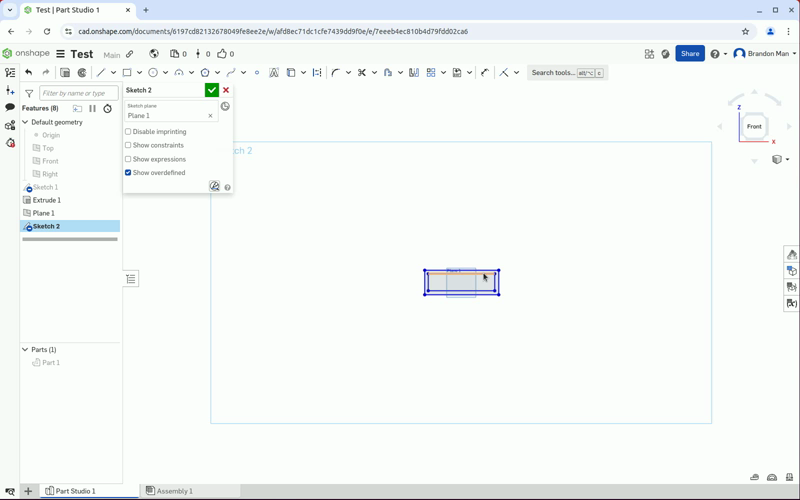
scroll(6)
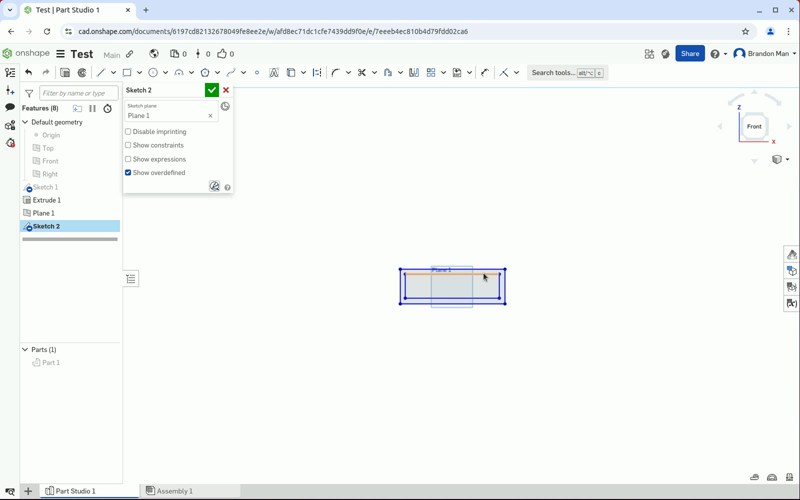
scroll(6)
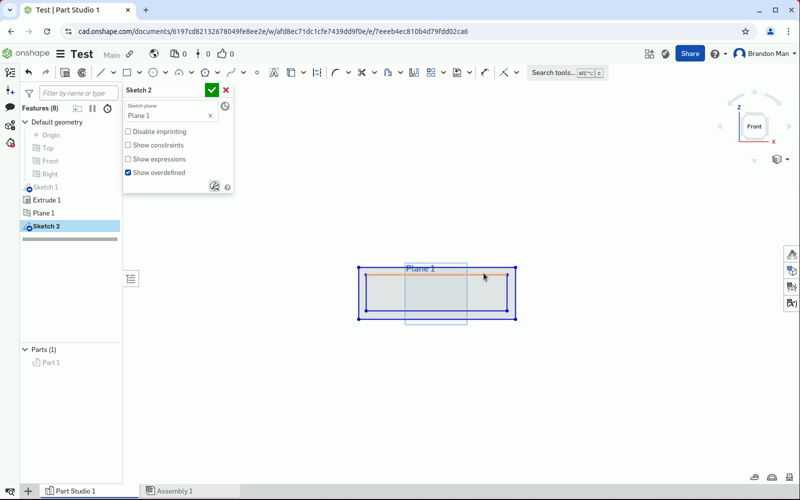
scroll(6)
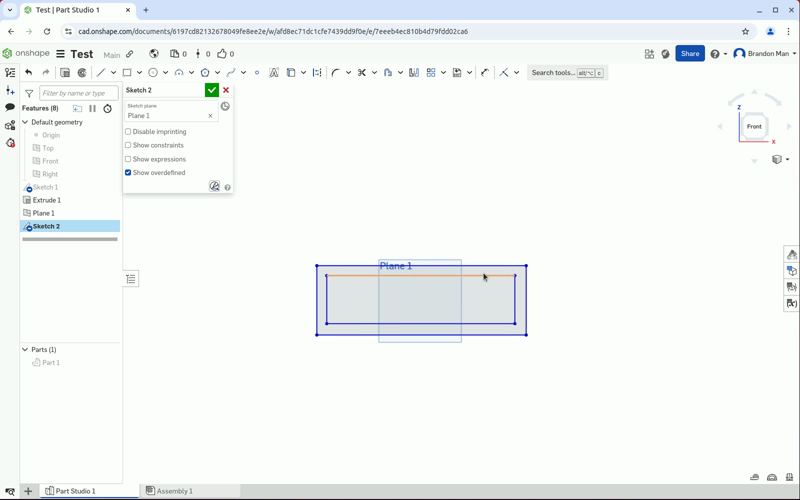
scroll(6)
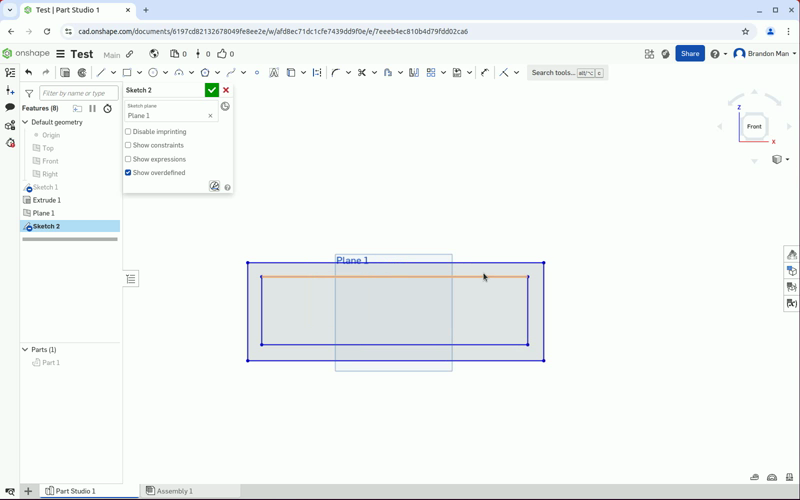
scroll(6)
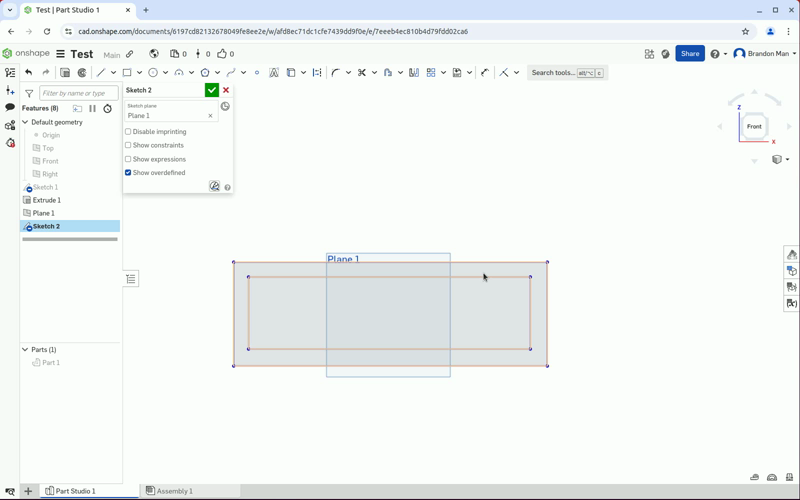
scroll(6)
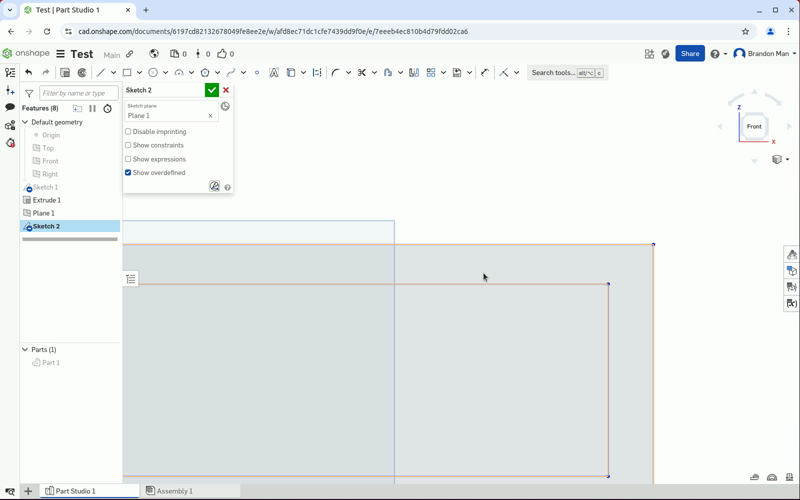
click(483, 272)
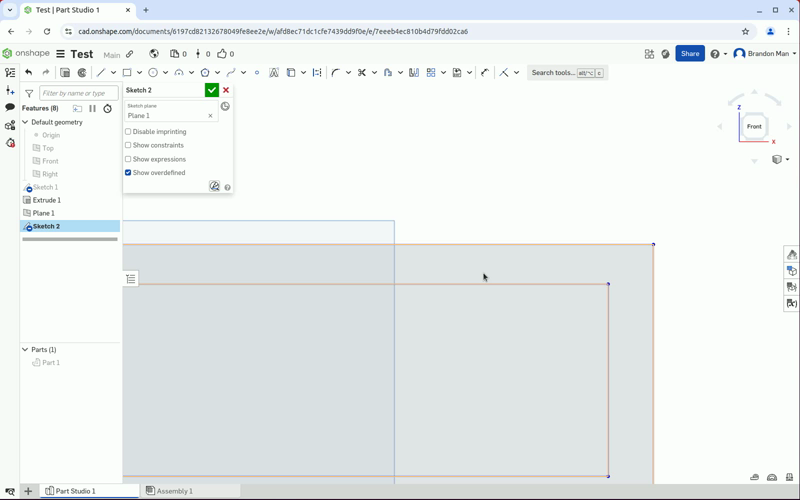
scroll(-6)
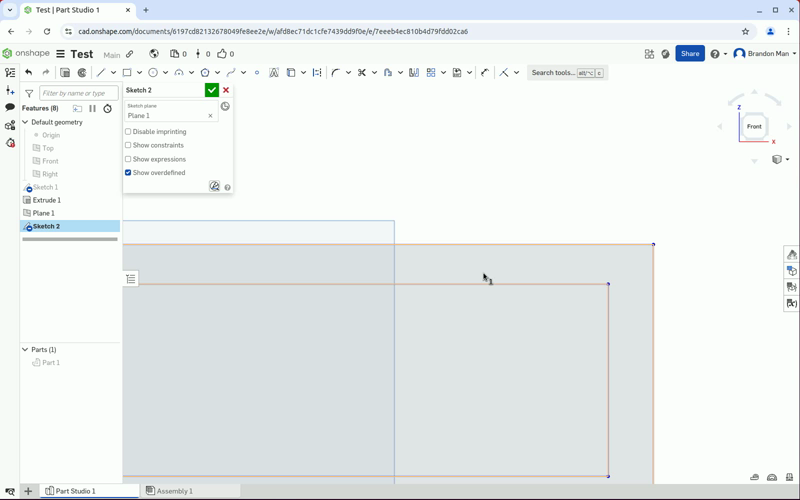
scroll(-6)
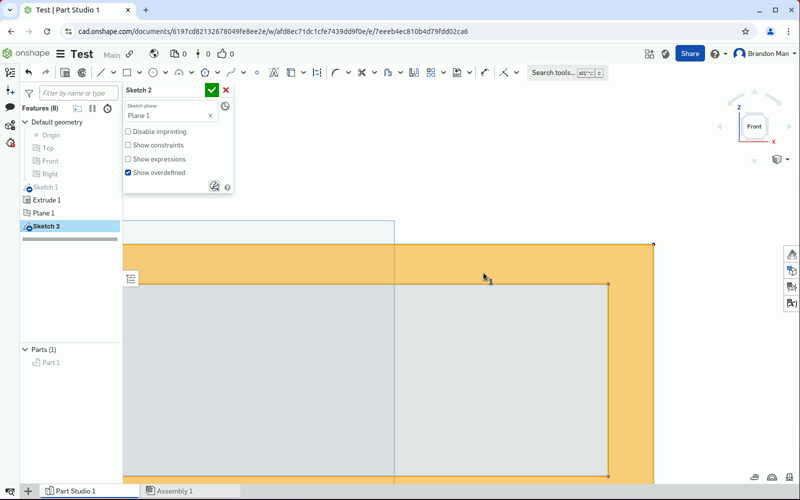
scroll(-6)
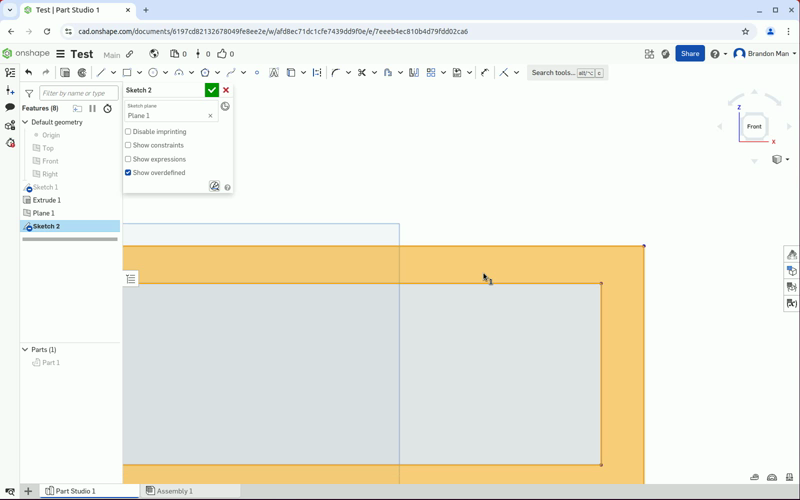
scroll(-6)
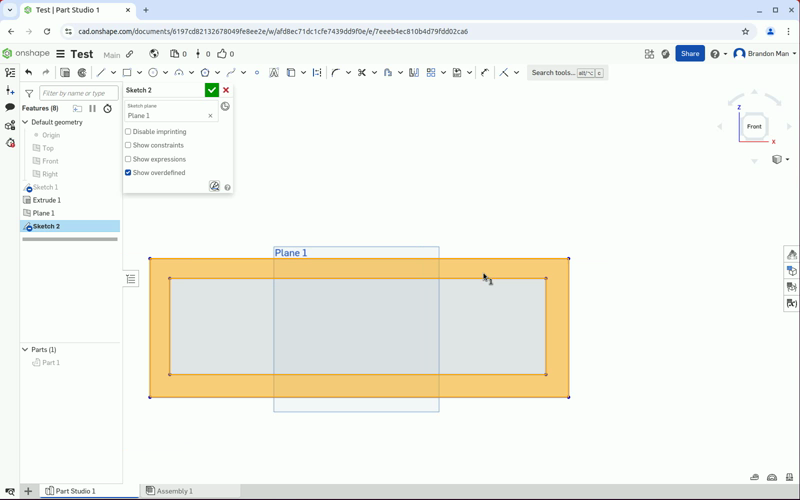
scroll(-6)
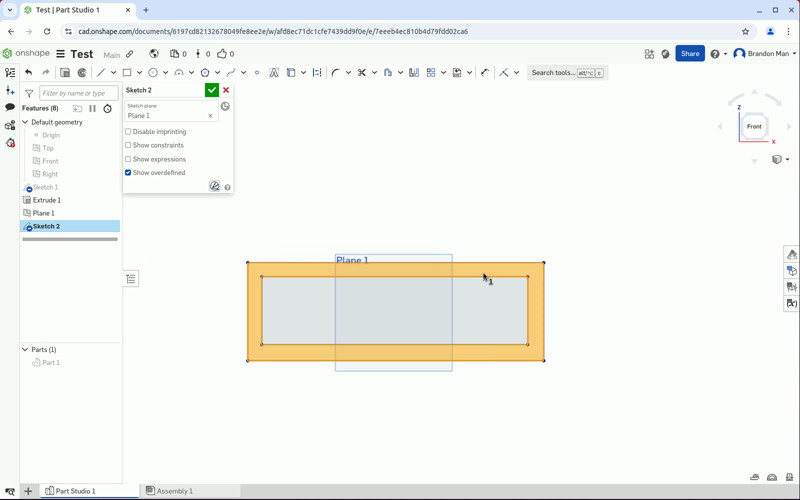
scroll(-6)
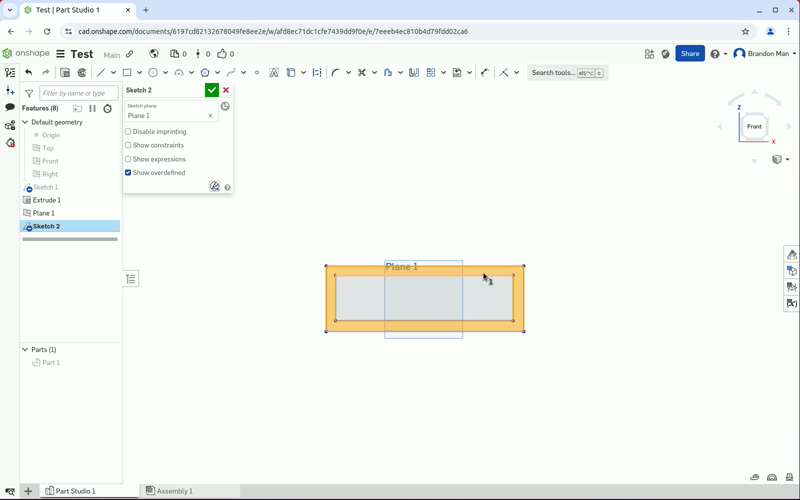
scroll(-6)
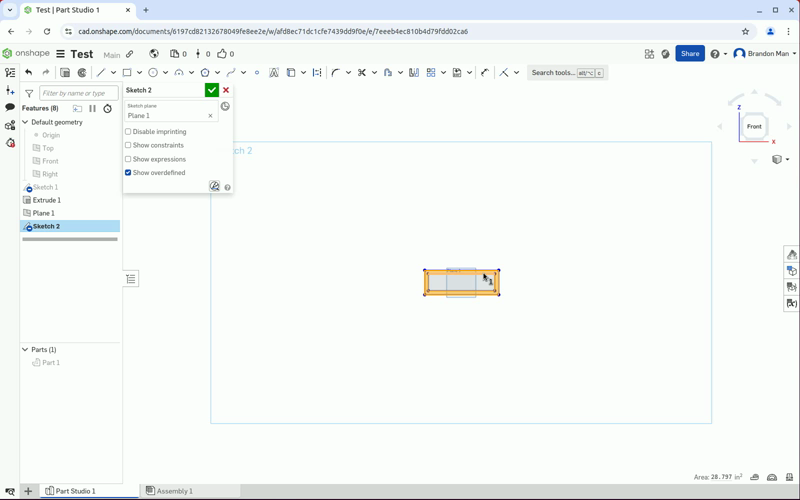
mouse_move(73, 352)
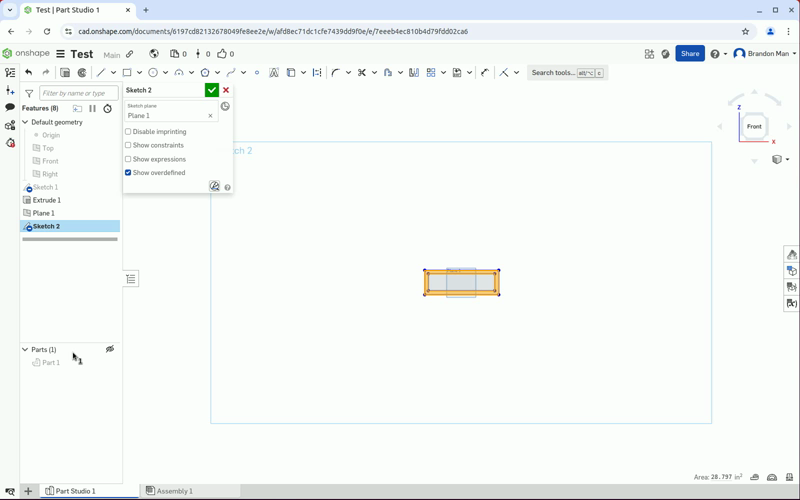
key(shift+y)
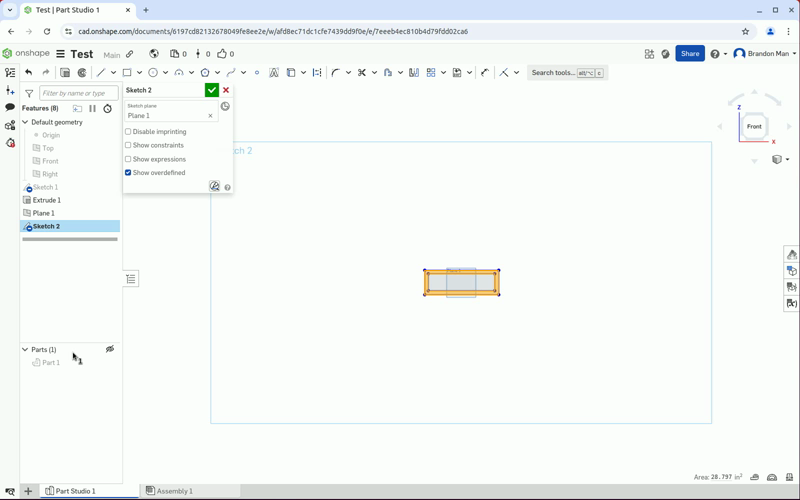
key(shift+e)
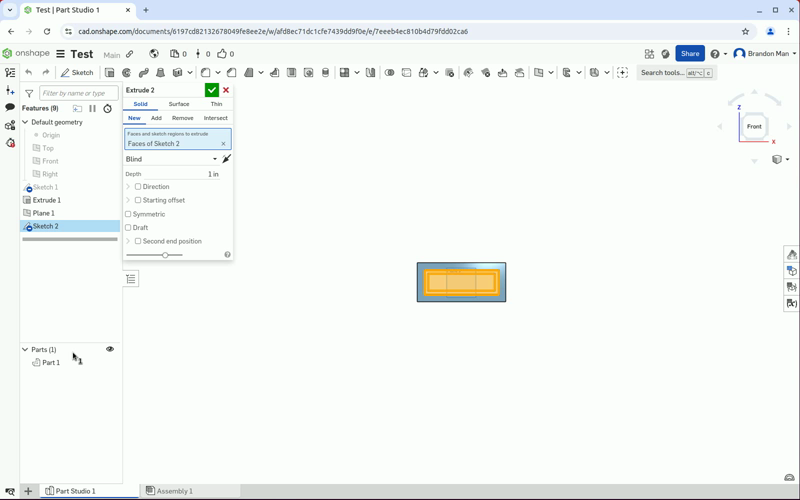
mouse_move(143, 106)
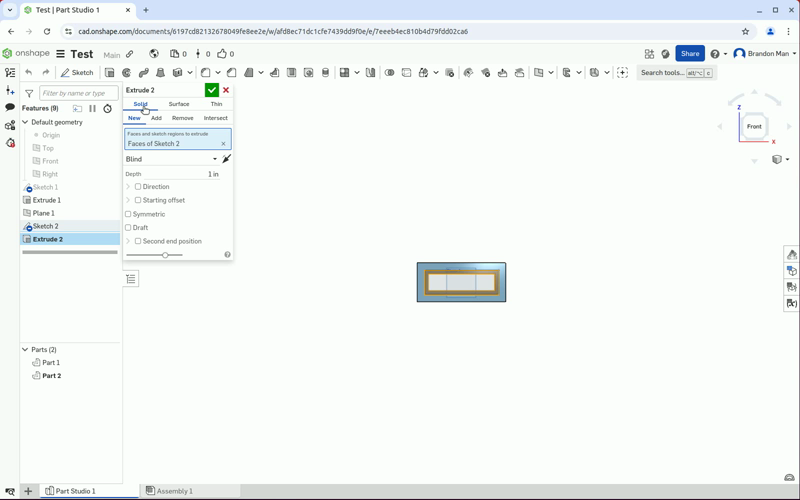
click(143, 106)
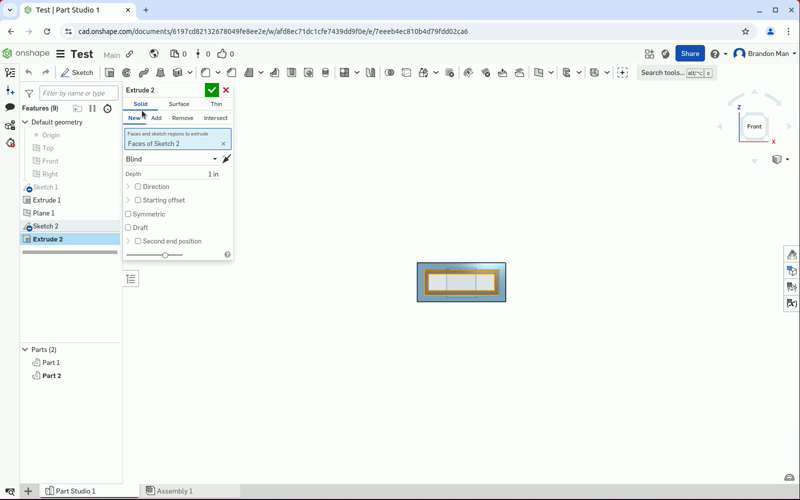
mouse_move(137, 120)
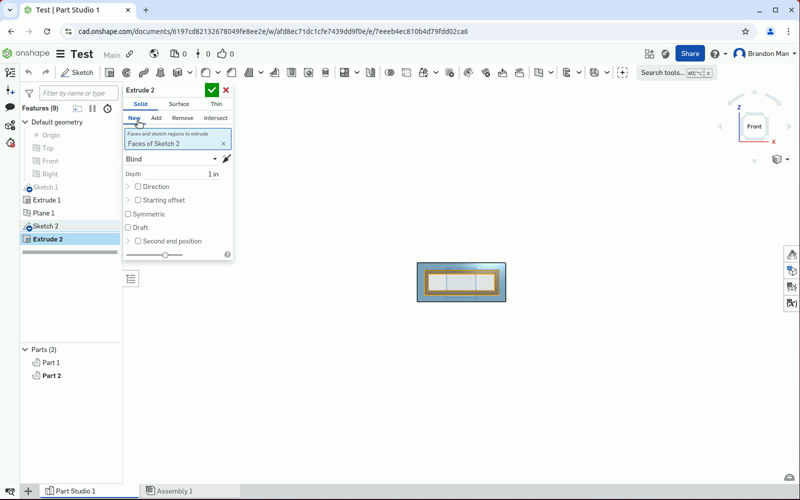
click(137, 120)
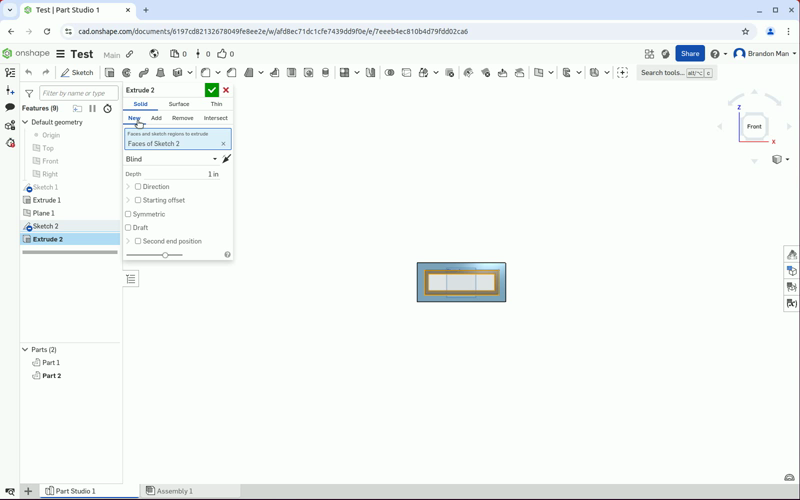
key(tab, 4)
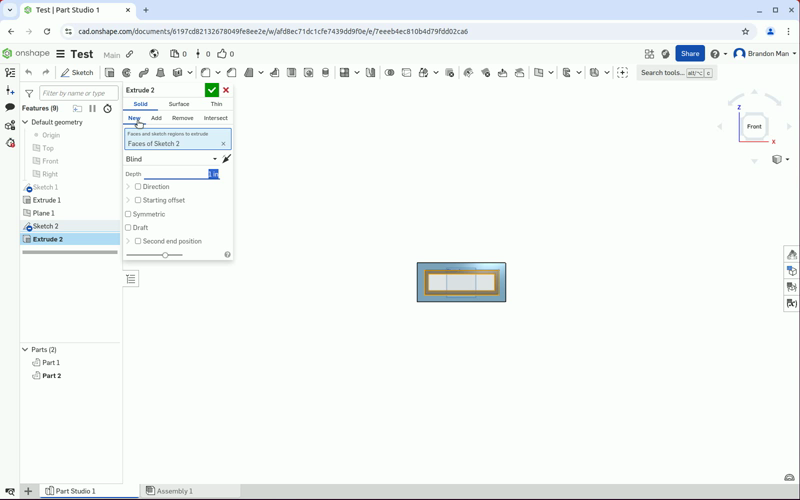
text(-0.722)
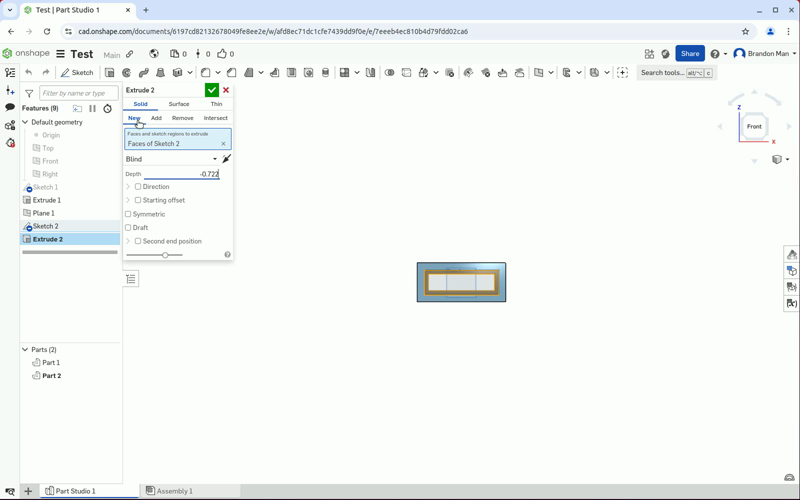
key(enter)
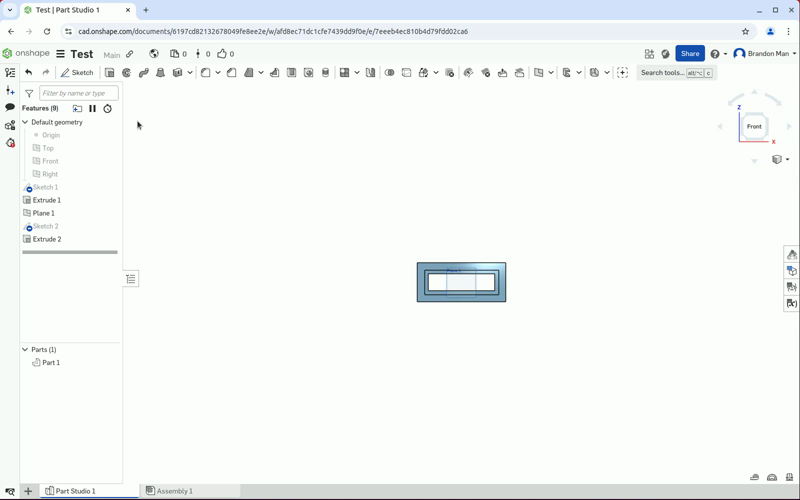
key(shift+h)
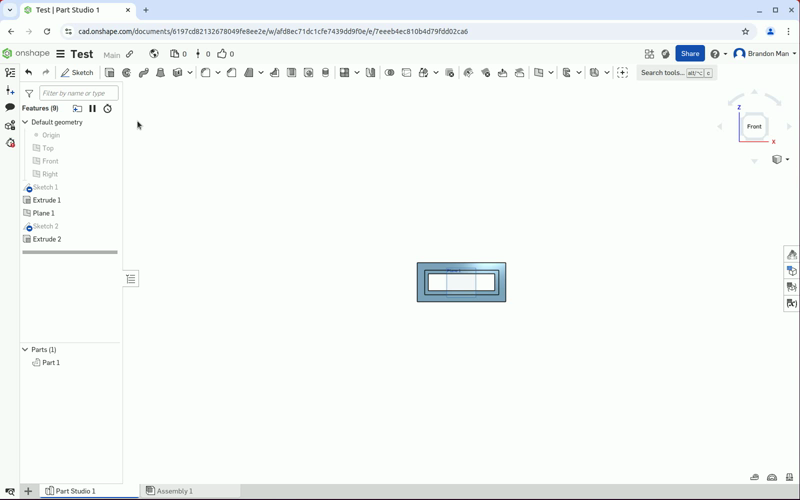
key(shift+h)
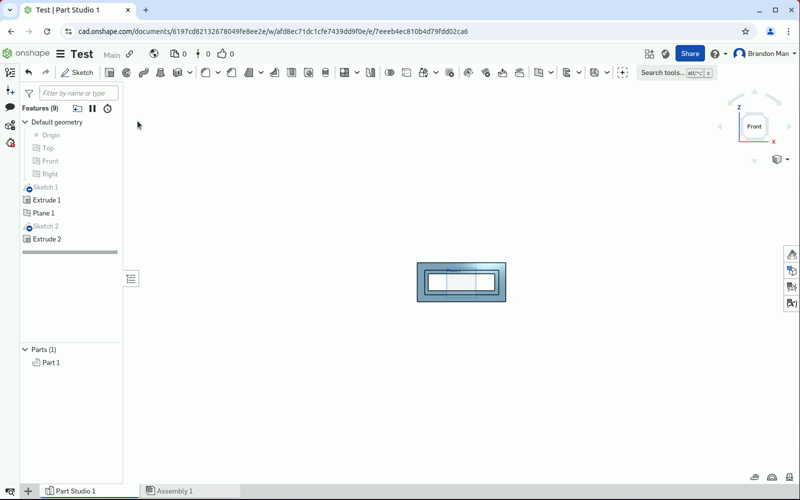
mouse_move(73, 189)
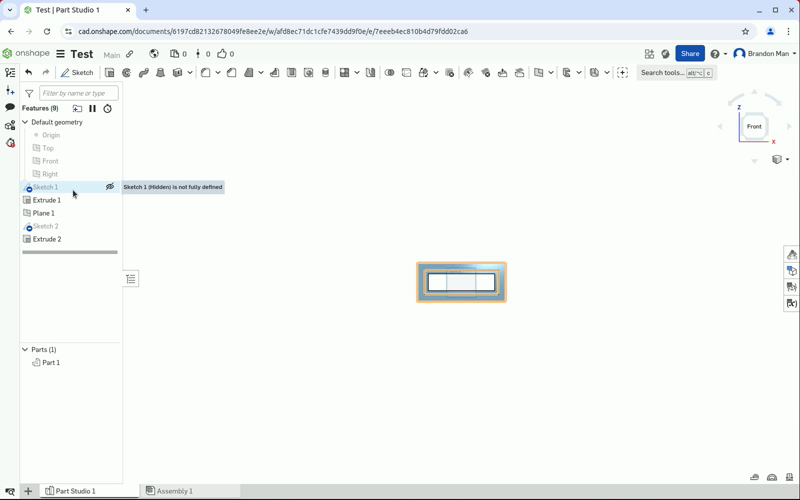
click(73, 189)
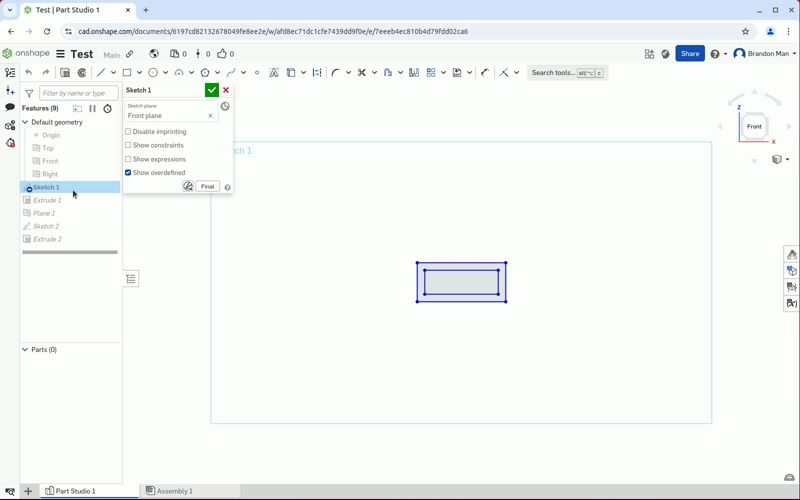
mouse_move(229, 92)
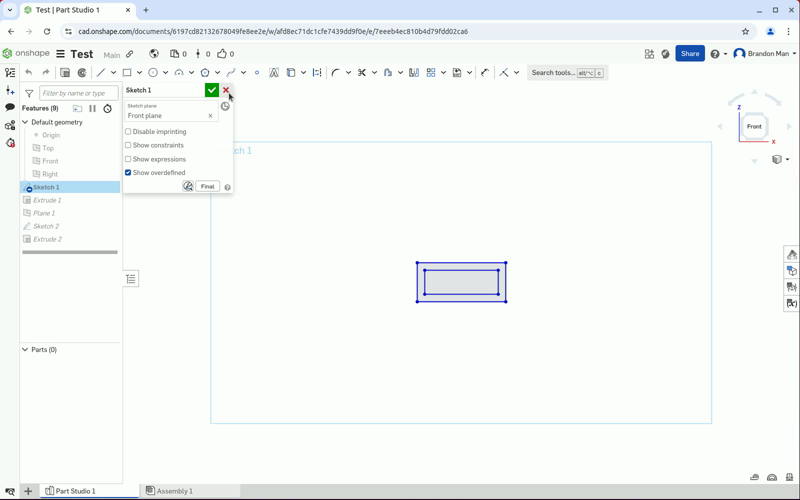
click(229, 92)
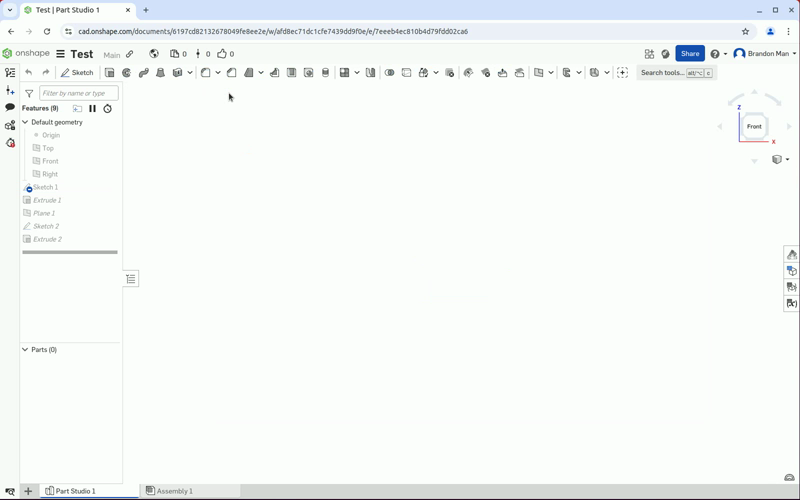
key(shift+s)
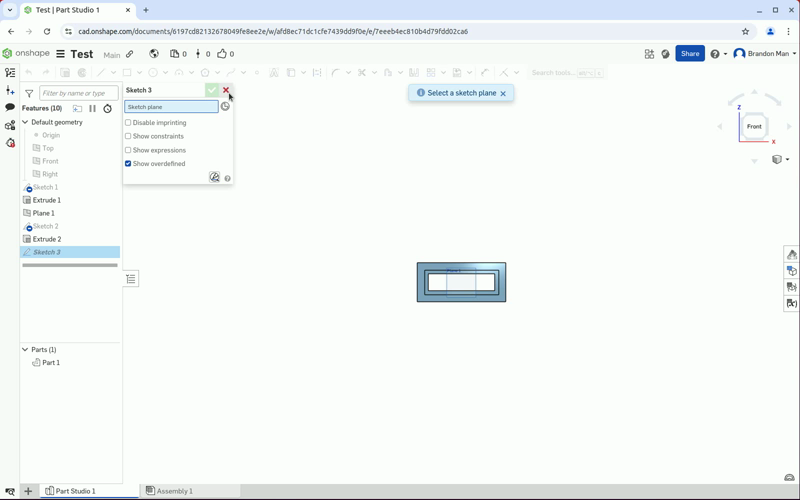
mouse_move(73, 215)
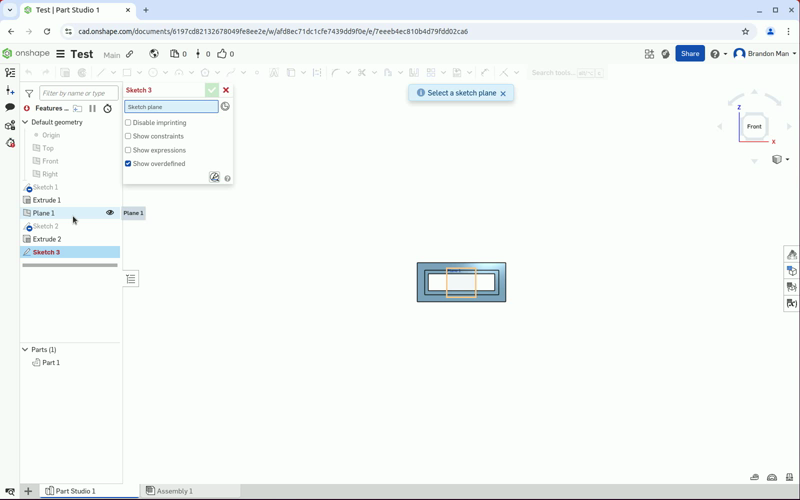
click(73, 215)
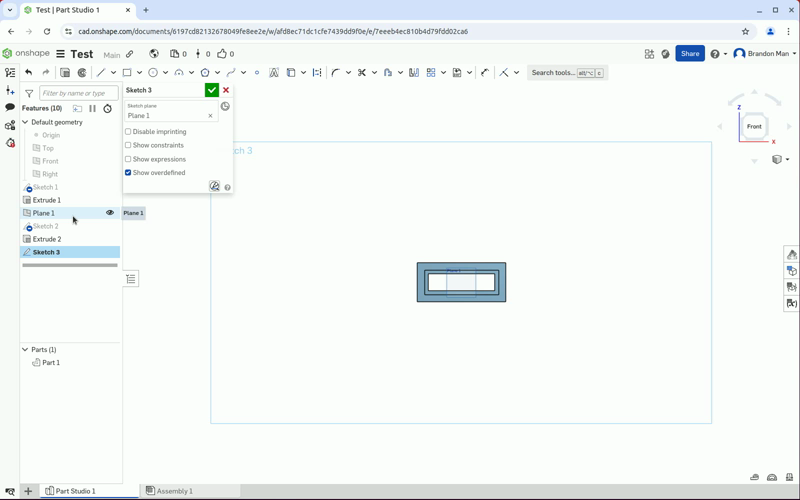
mouse_move(73, 352)
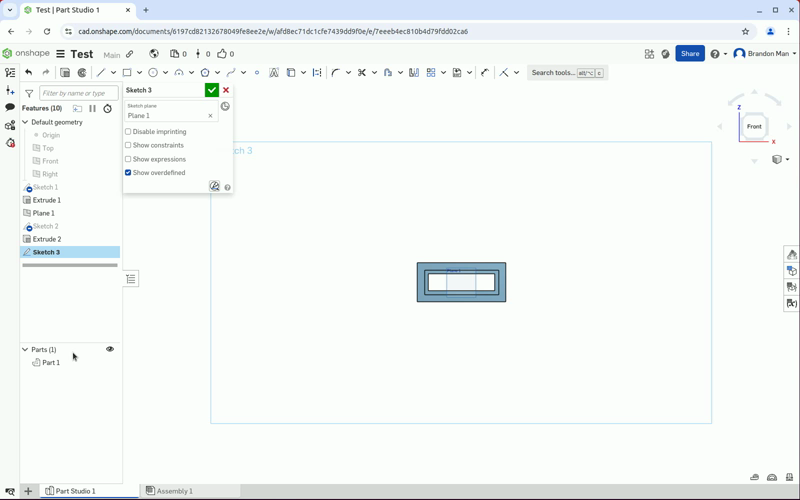
key(y)
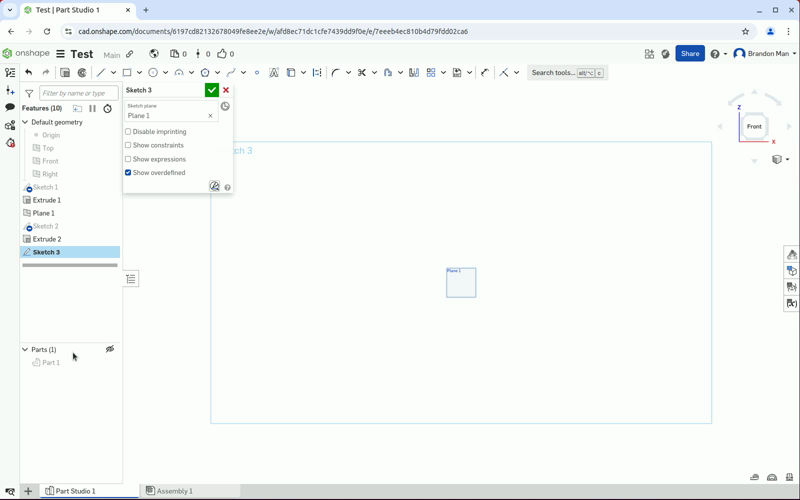
key(l)
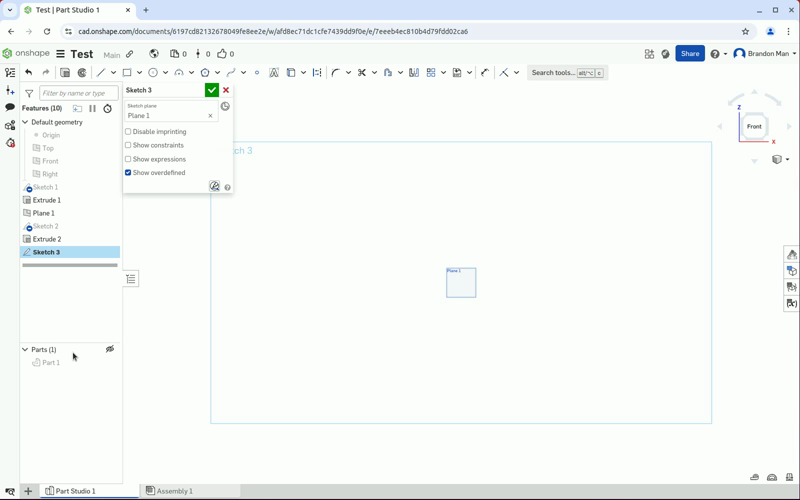
key_down(shift)
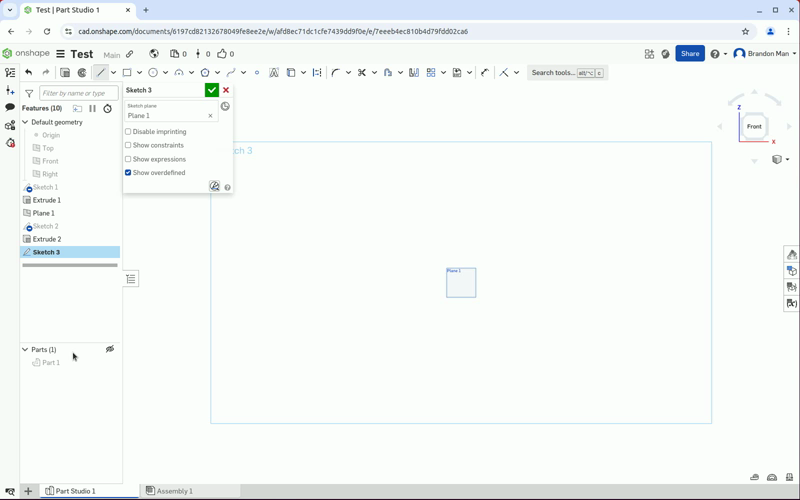
mouse_move(417, 274)
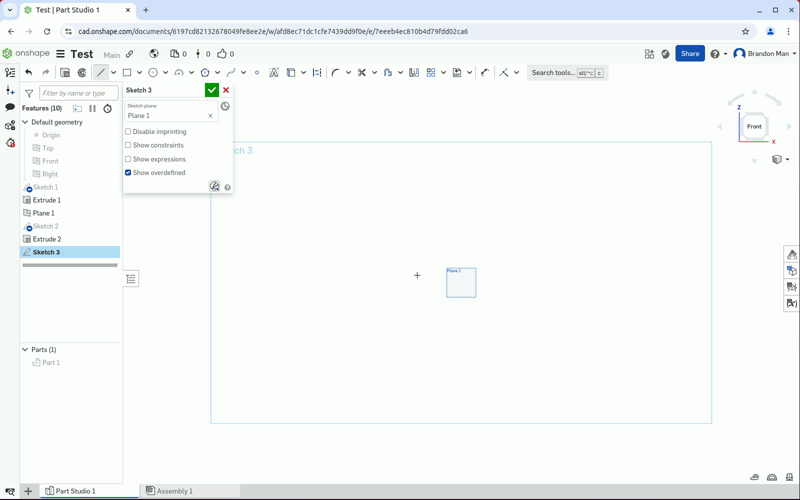
click(417, 274)
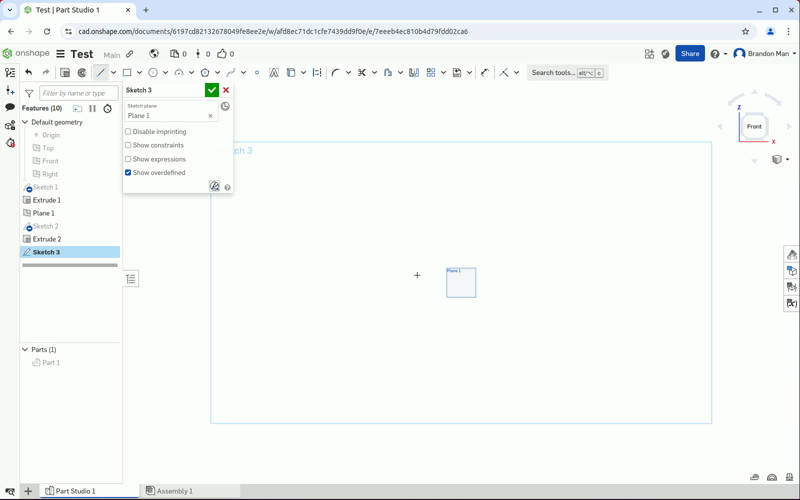
key_up(shift)
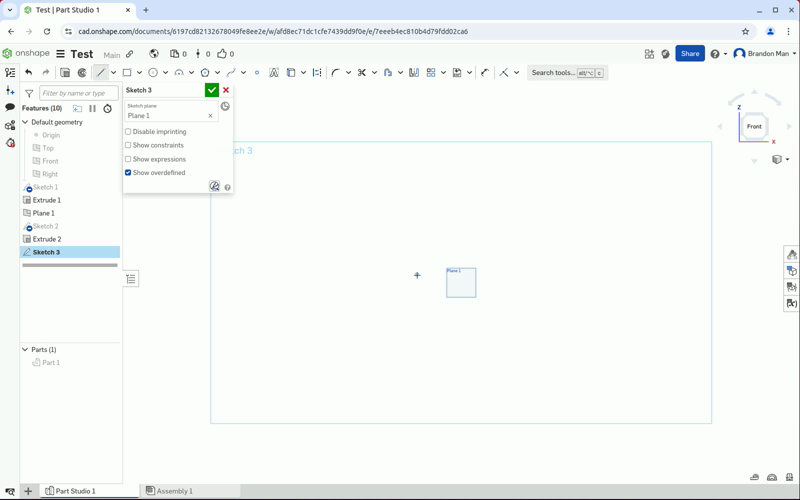
key_down(shift)
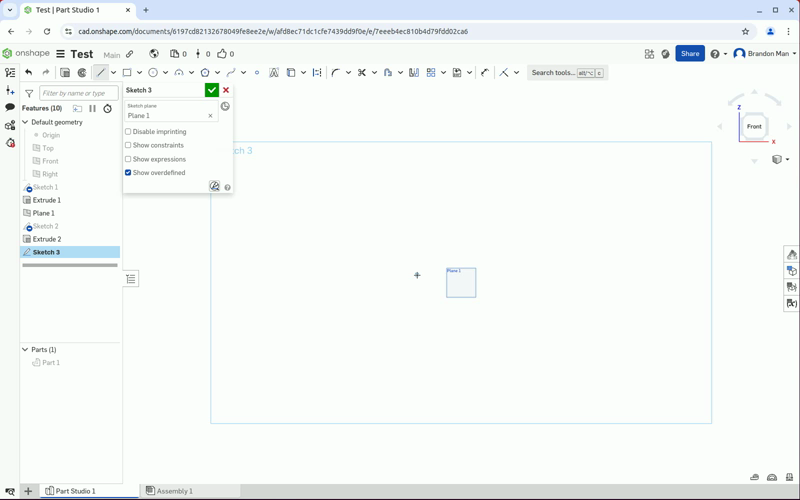
mouse_move(447, 274)
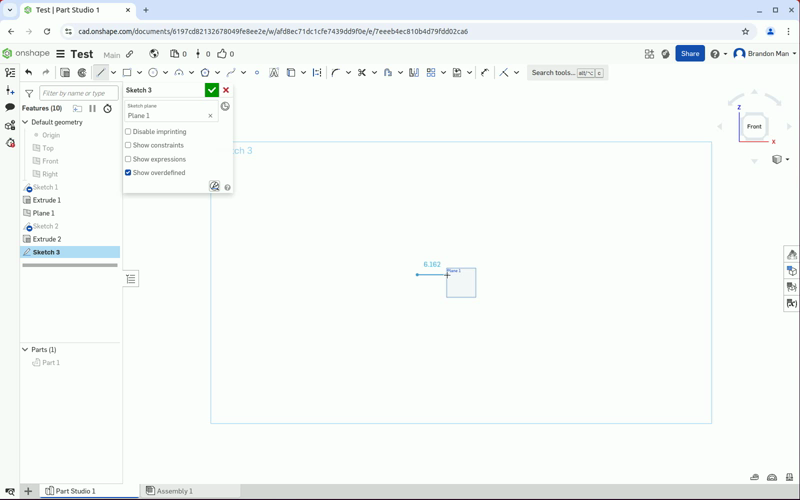
mouse_move(428, 274)
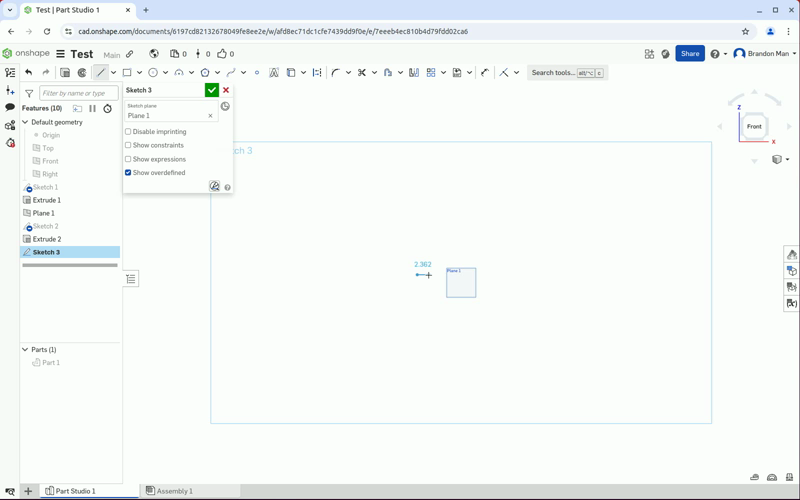
click(428, 274)
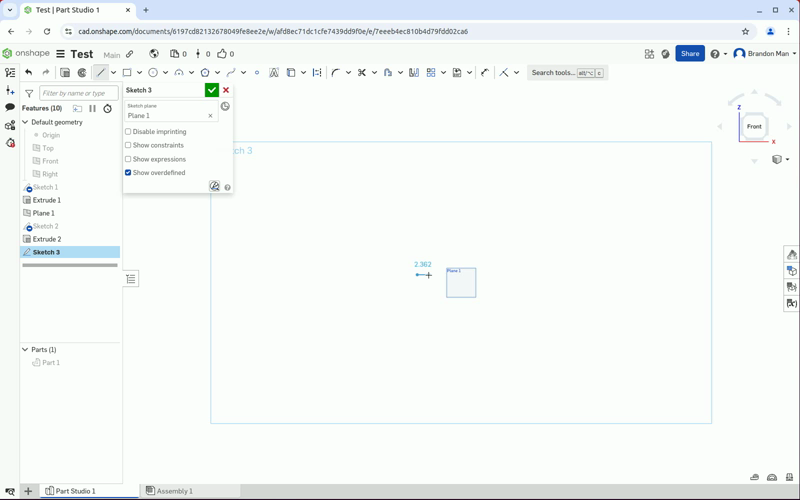
key_up(shift)
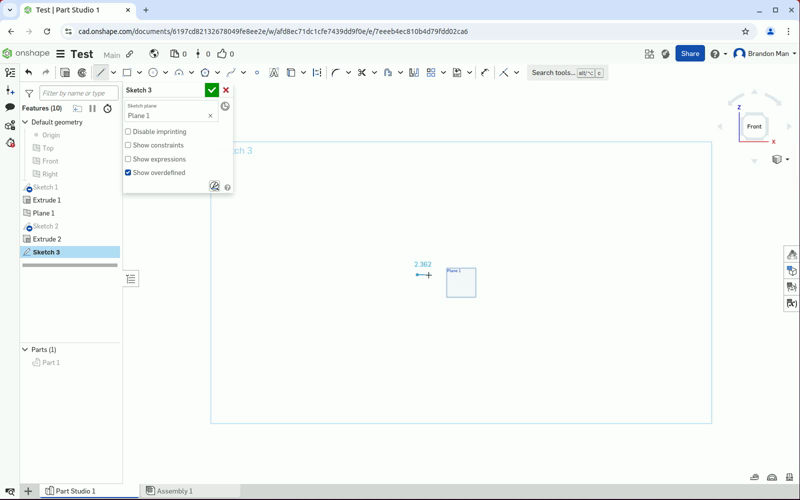
key_down(shift)
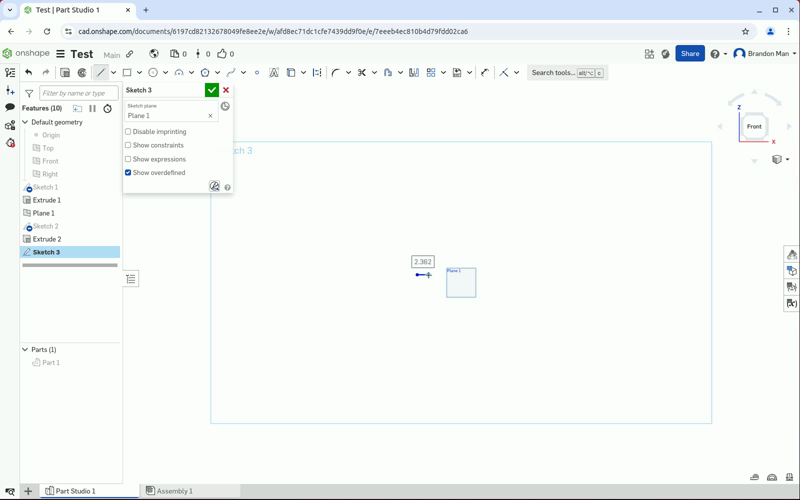
mouse_move(494, 274)
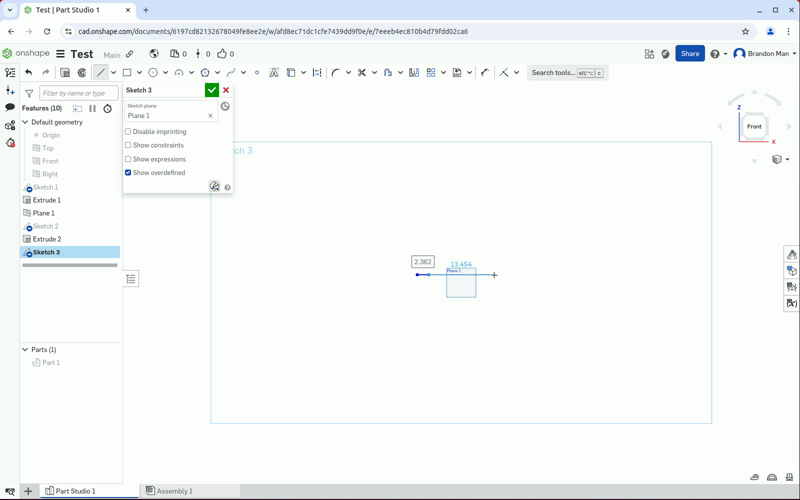
click(494, 274)
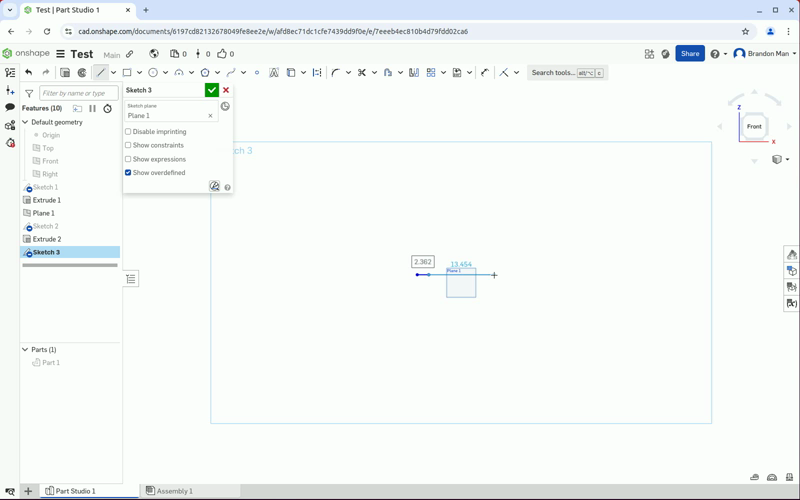
key_up(shift)
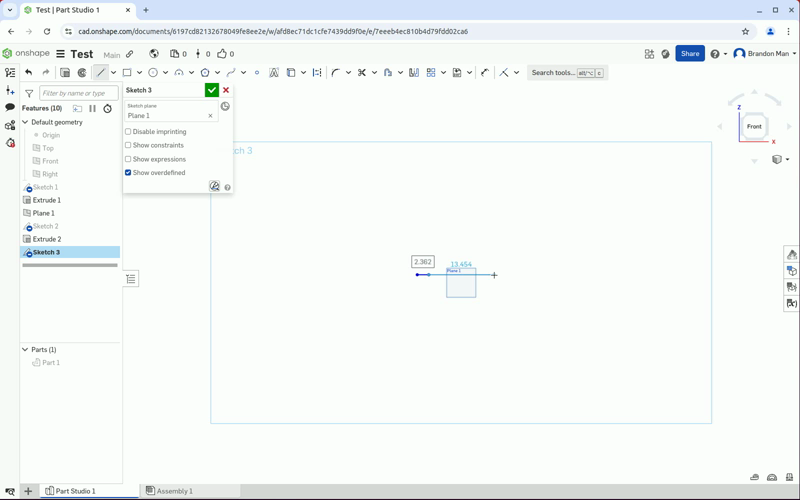
key_down(shift)
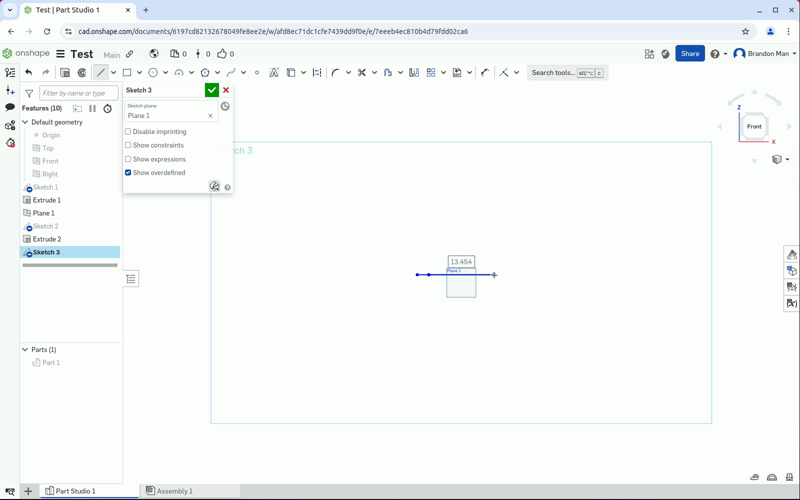
mouse_move(524, 274)
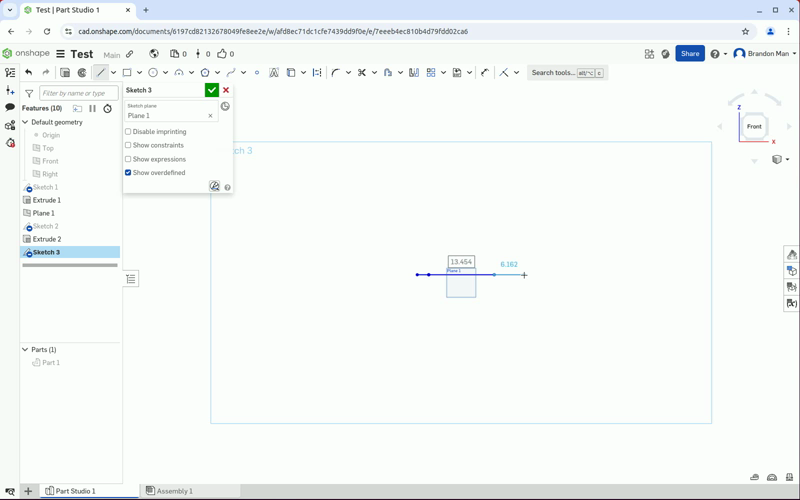
mouse_move(505, 274)
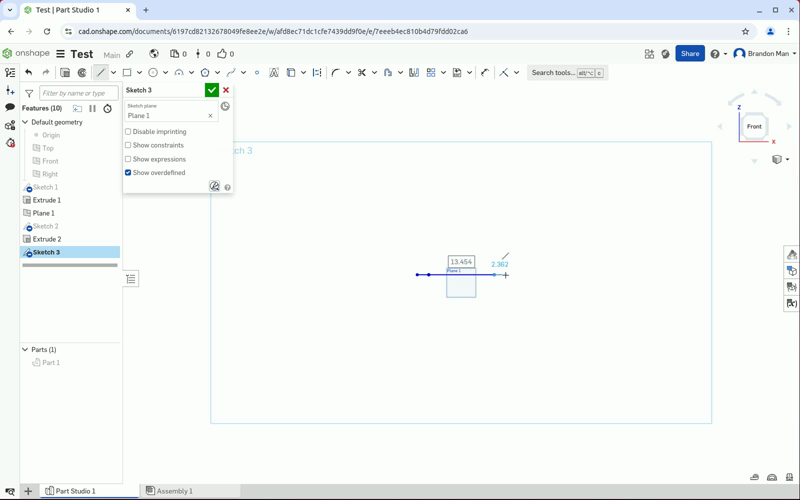
click(505, 274)
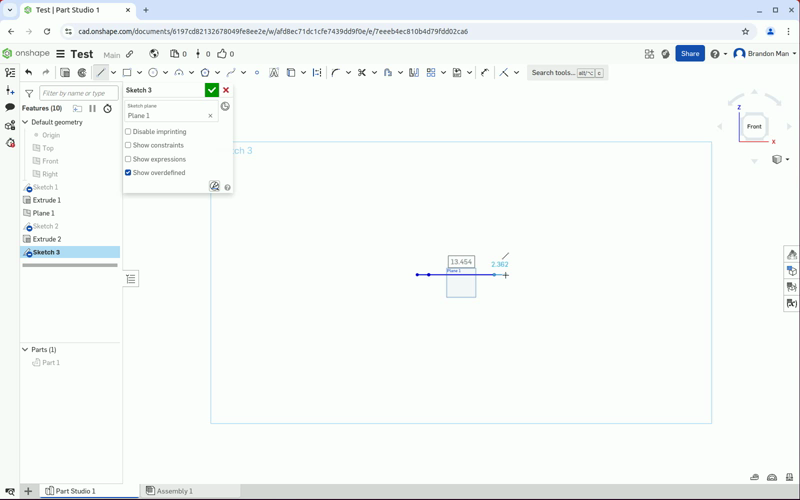
key_up(shift)
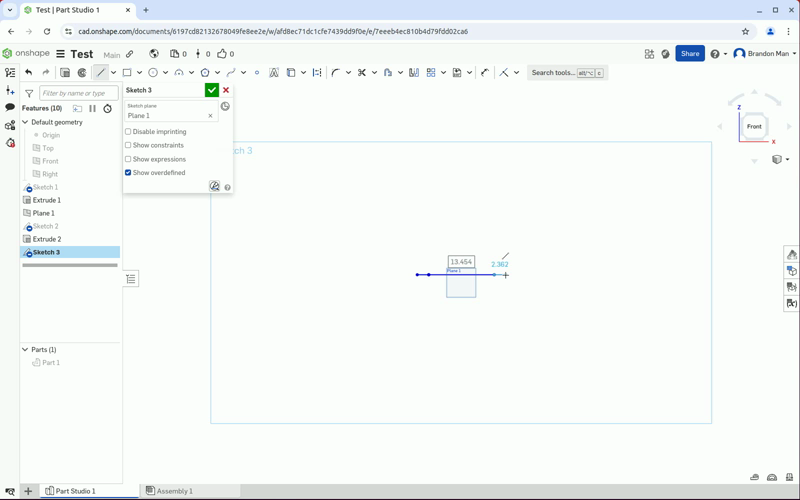
key_down(shift)
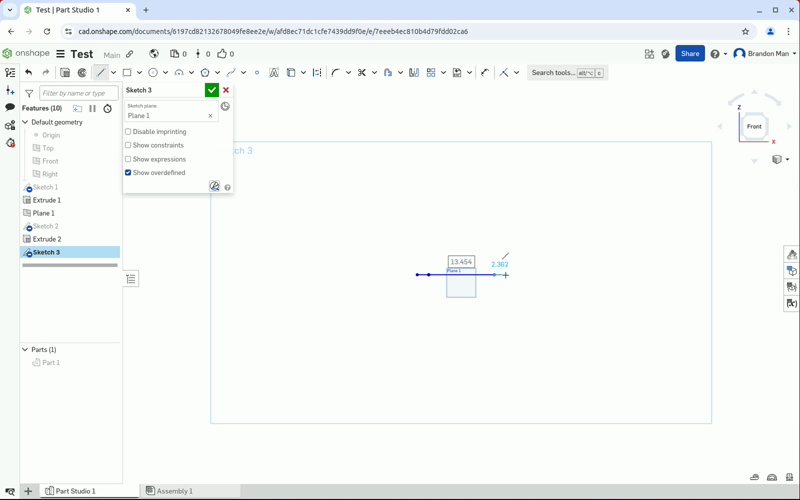
mouse_move(535, 274)
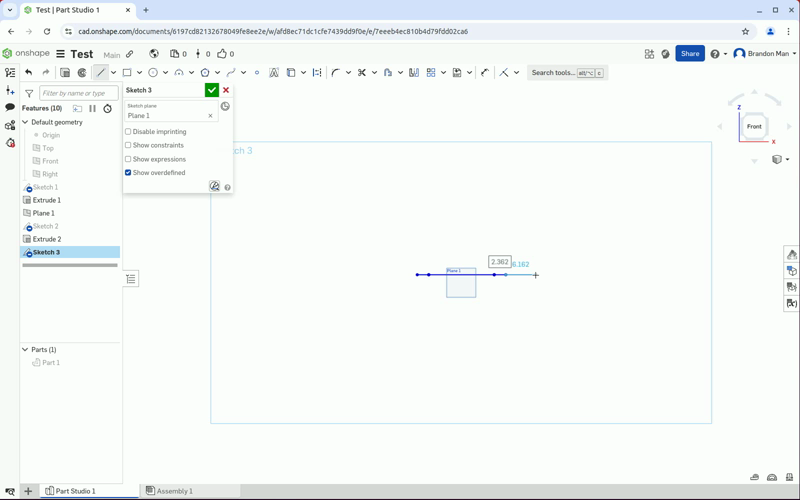
mouse_move(505, 263)
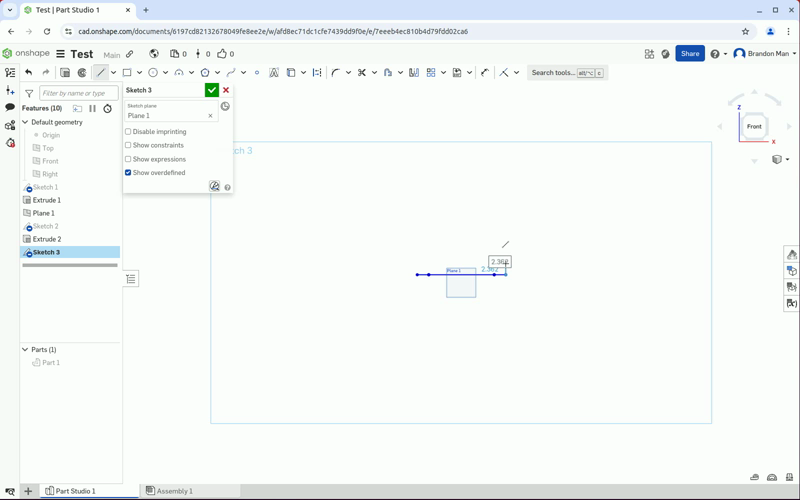
click(505, 263)
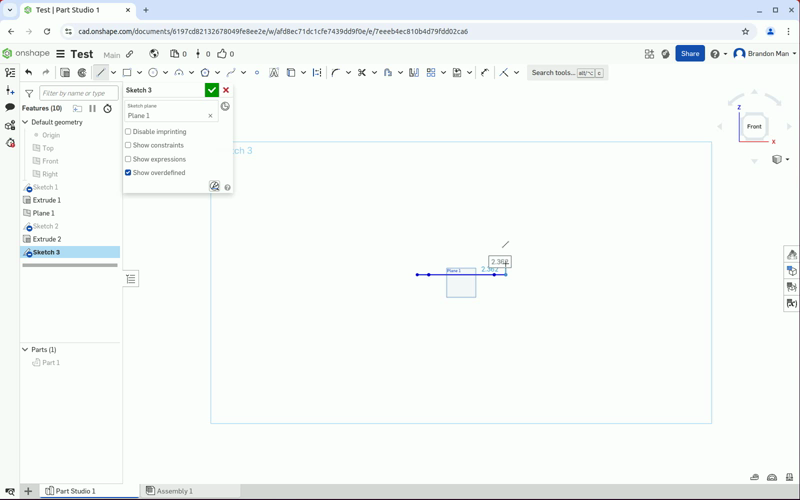
key_up(shift)
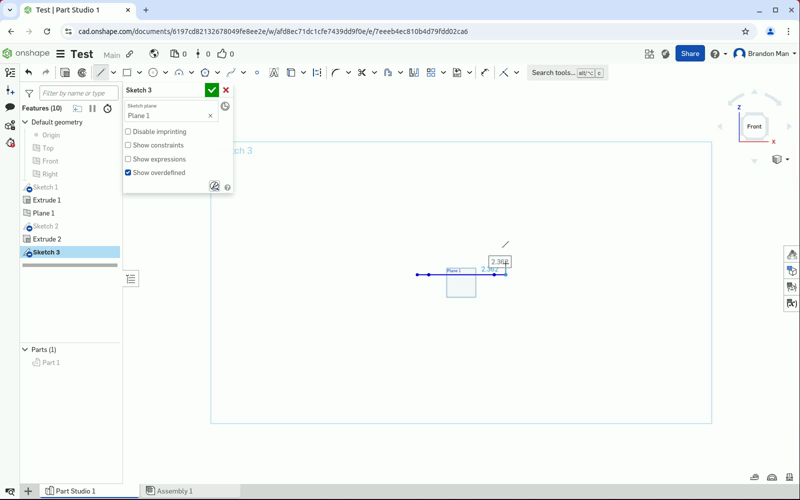
key_down(shift)
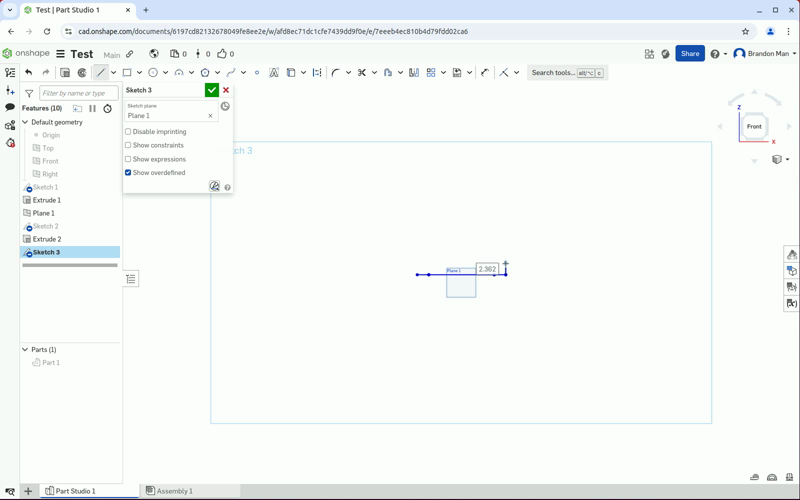
mouse_move(417, 263)
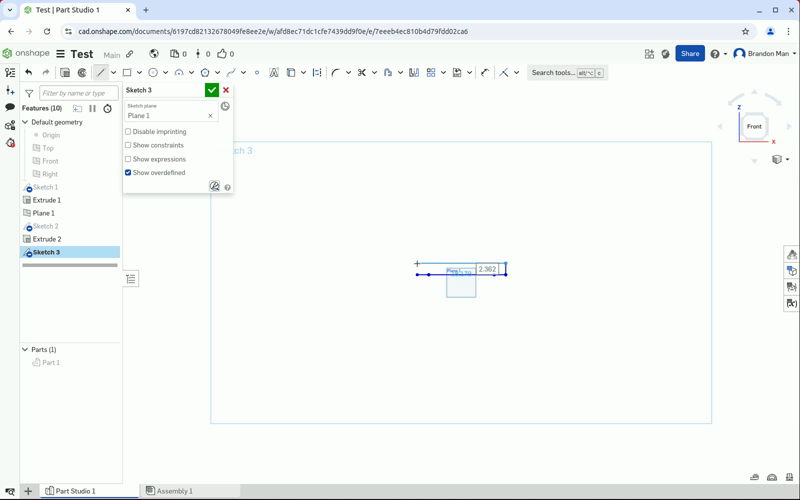
click(417, 263)
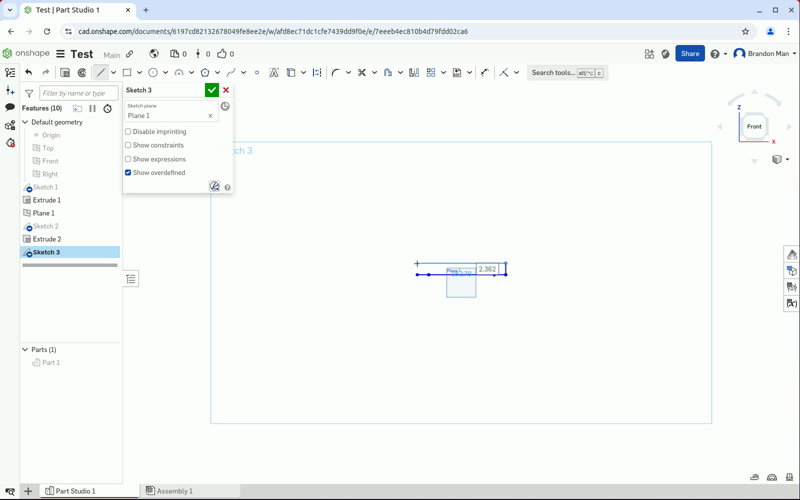
key_up(shift)
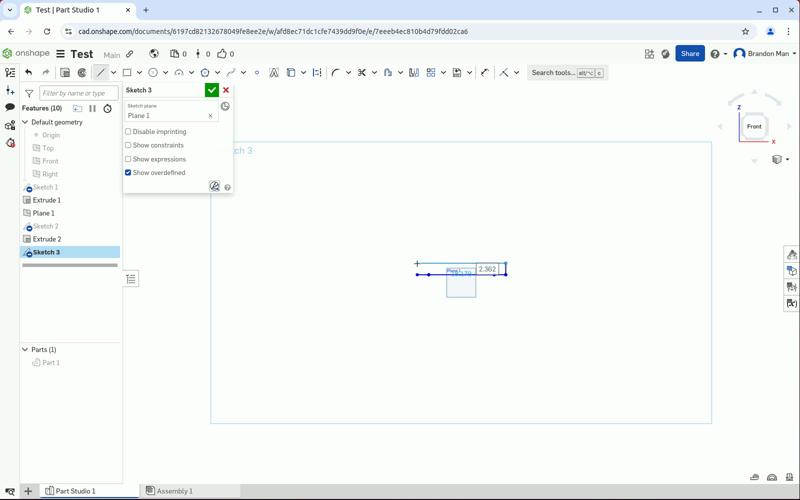
mouse_move(447, 263)
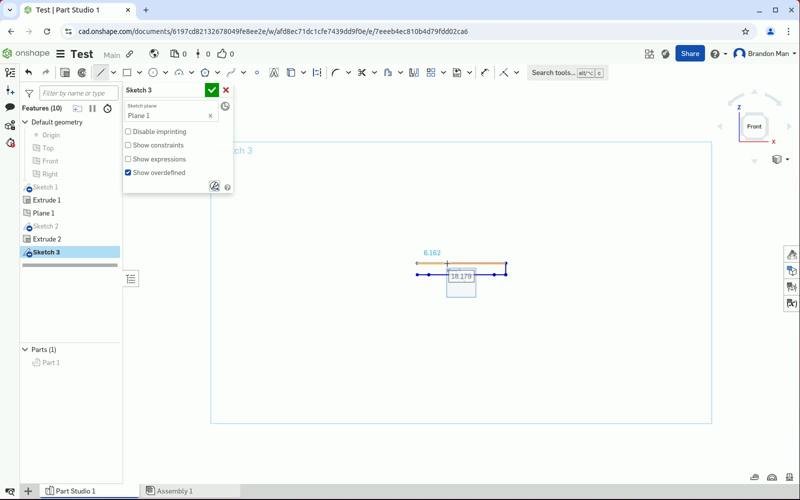
key_down(shift)
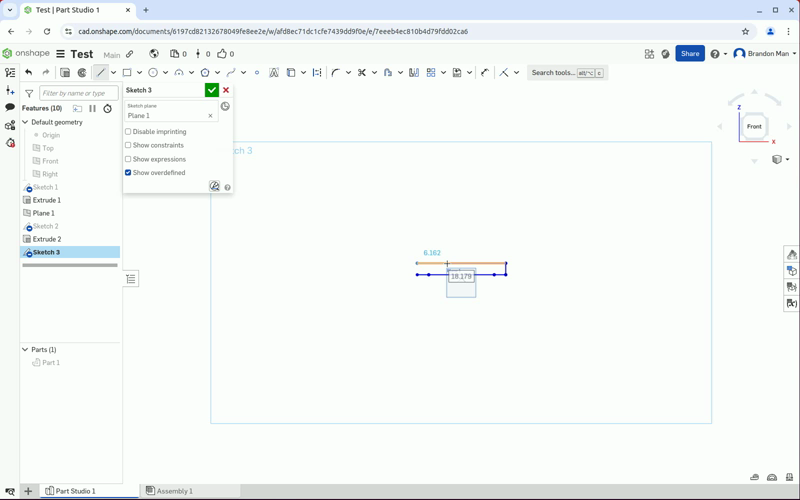
mouse_move(417, 274)
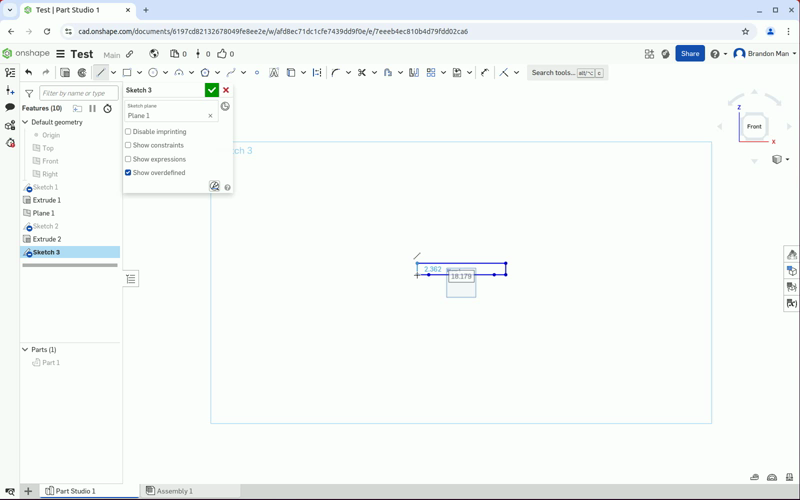
key_up(shift)
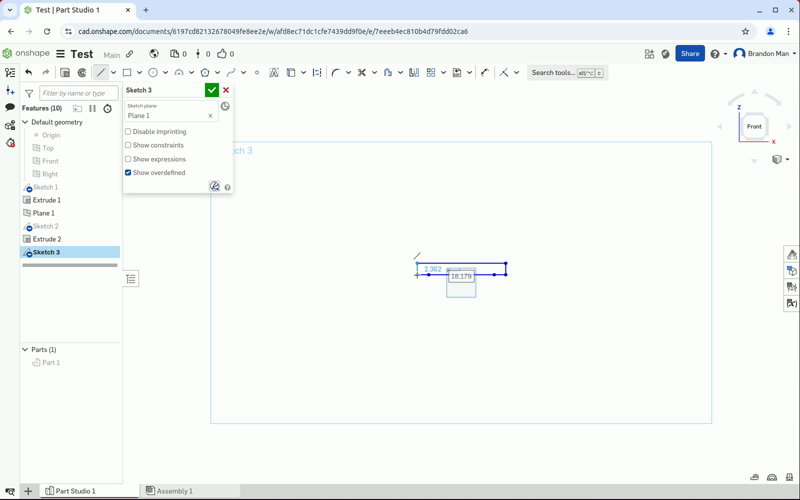
click(417, 274)
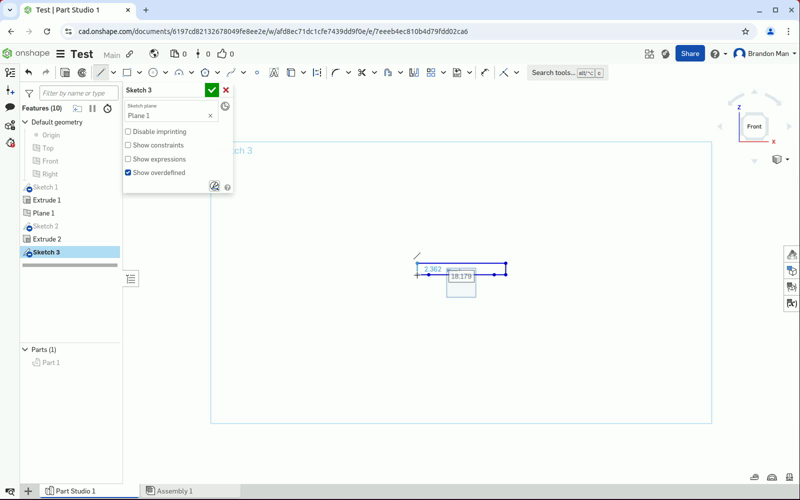
key(esc)
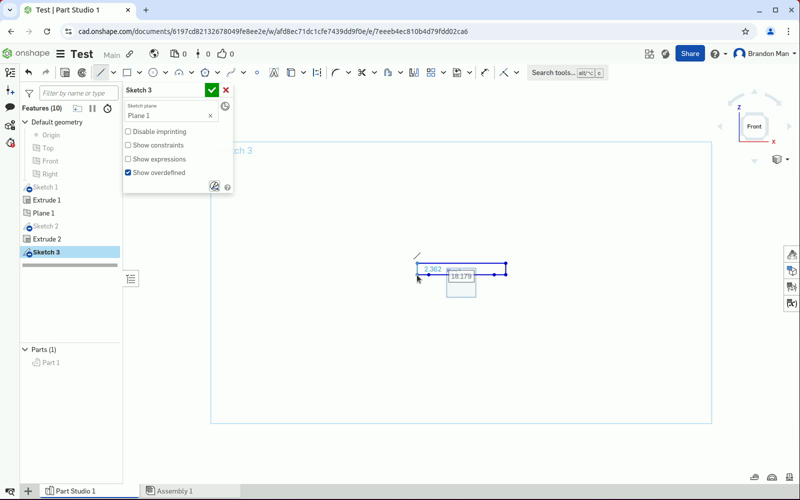
mouse_move(455, 268)
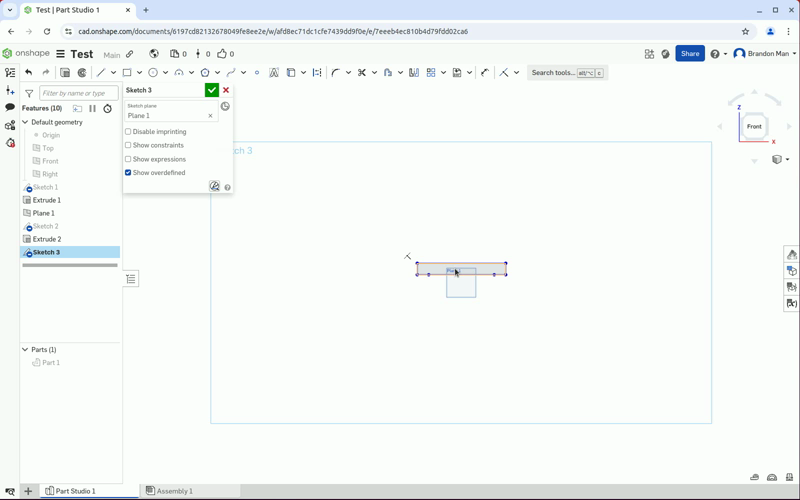
scroll(6)
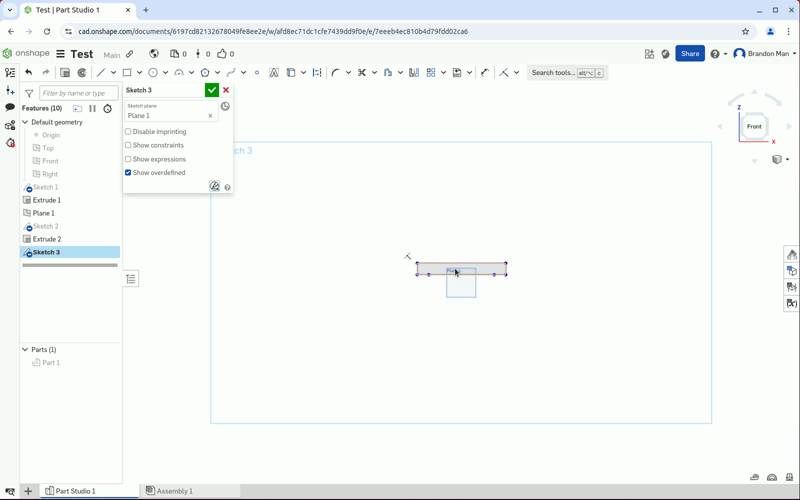
scroll(6)
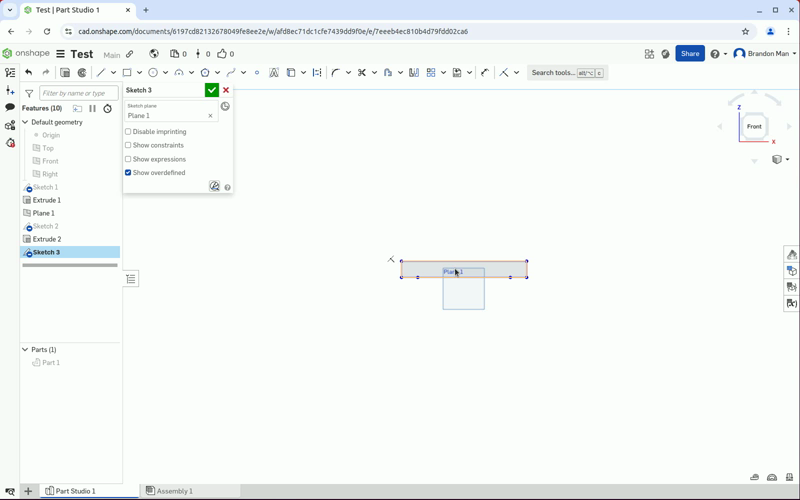
scroll(6)
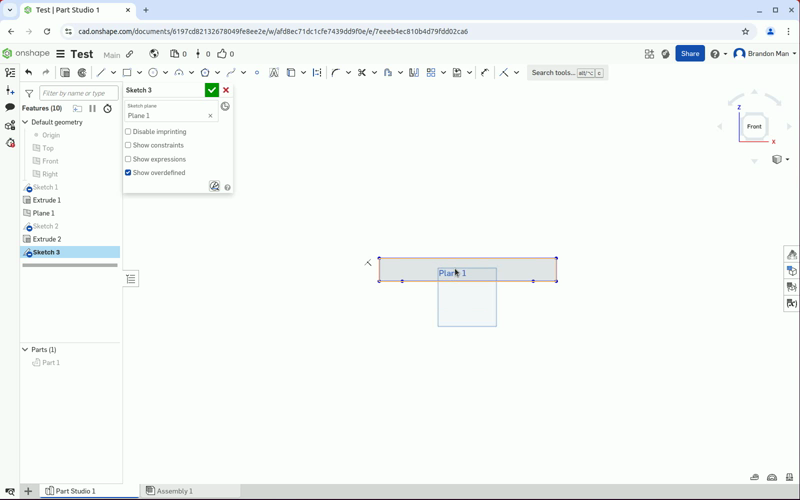
scroll(6)
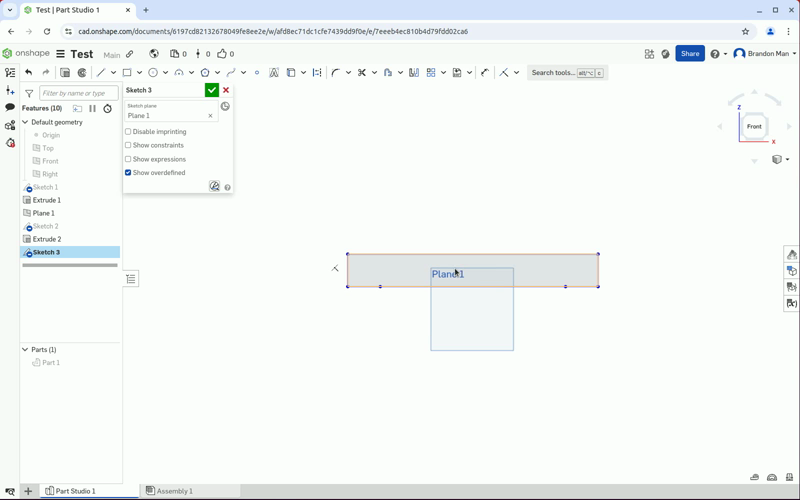
scroll(6)
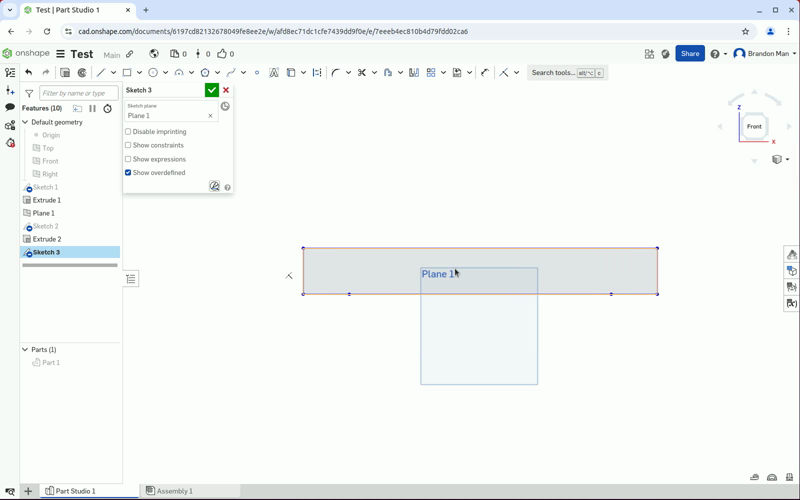
scroll(6)
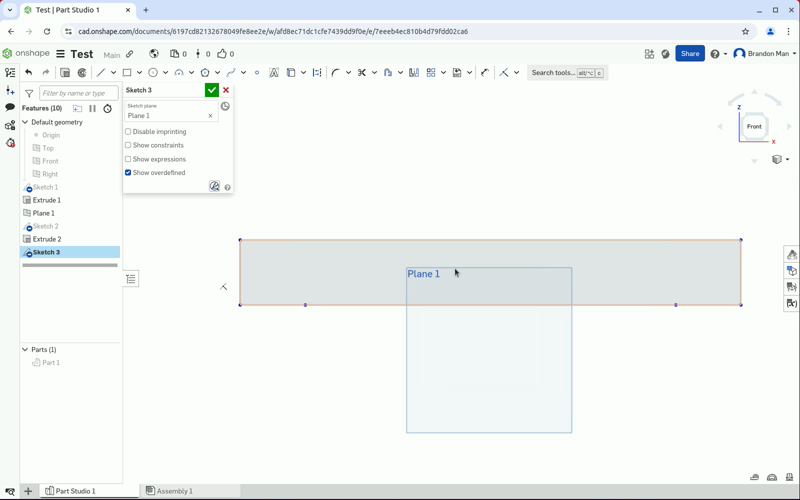
scroll(6)
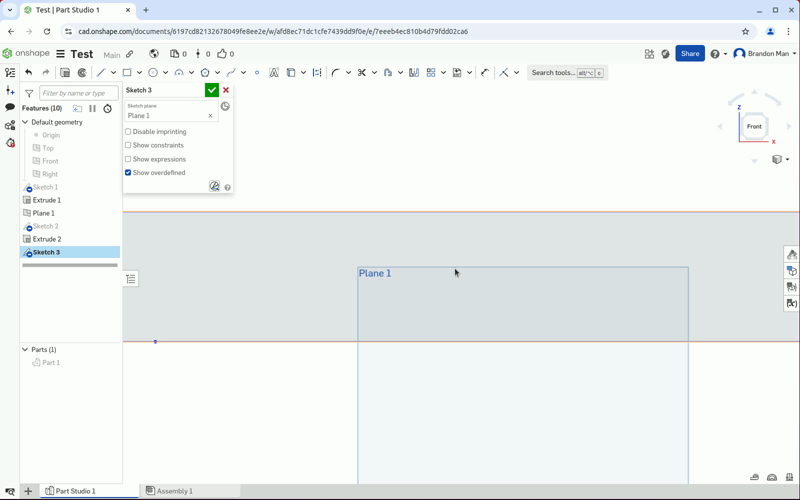
click(455, 268)
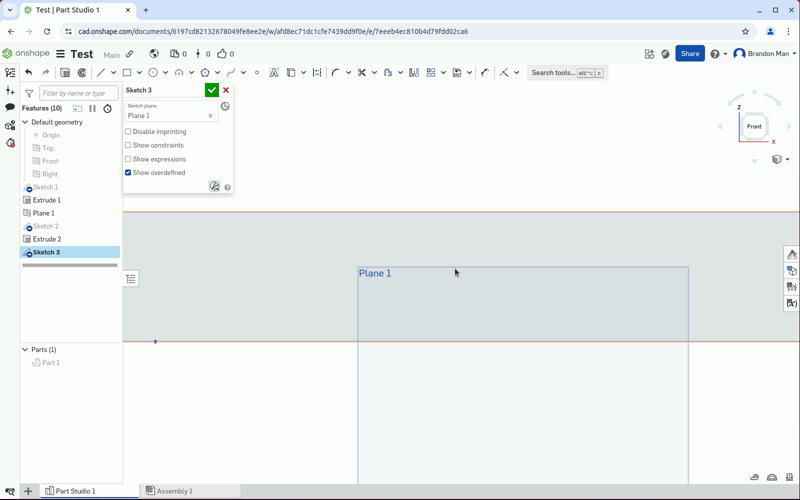
scroll(-6)
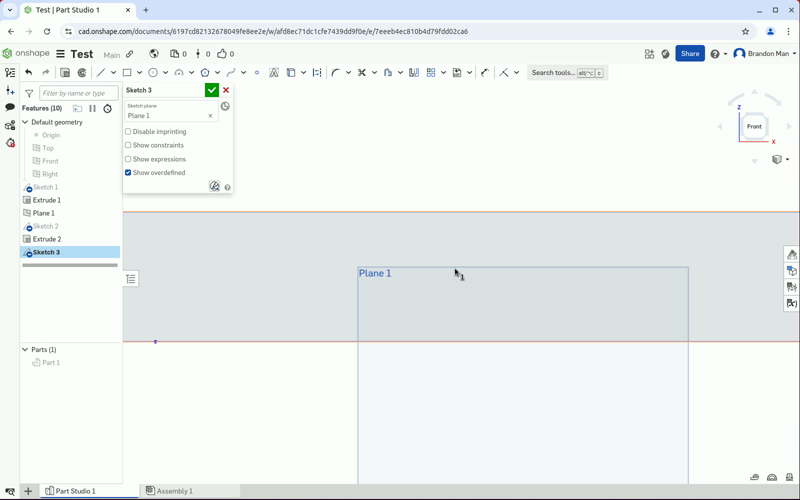
scroll(-6)
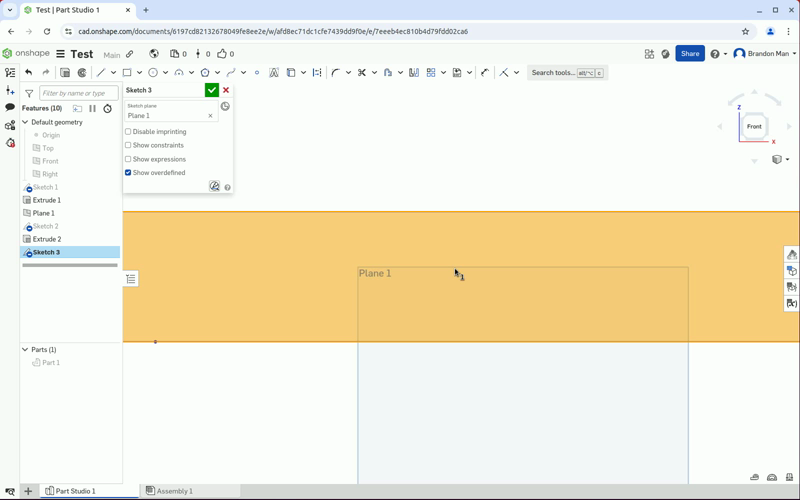
scroll(-6)
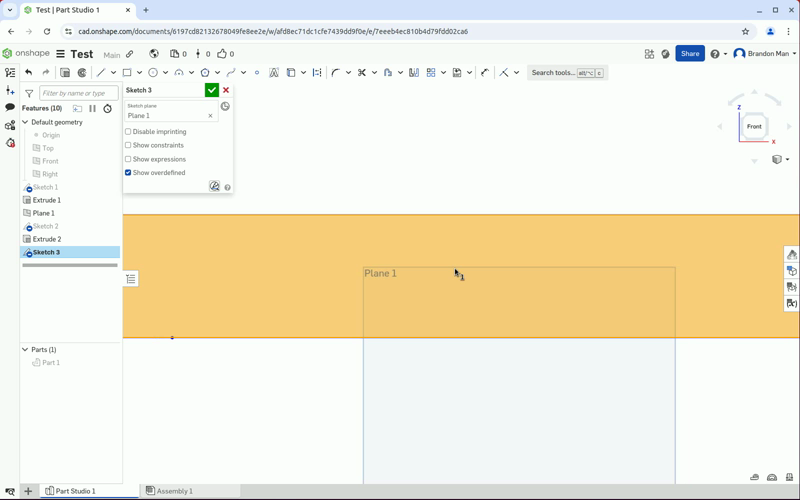
scroll(-6)
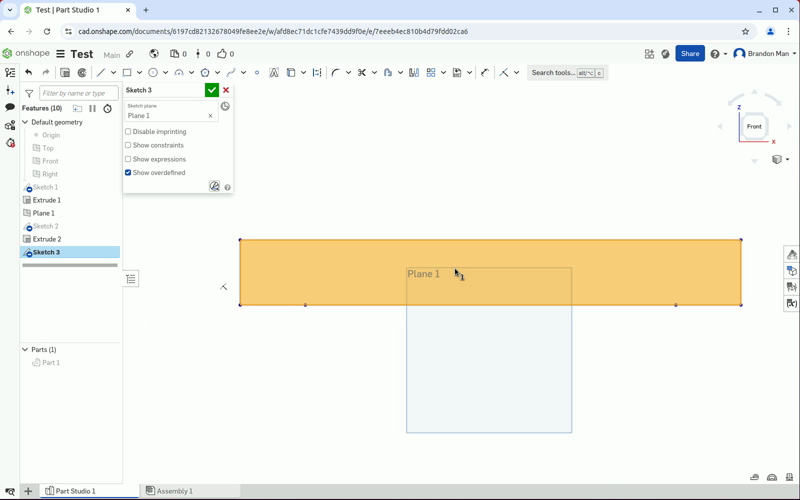
scroll(-6)
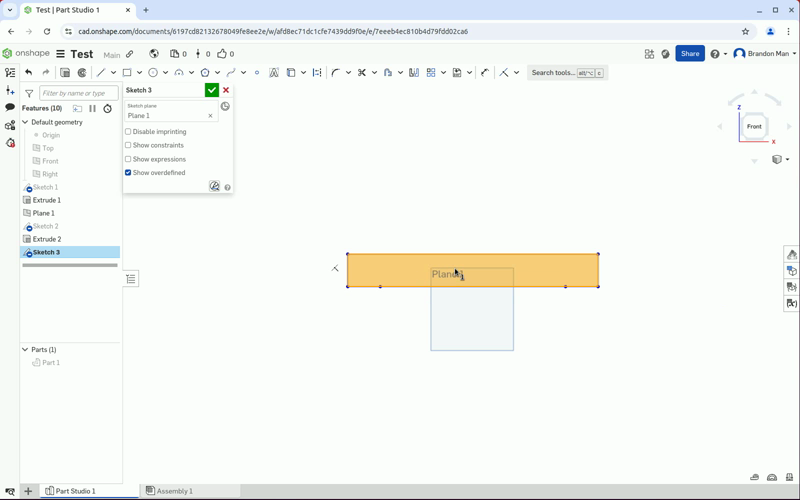
scroll(-6)
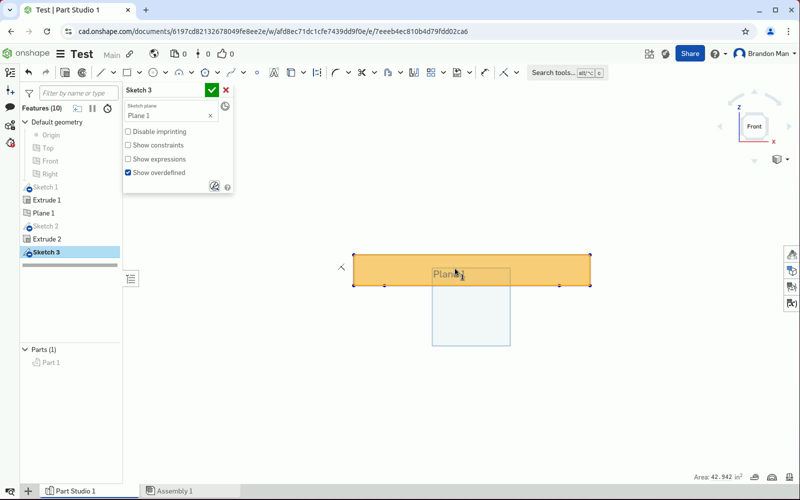
scroll(-6)
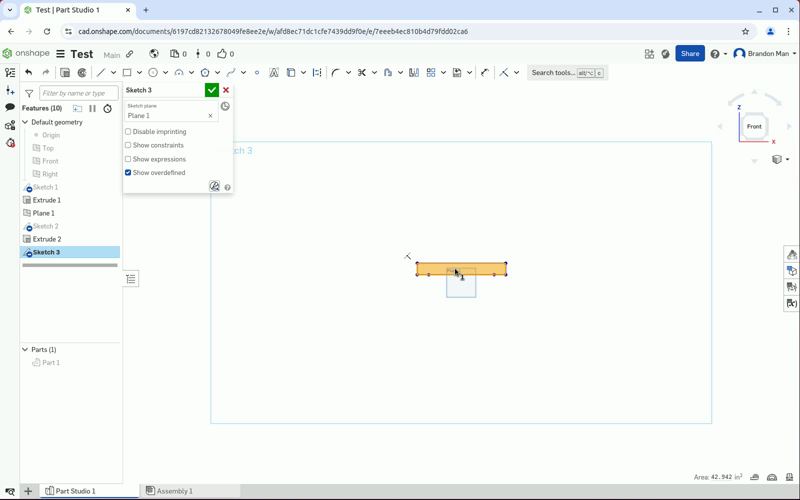
mouse_move(73, 352)
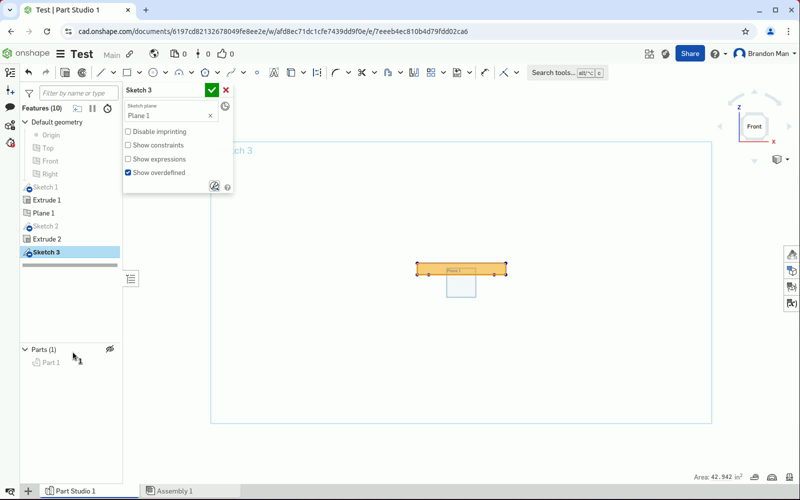
key(shift+y)
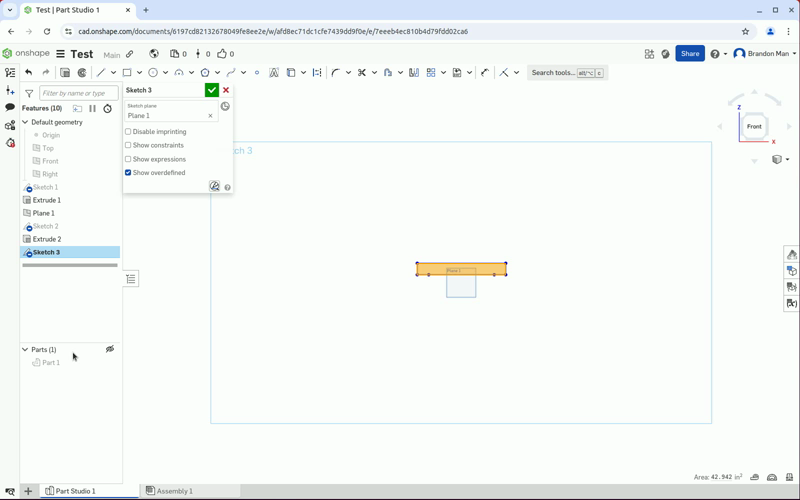
key(shift+e)
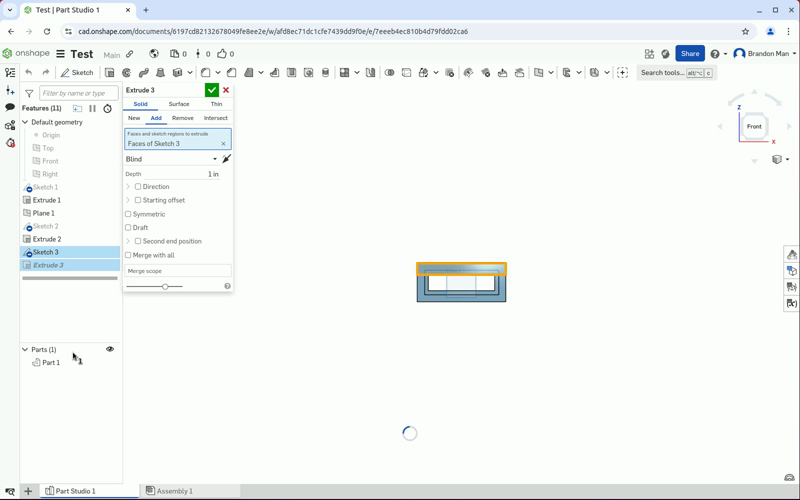
mouse_move(143, 106)
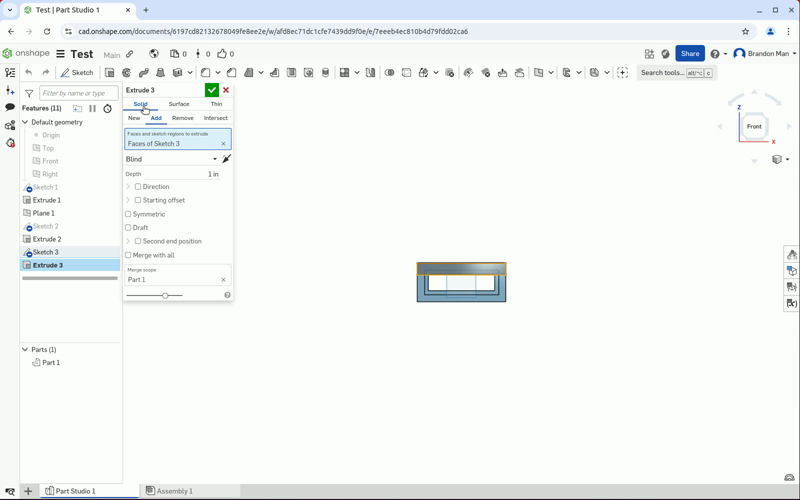
click(143, 106)
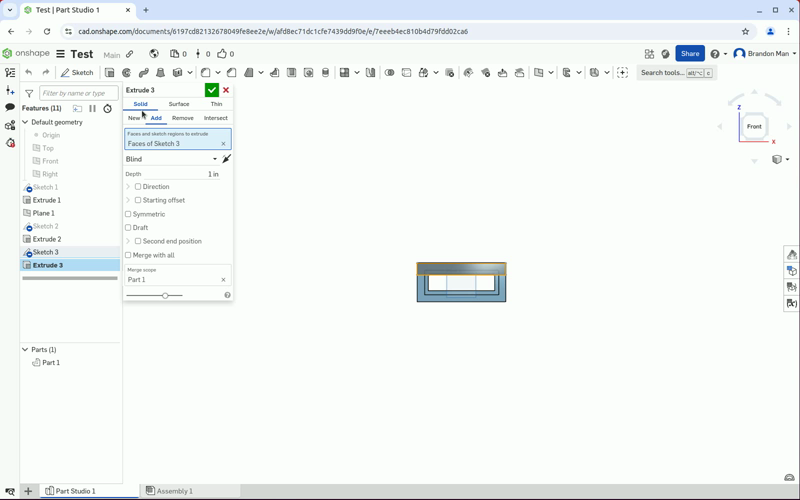
mouse_move(137, 120)
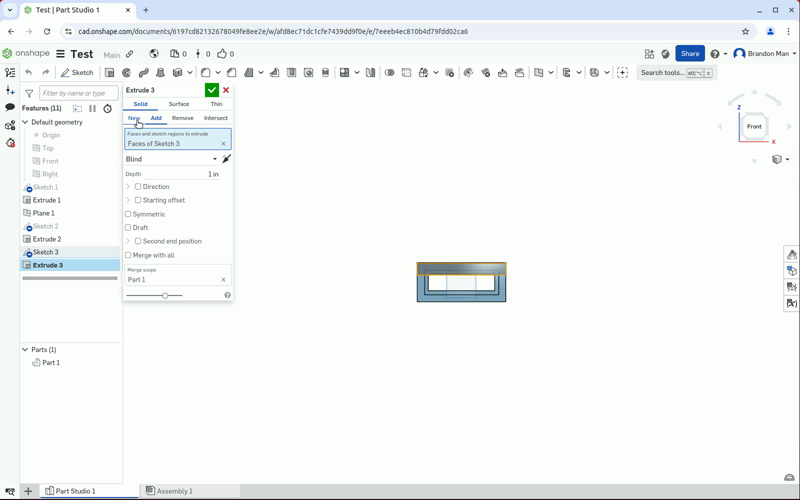
click(137, 120)
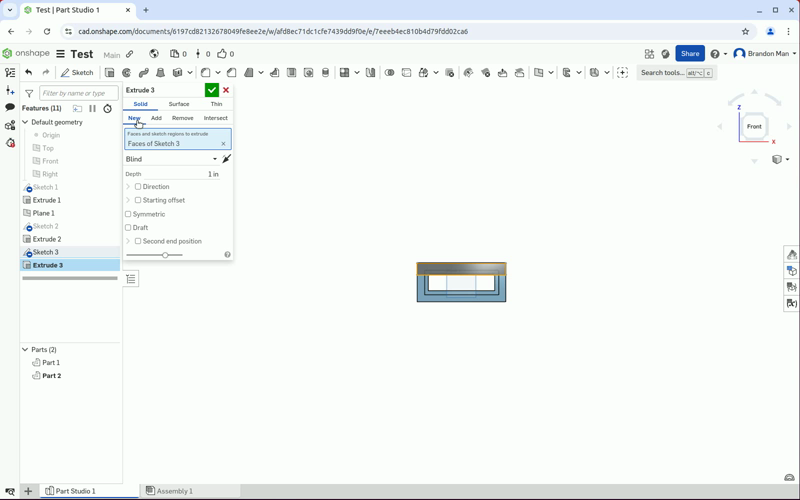
key(tab, 4)
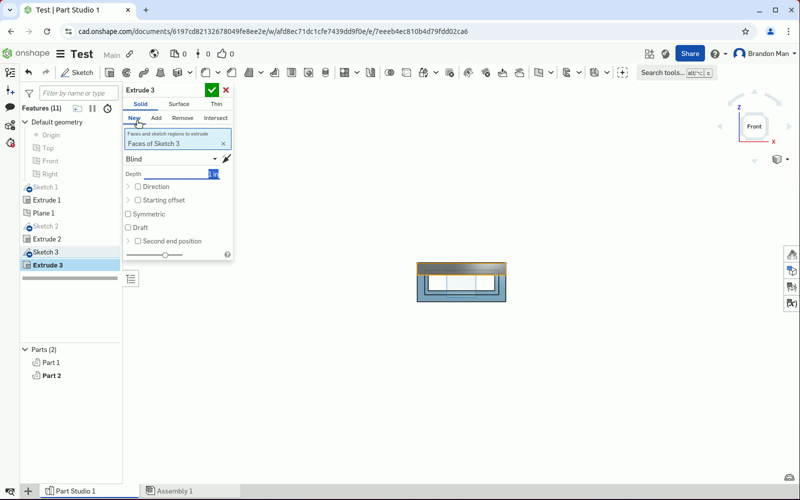
text(14.924)
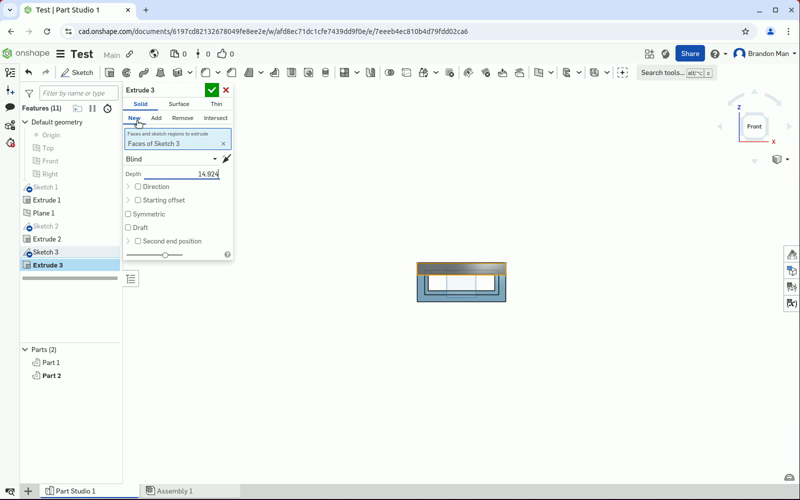
key(enter)
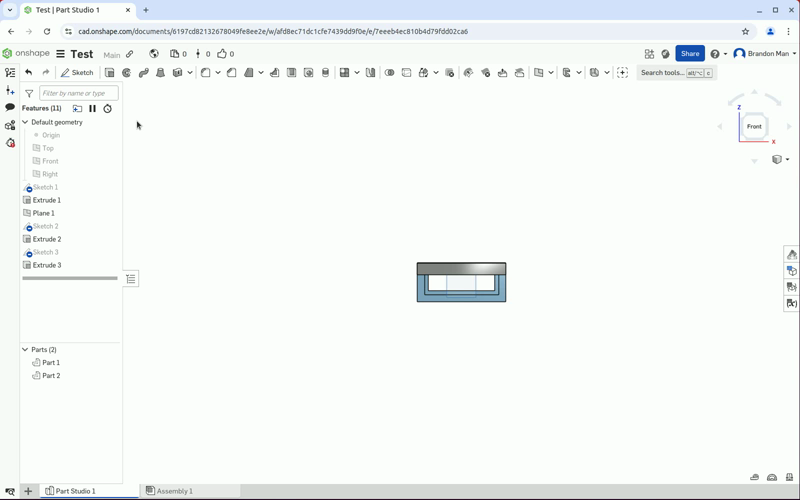
key(shift+h)
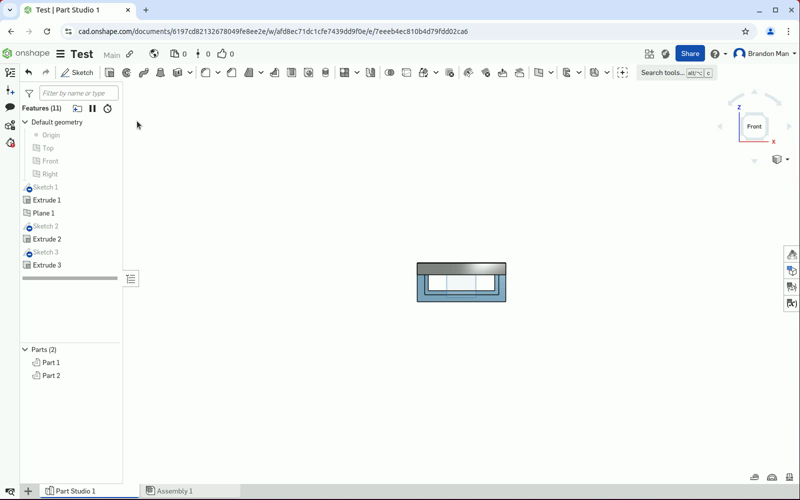
key(shift+h)
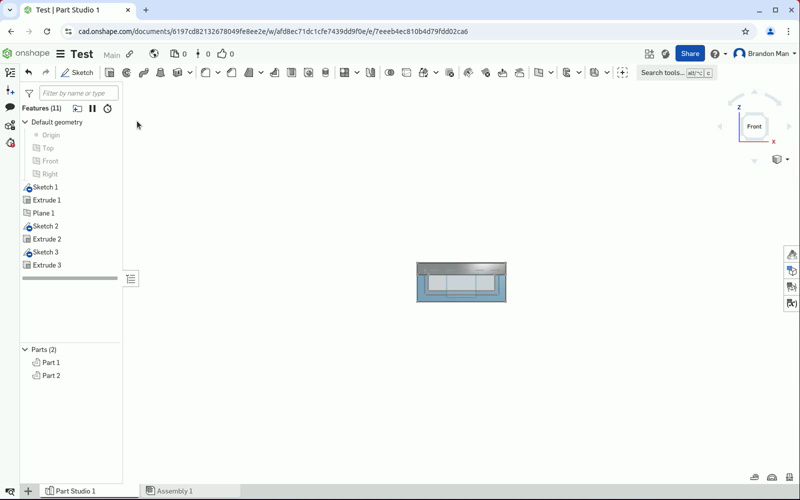
key(shift+7)
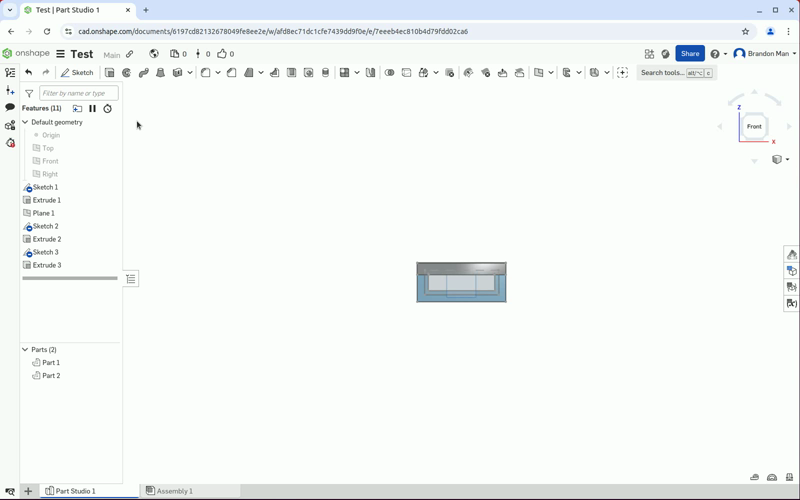
key(left, 2)
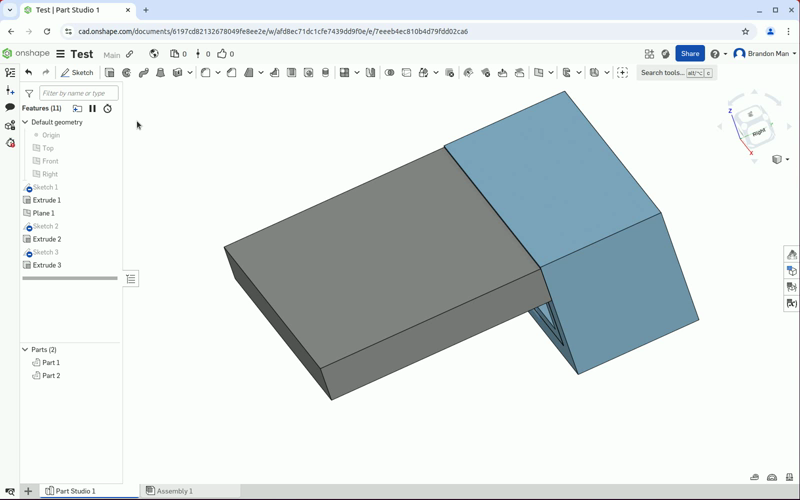
key(down, 2)
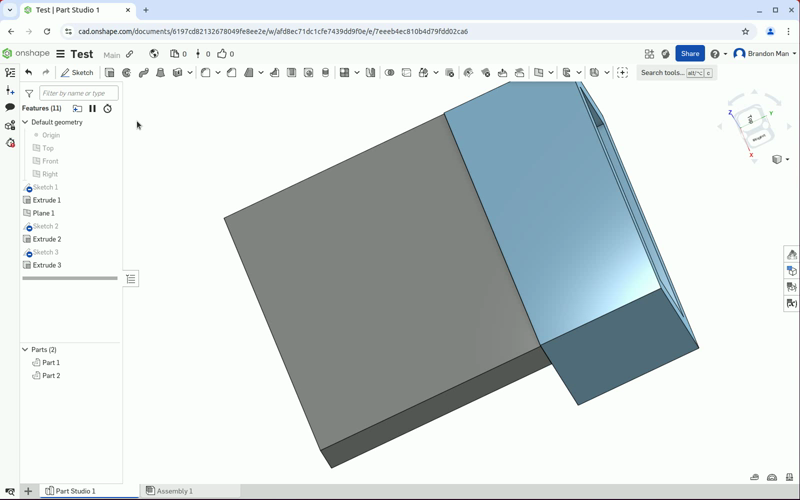
key(up, 2)
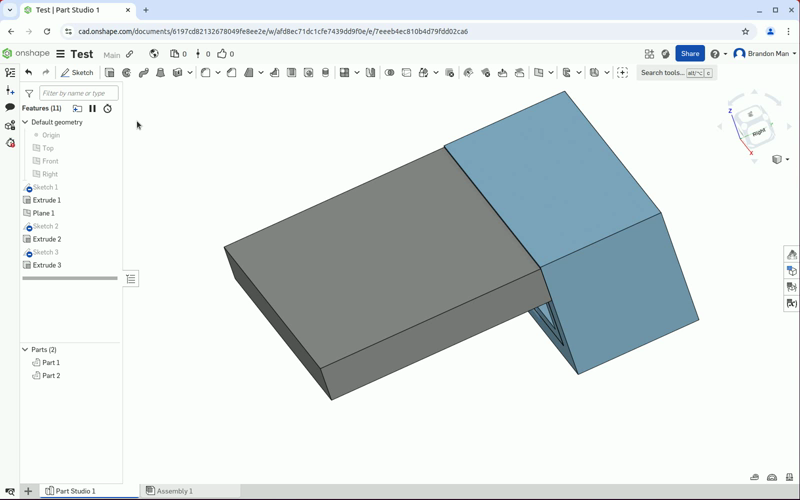
key(right, 2)
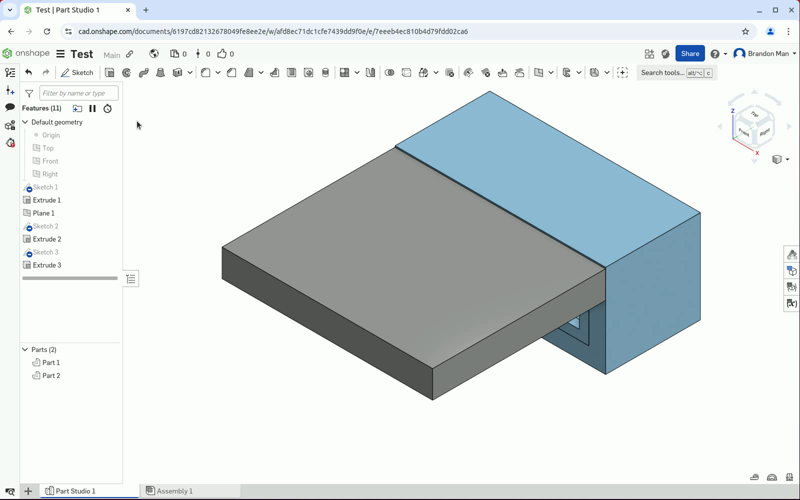
mouse_move(73, 189)
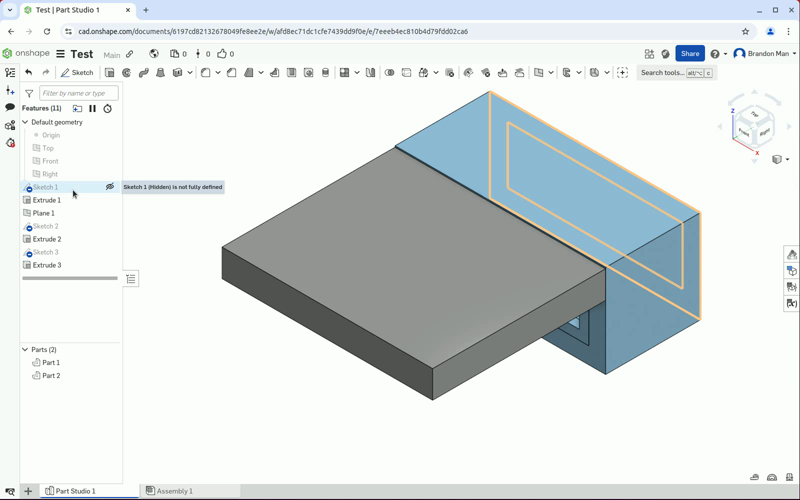
click(73, 189)